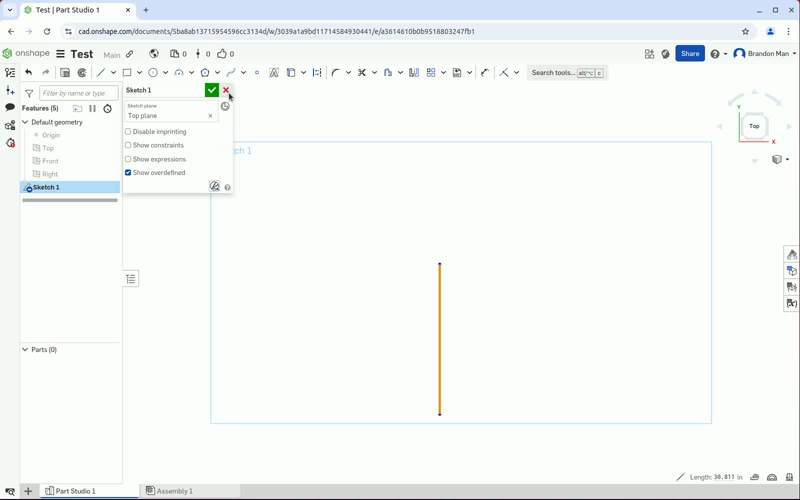
key(shift+h)
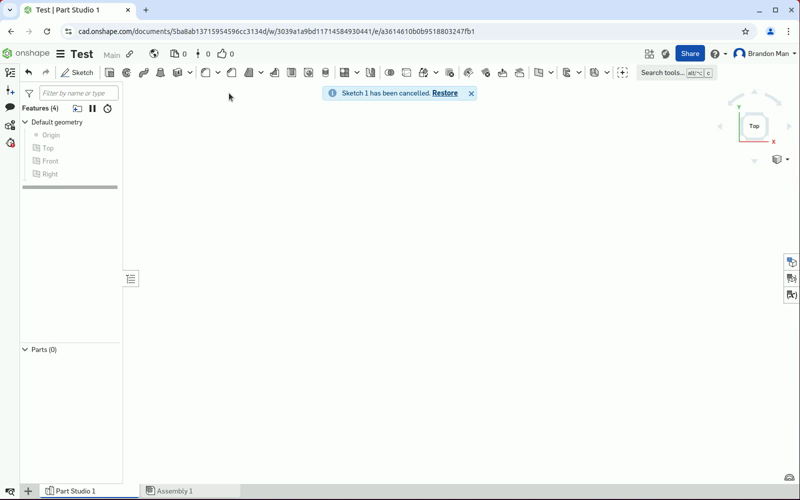
mouse_move(73, 352)
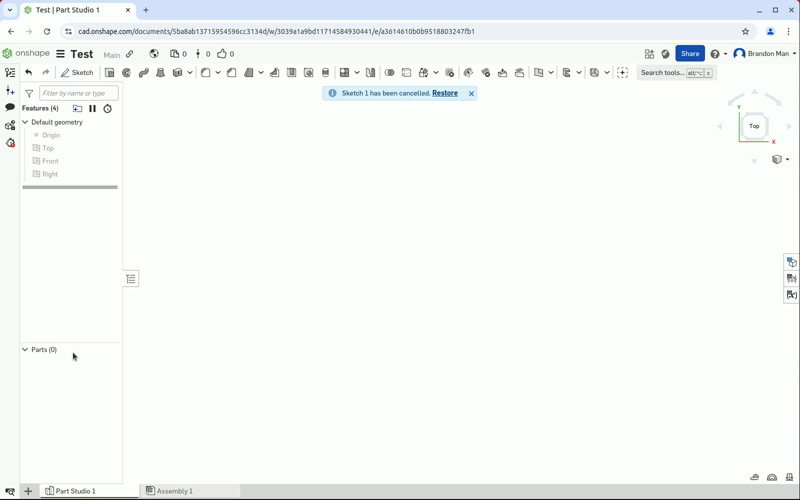
key(y)
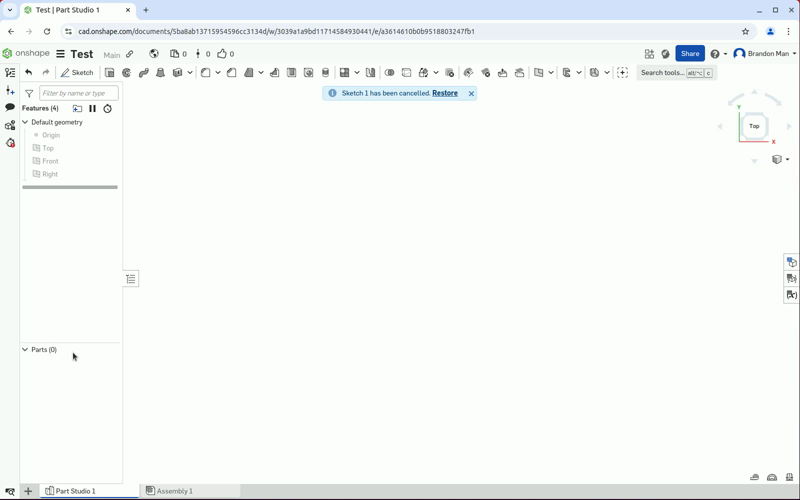
key(shift+p)
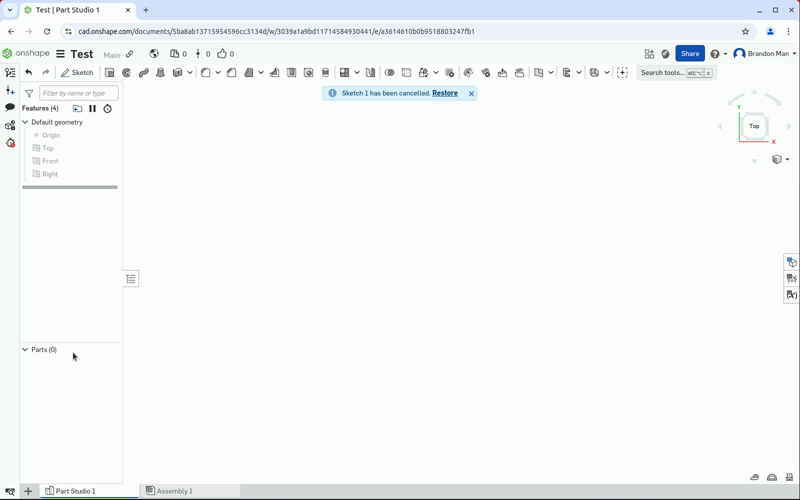
key(space)
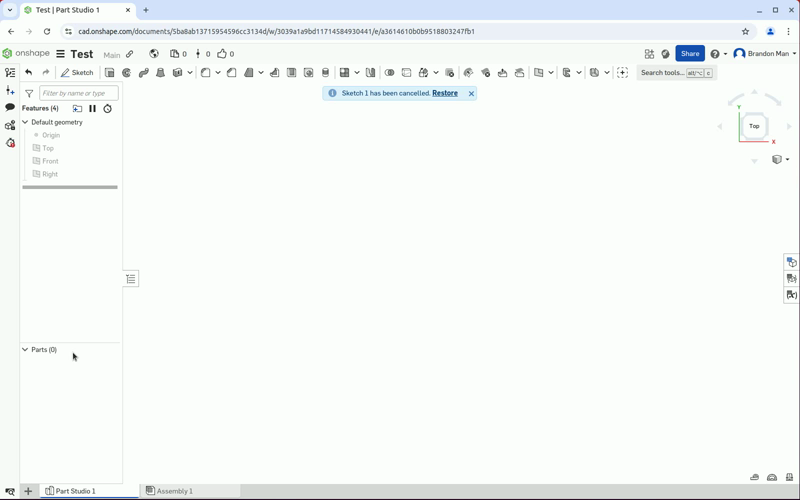
key_down(shift)
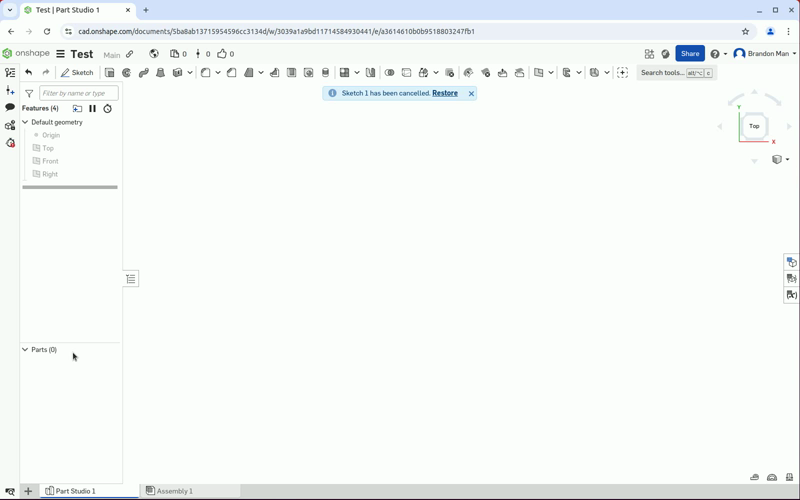
key(up)
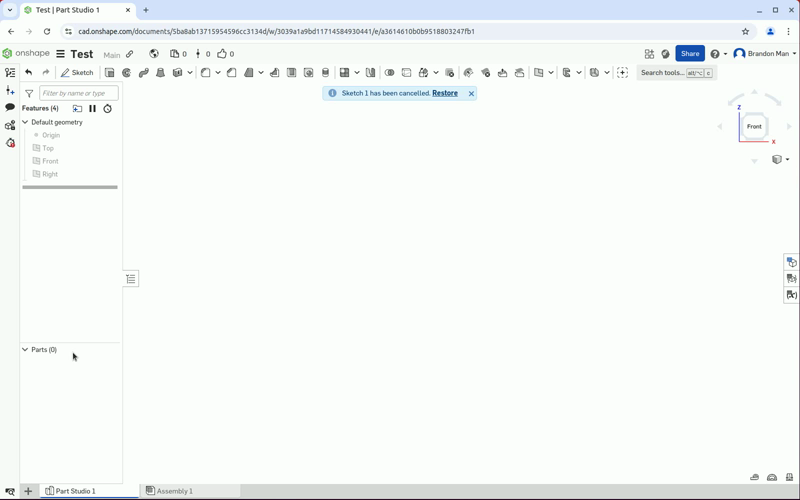
key_up(shift)
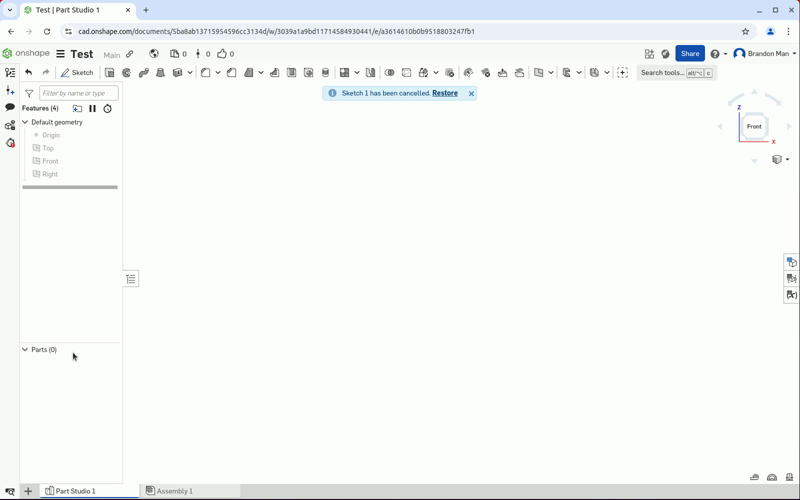
mouse_move(73, 352)
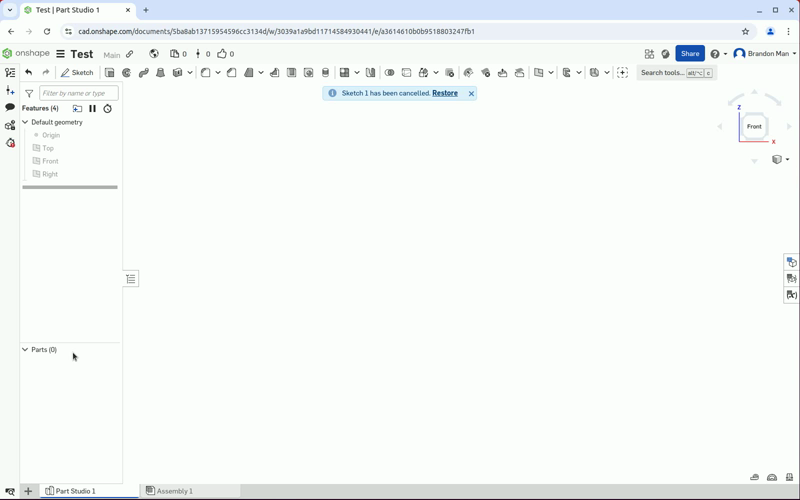
key(shift+y)
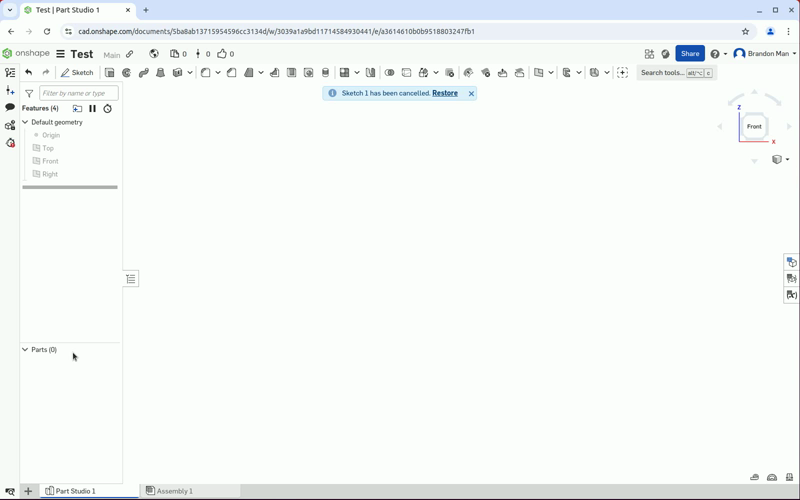
key(shift+s)
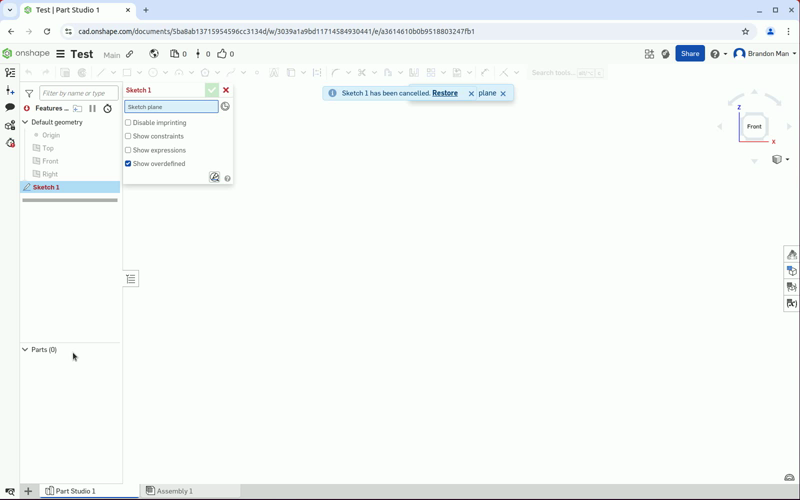
mouse_move(73, 163)
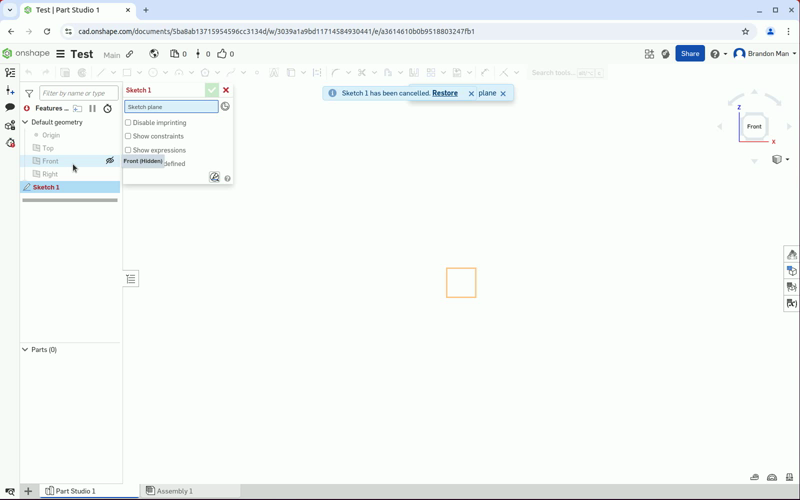
click(73, 163)
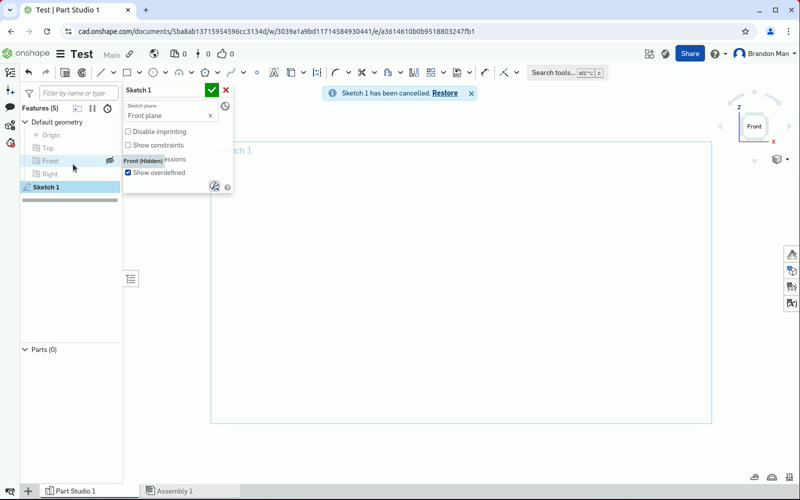
mouse_move(73, 352)
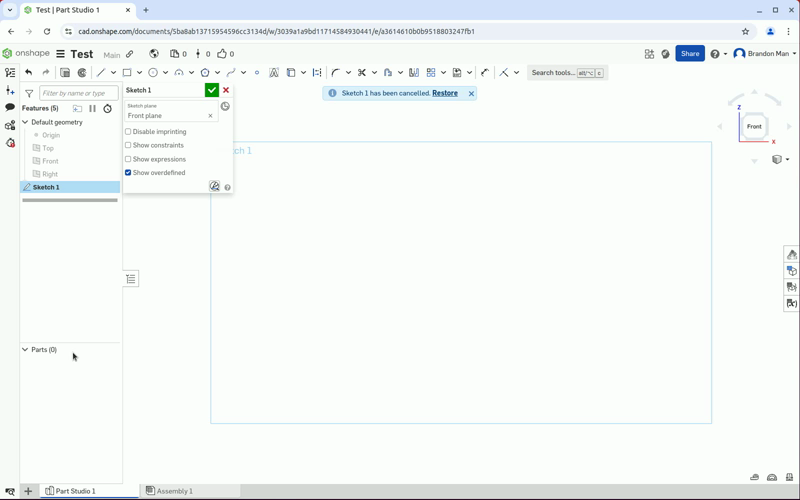
key(y)
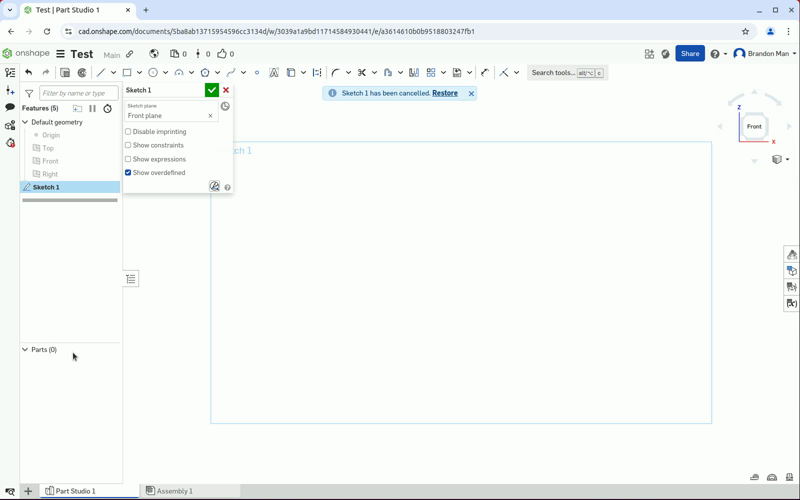
key(l)
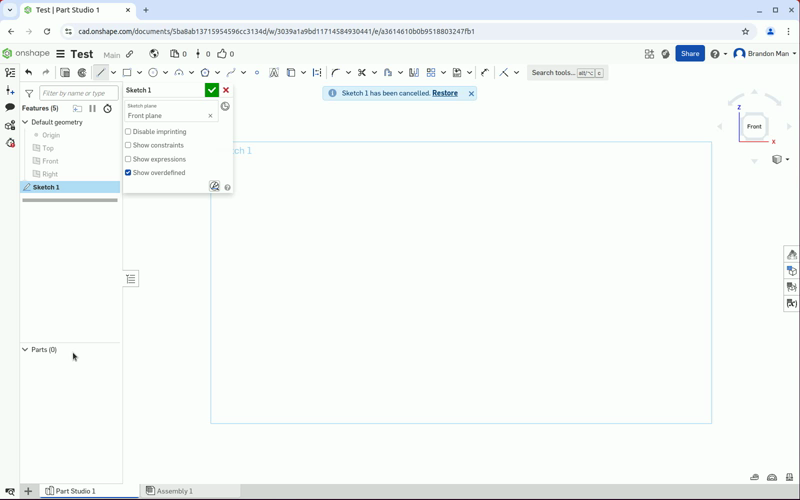
key_down(shift)
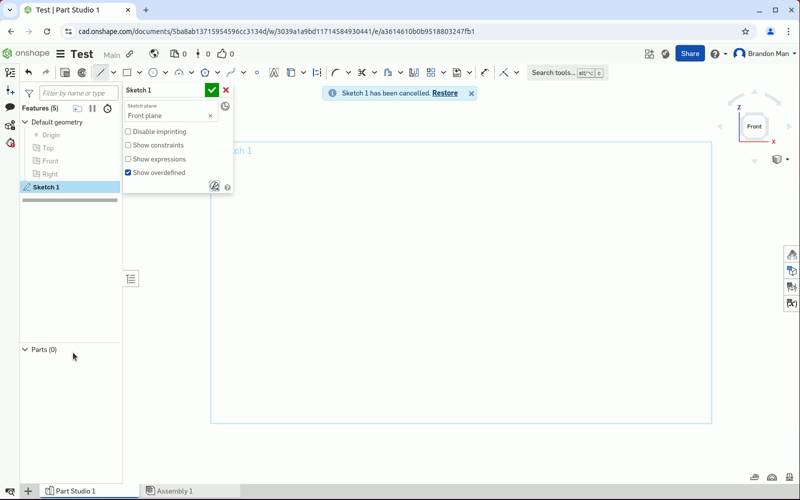
mouse_move(460, 282)
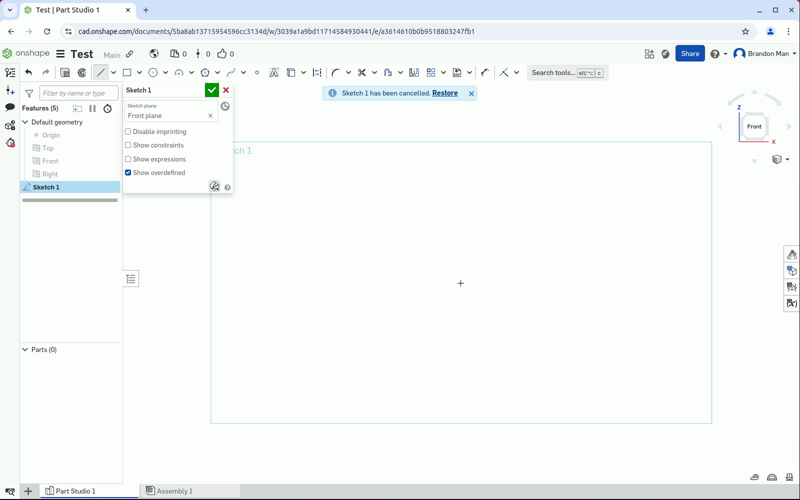
click(460, 282)
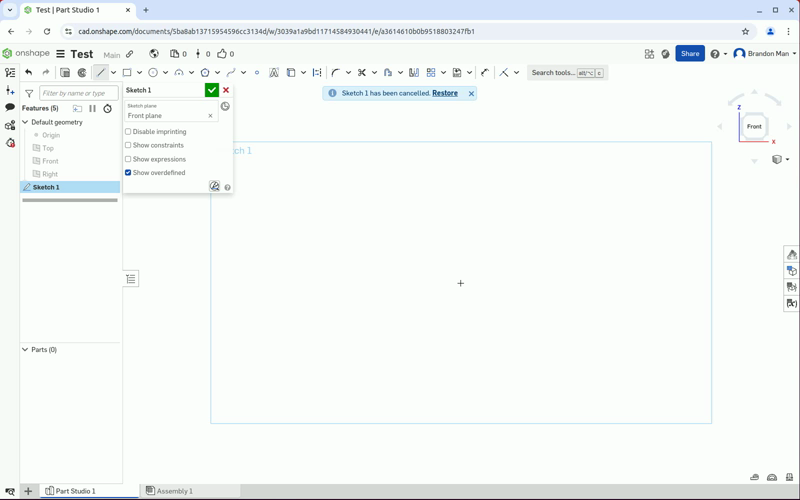
key_up(shift)
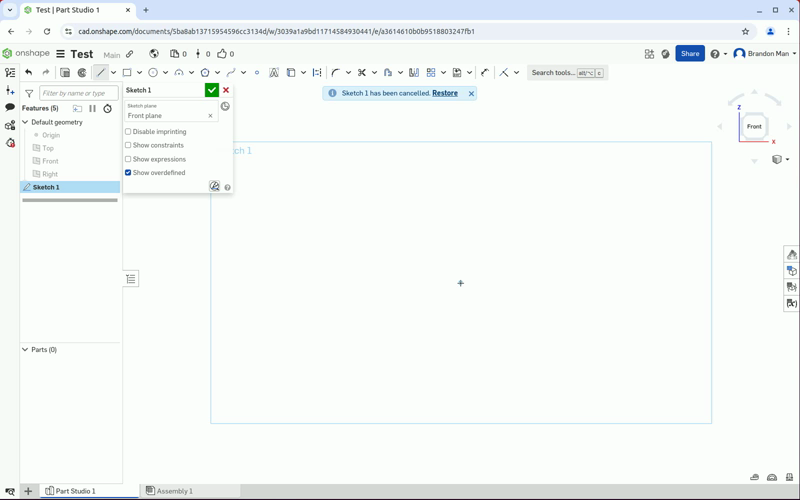
key_down(shift)
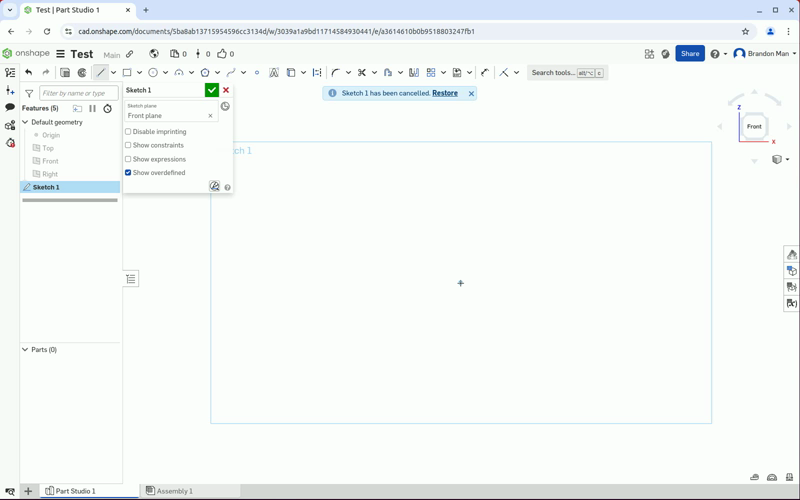
mouse_move(573, 282)
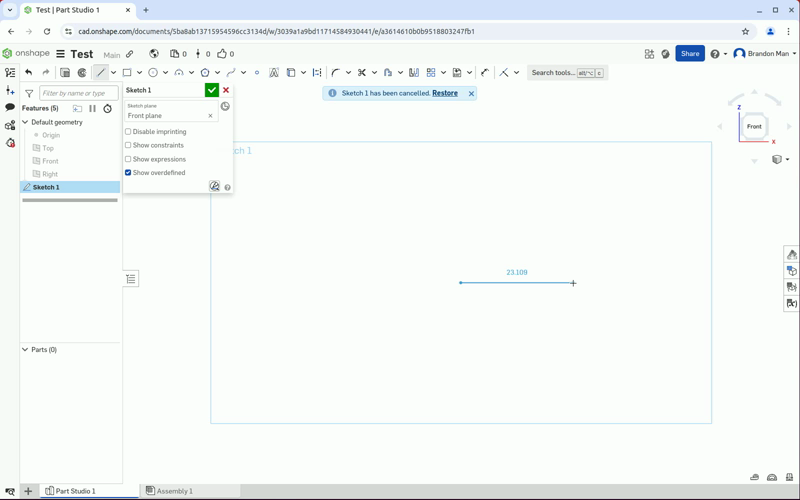
click(573, 282)
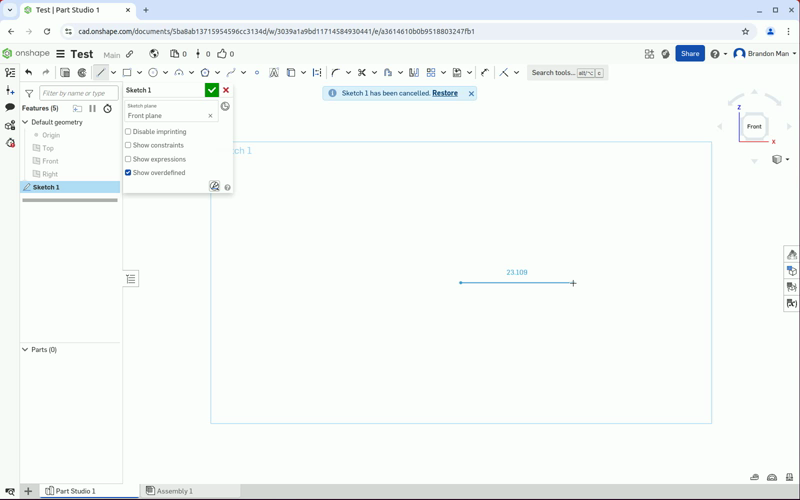
key_up(shift)
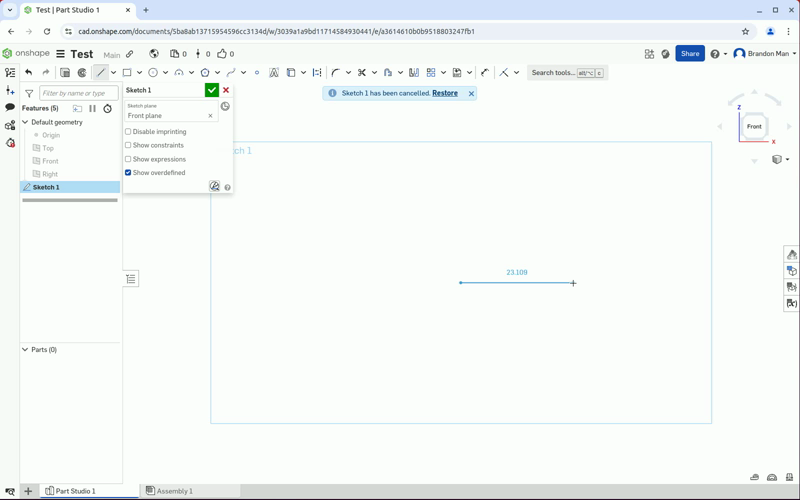
key_down(shift)
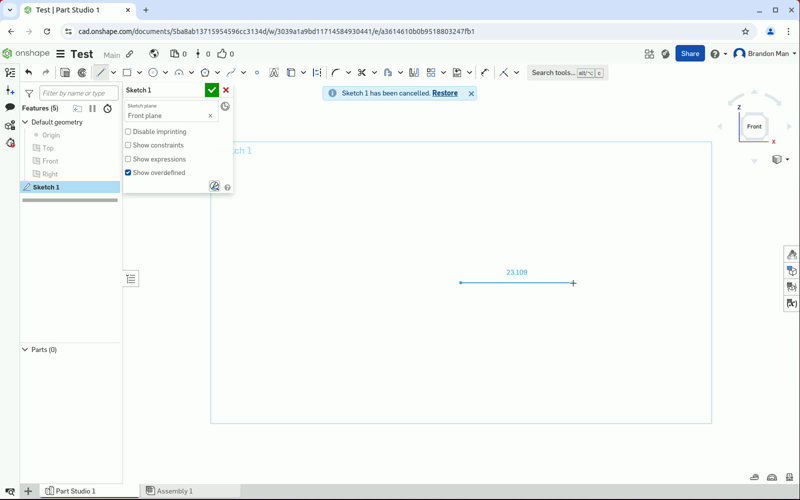
mouse_move(589, 282)
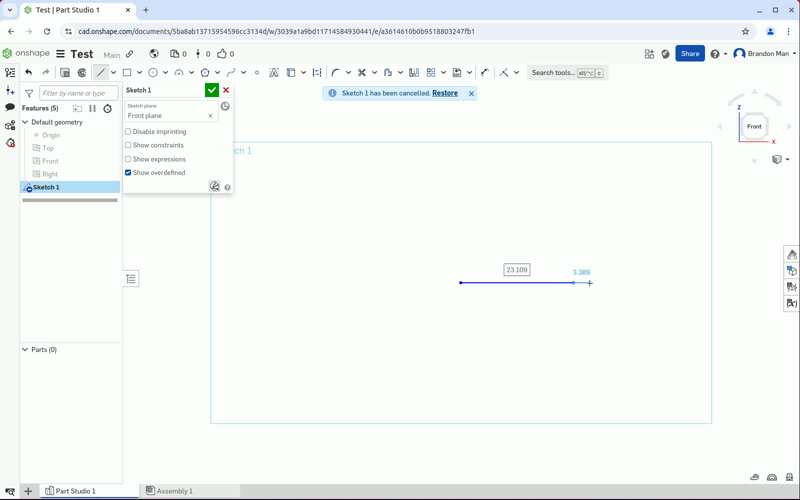
mouse_move(573, 260)
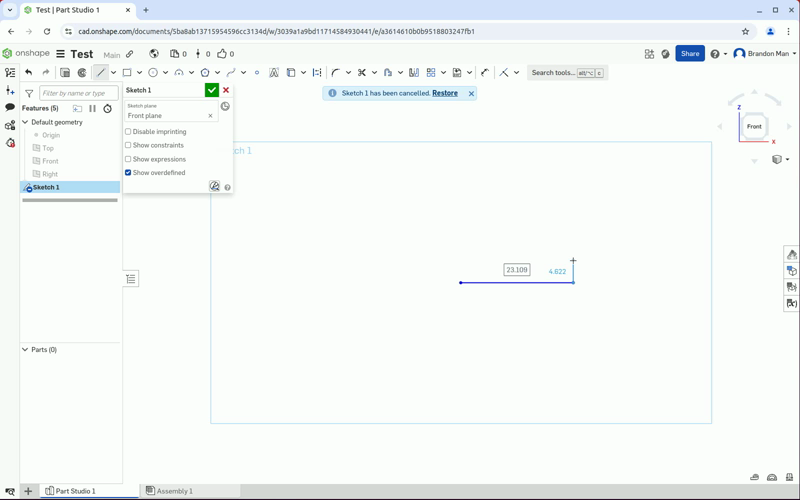
click(573, 260)
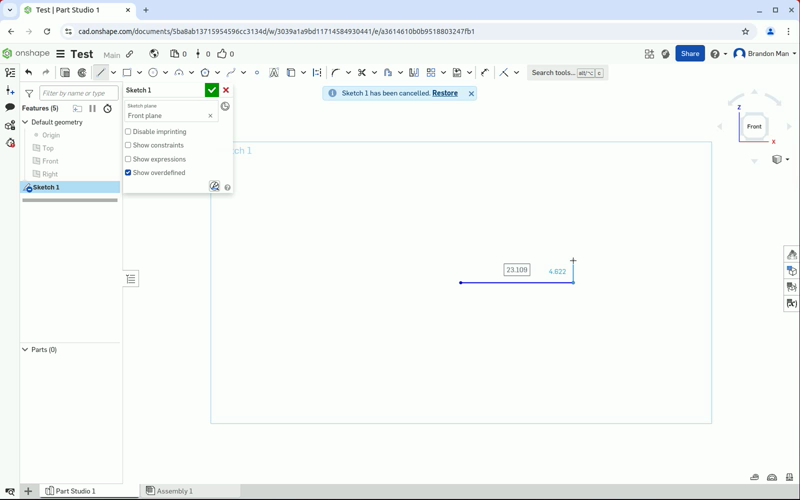
key_up(shift)
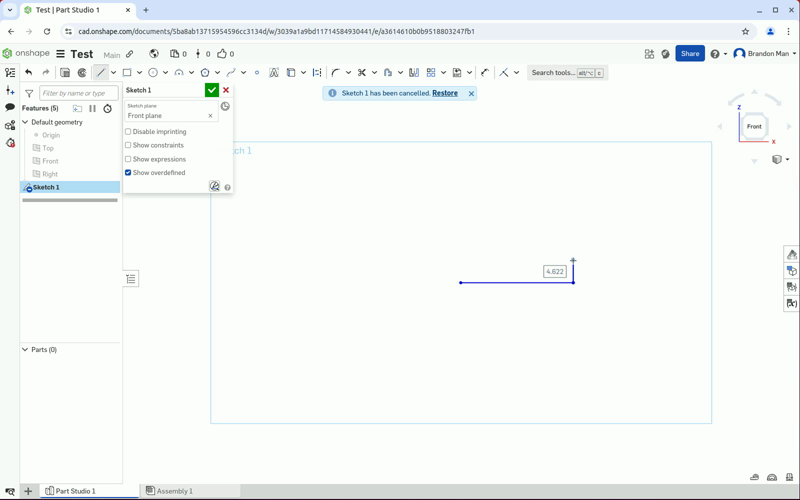
key_down(shift)
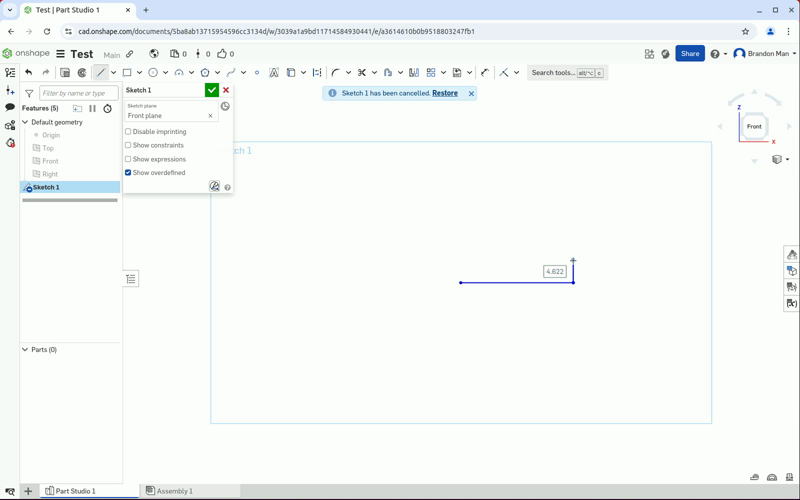
mouse_move(589, 260)
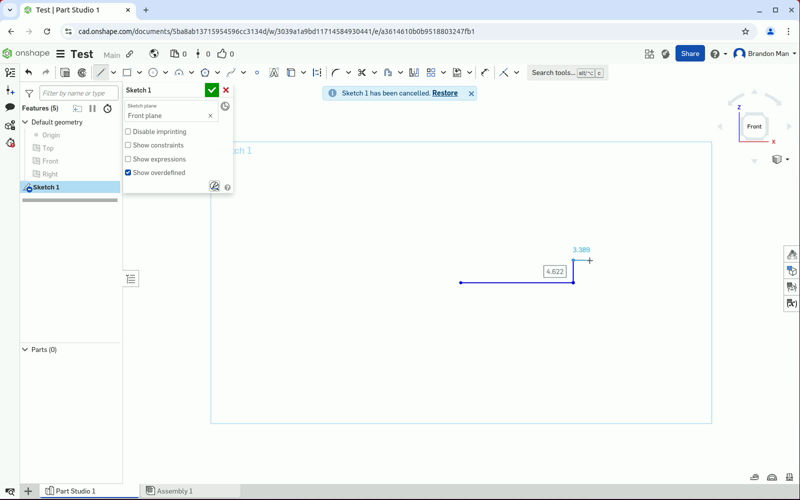
mouse_move(558, 260)
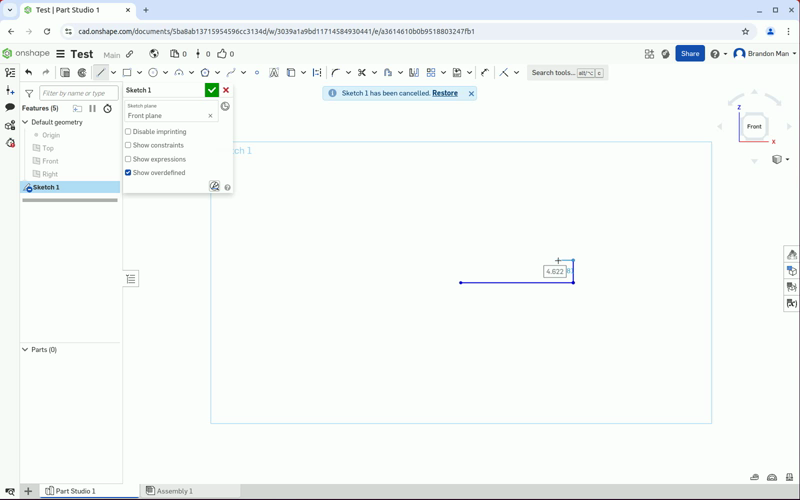
click(558, 260)
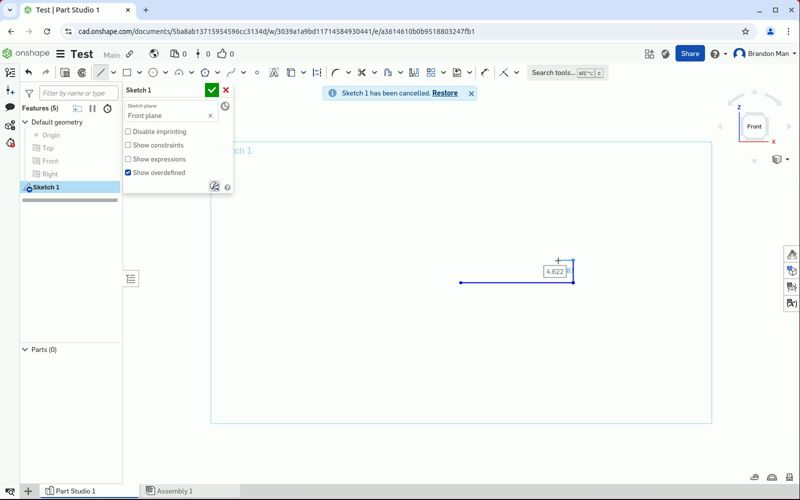
key_up(shift)
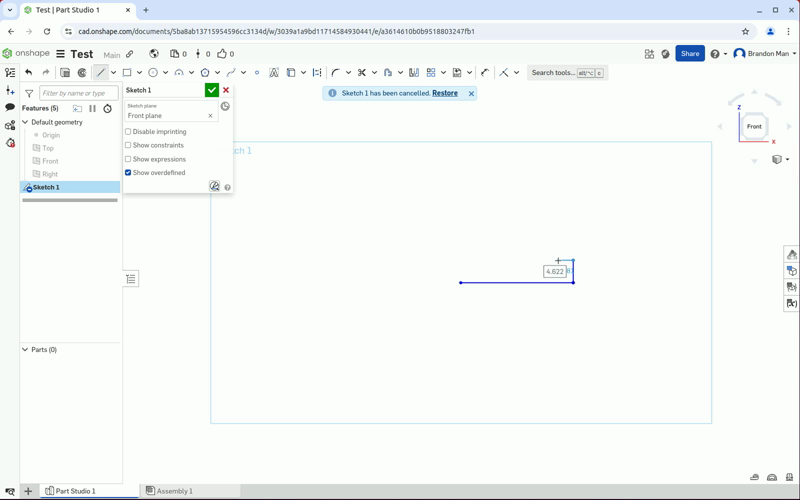
key_down(shift)
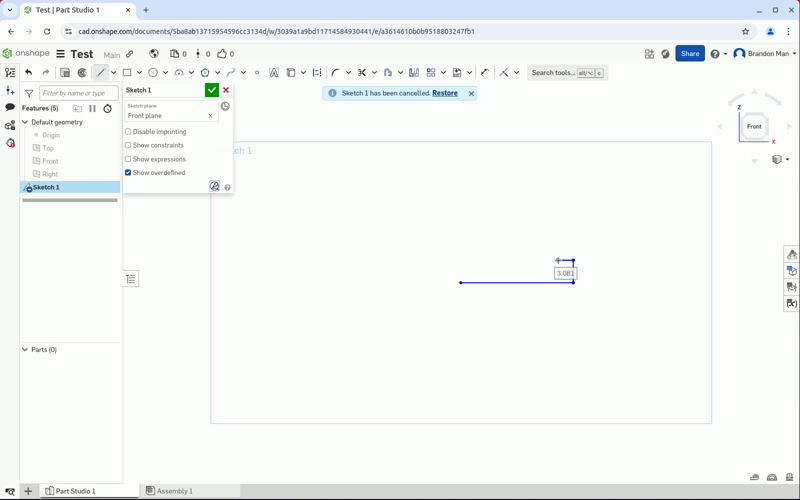
mouse_move(485, 260)
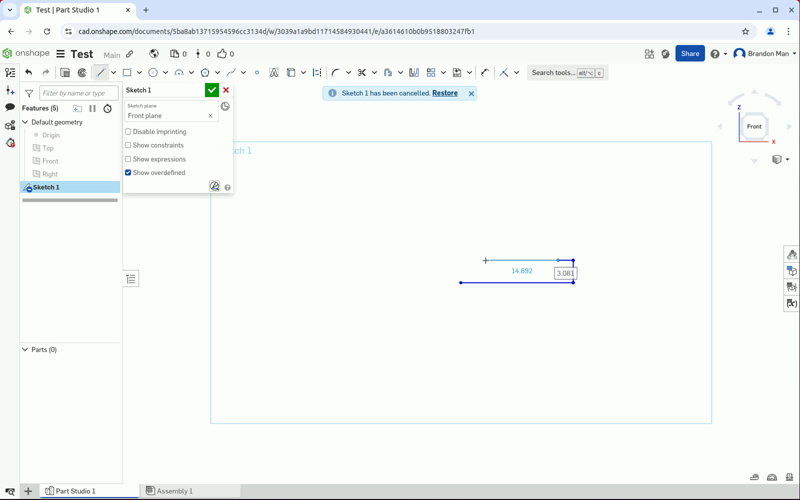
click(485, 260)
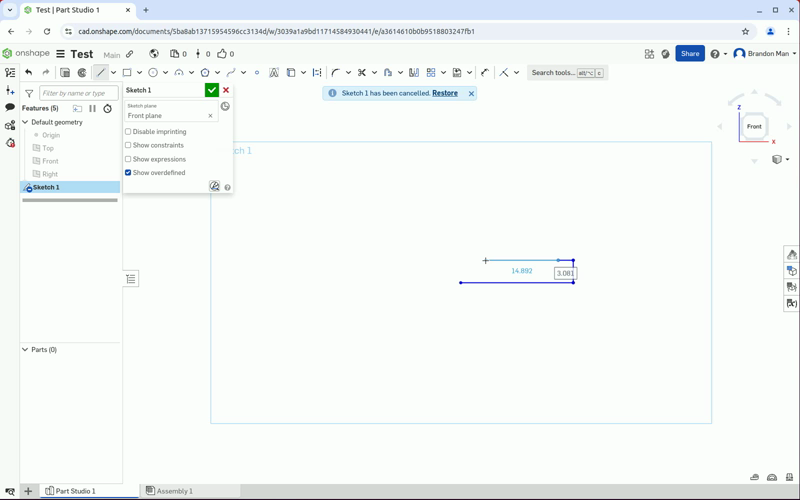
key_up(shift)
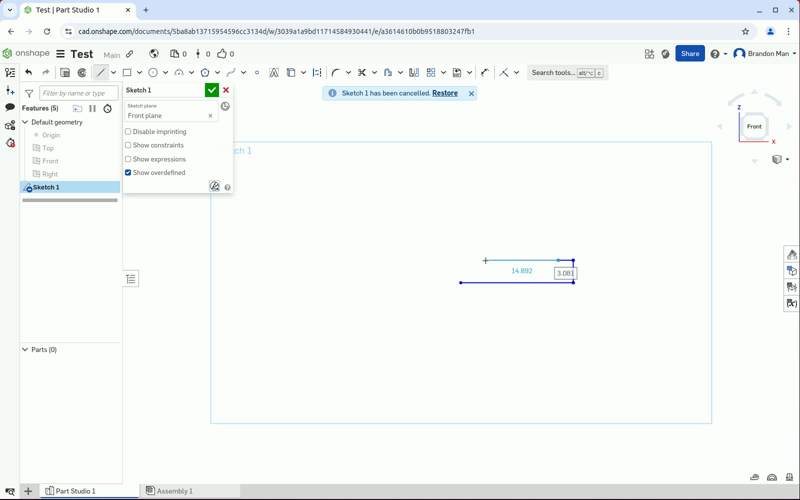
key_down(shift)
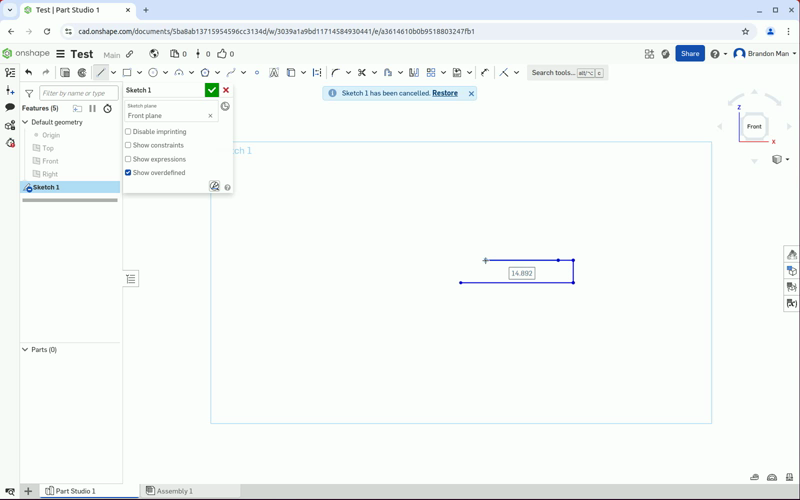
mouse_move(485, 186)
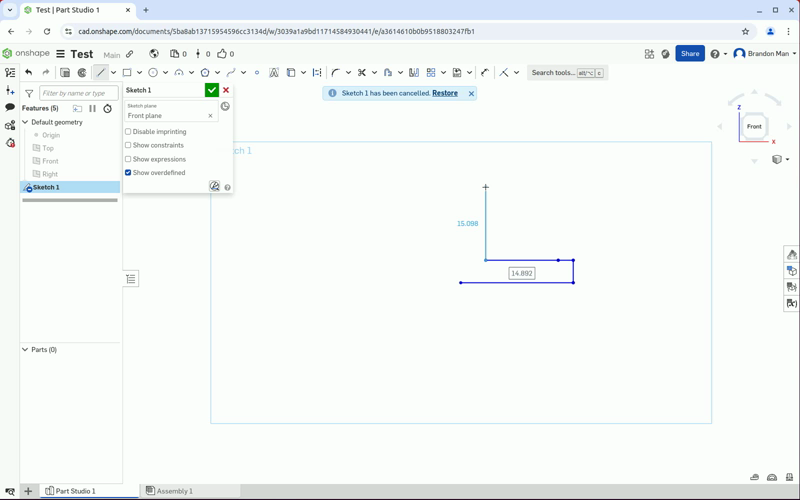
click(485, 186)
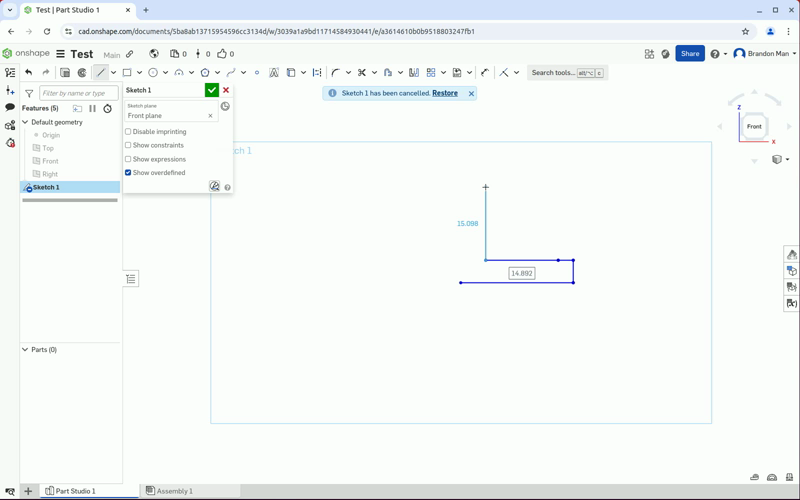
key_up(shift)
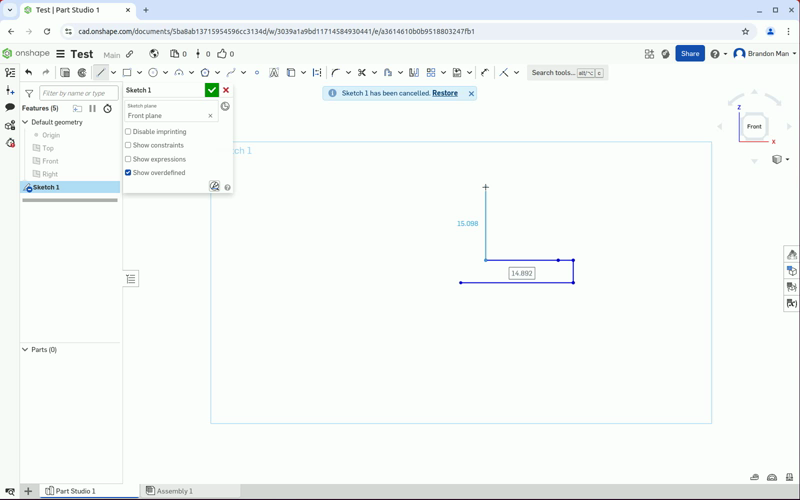
key_down(shift)
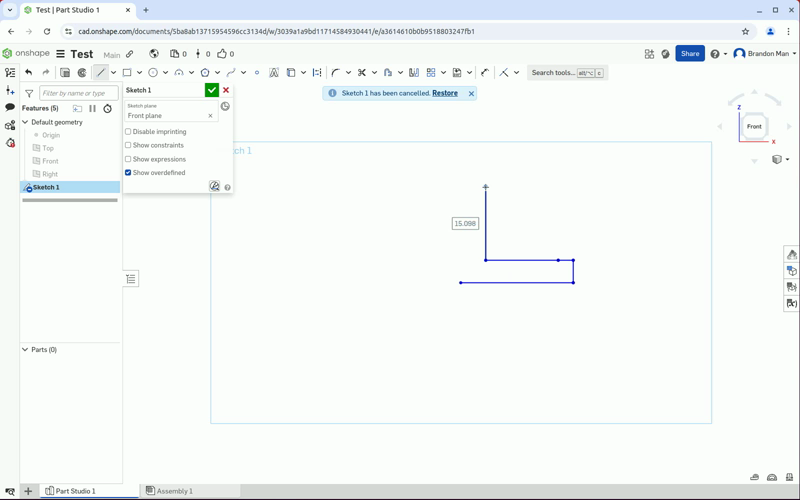
mouse_move(515, 186)
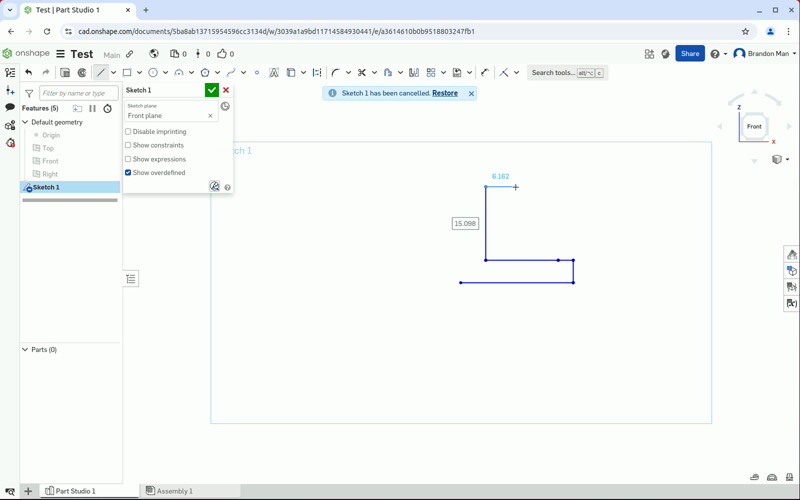
mouse_move(538, 186)
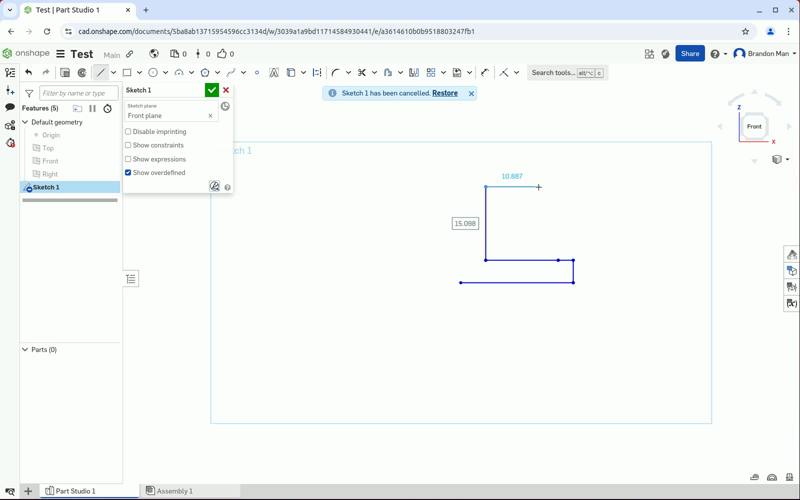
click(538, 186)
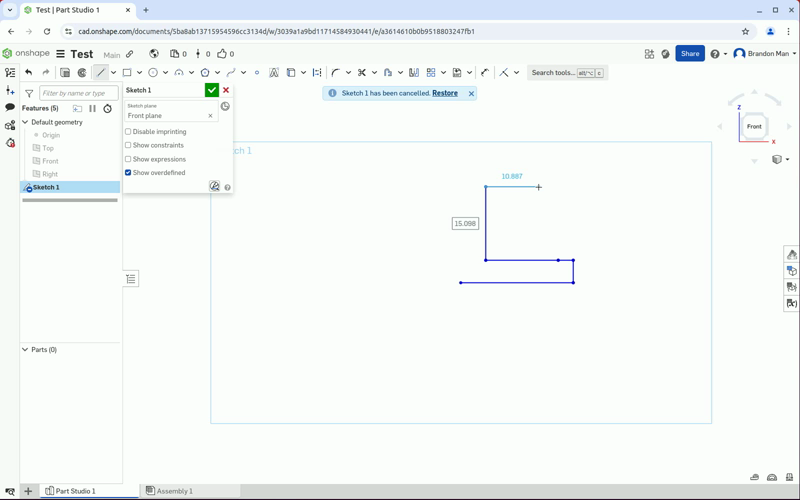
key_up(shift)
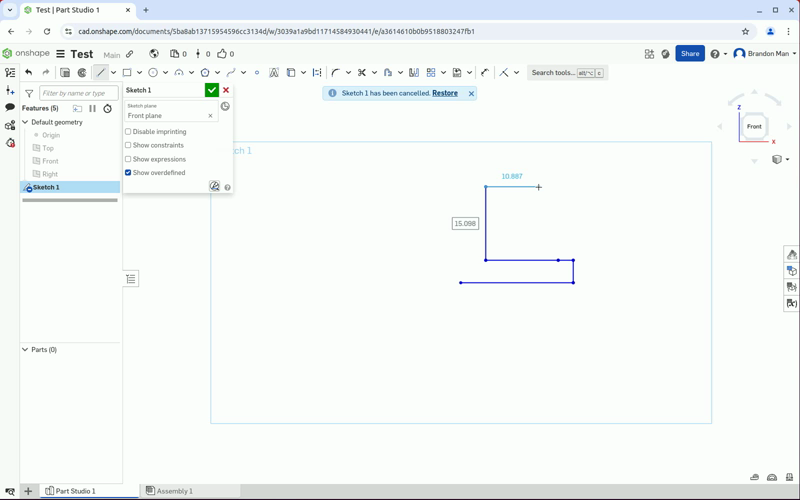
key_down(shift)
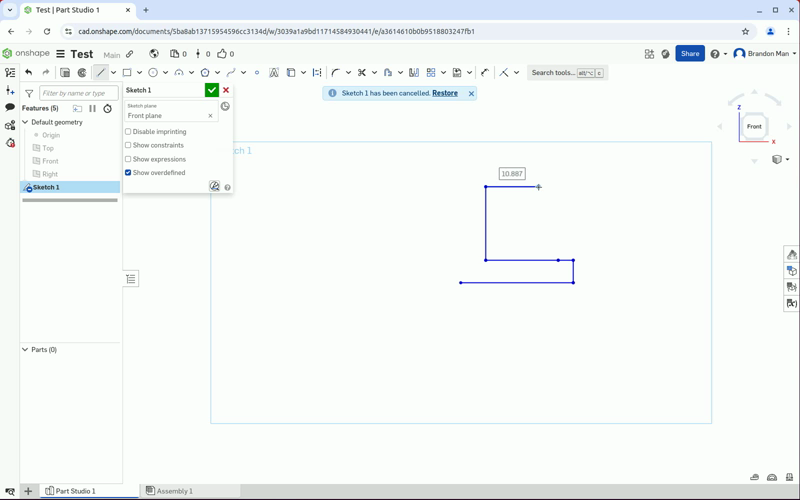
mouse_move(568, 186)
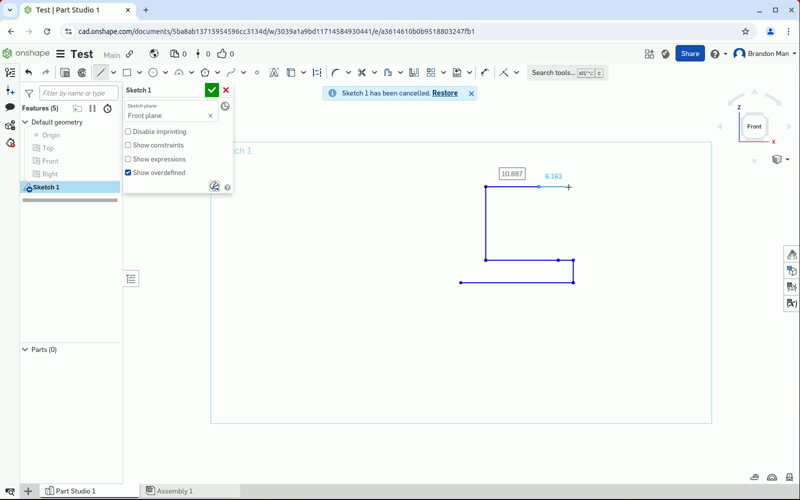
mouse_move(538, 201)
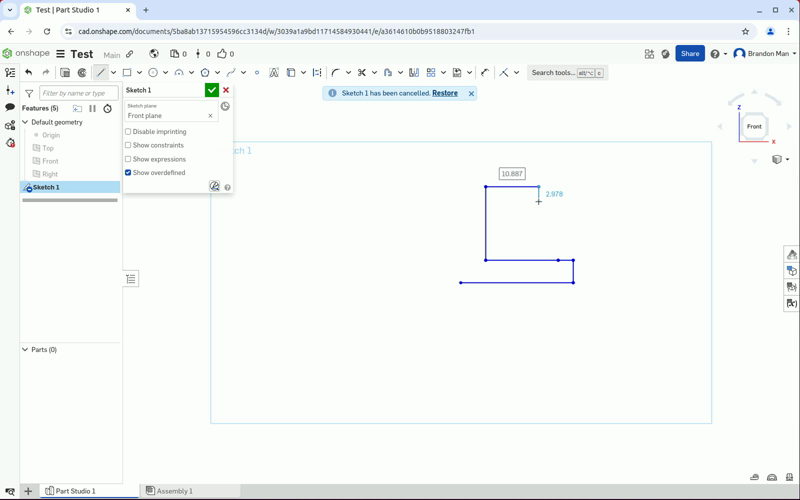
click(538, 201)
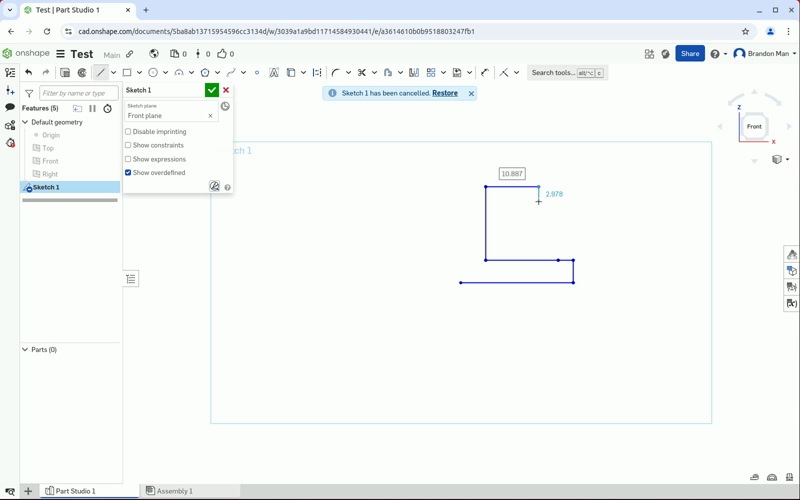
key_up(shift)
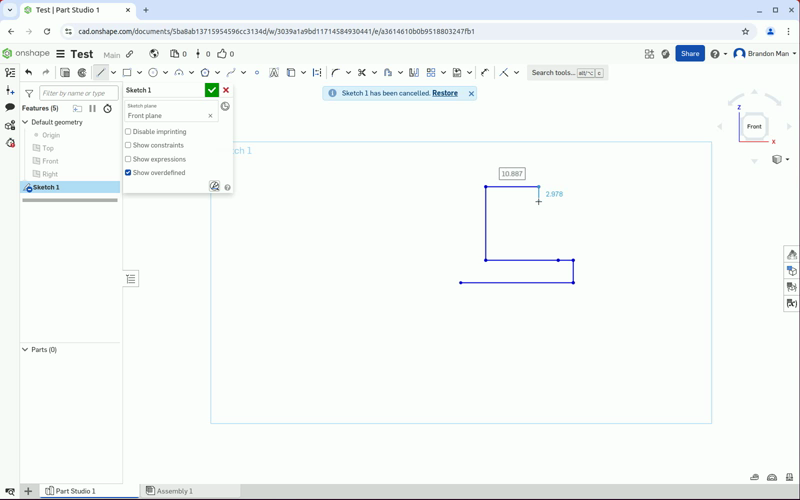
key_down(shift)
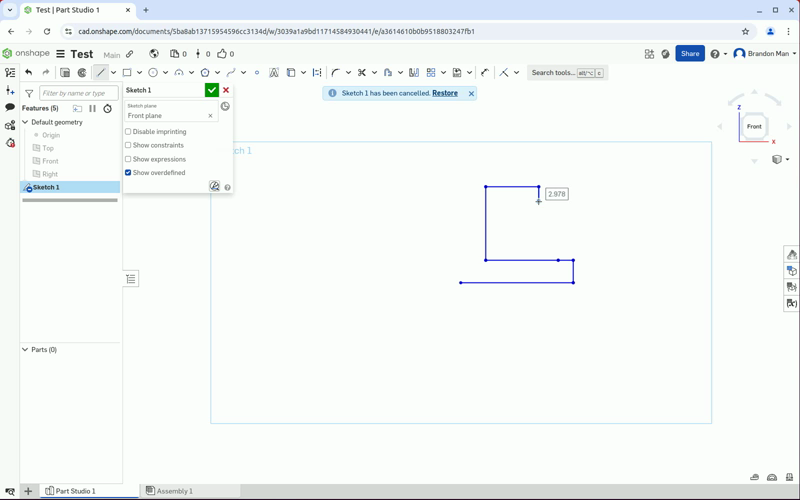
mouse_move(568, 201)
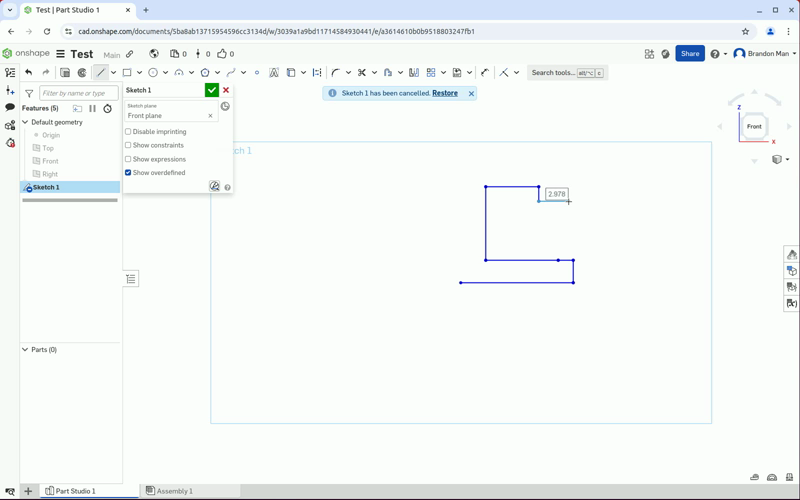
mouse_move(573, 201)
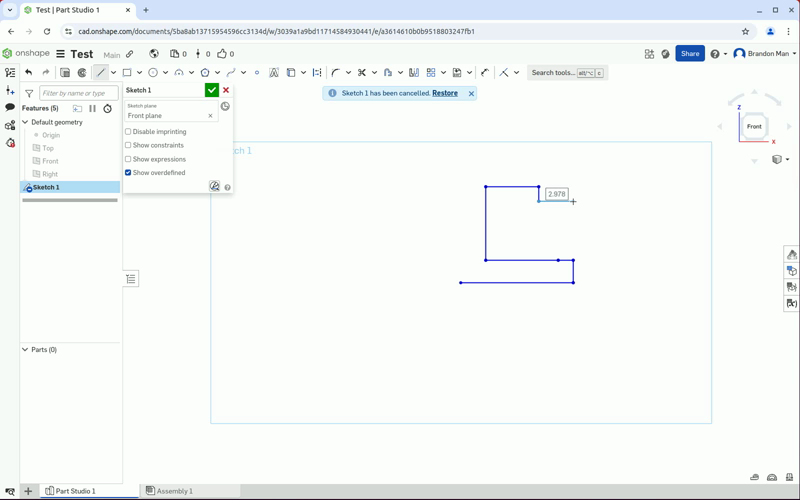
click(573, 201)
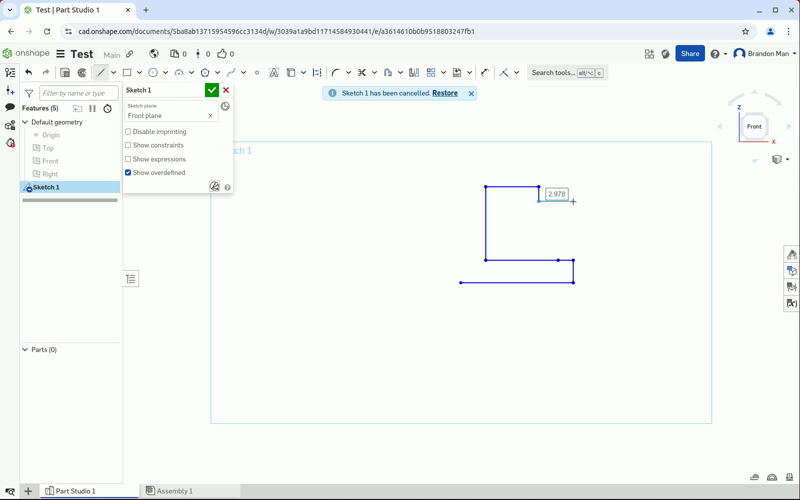
key_up(shift)
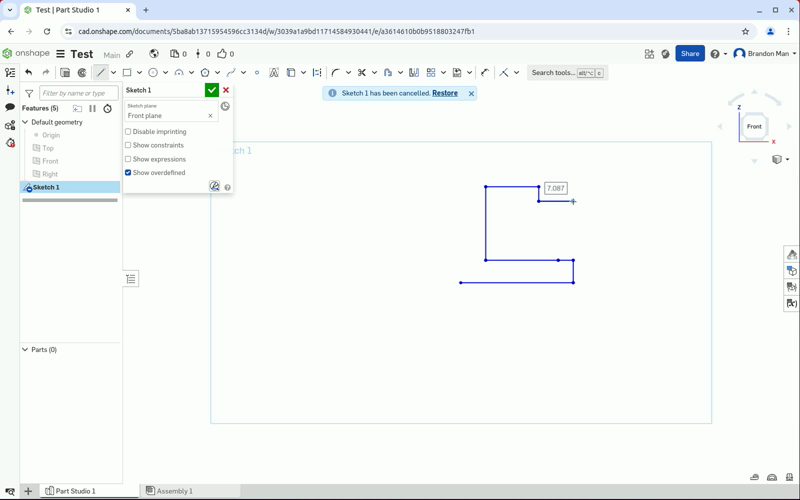
key_down(shift)
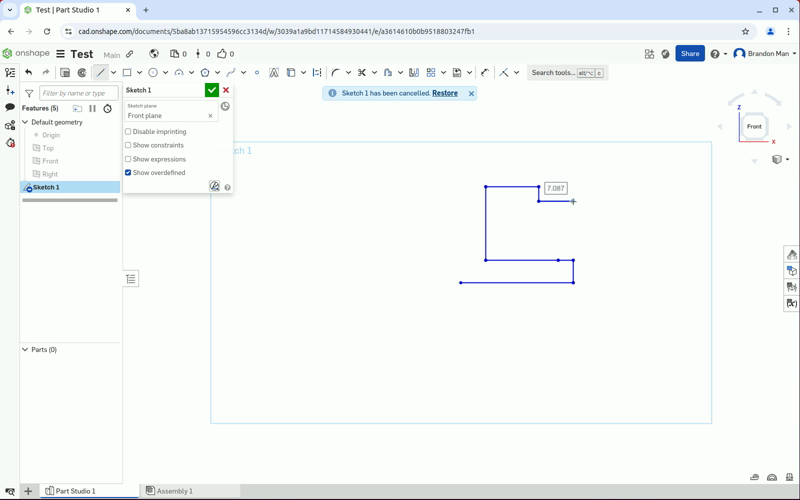
mouse_move(589, 201)
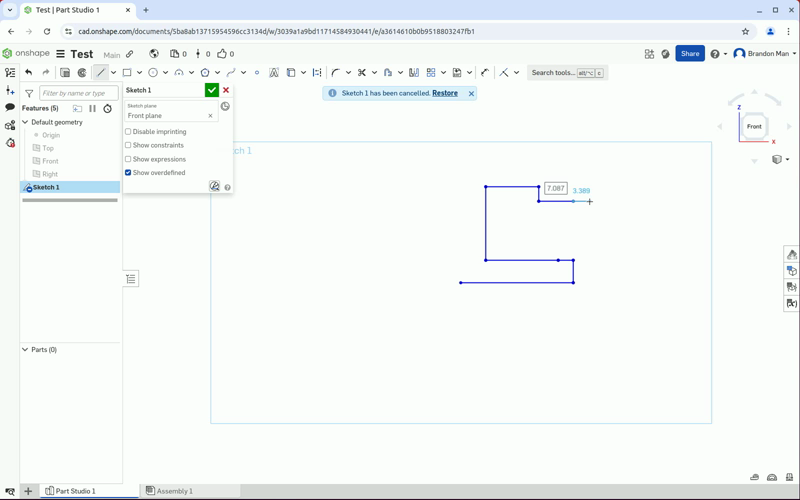
mouse_move(573, 170)
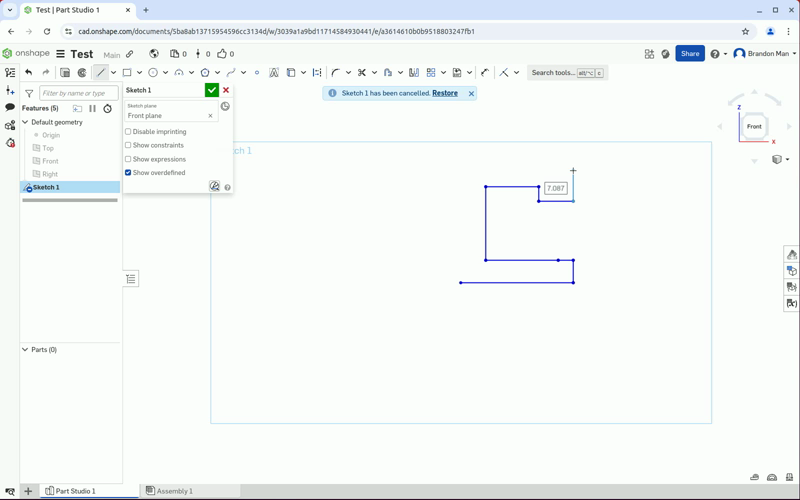
click(573, 170)
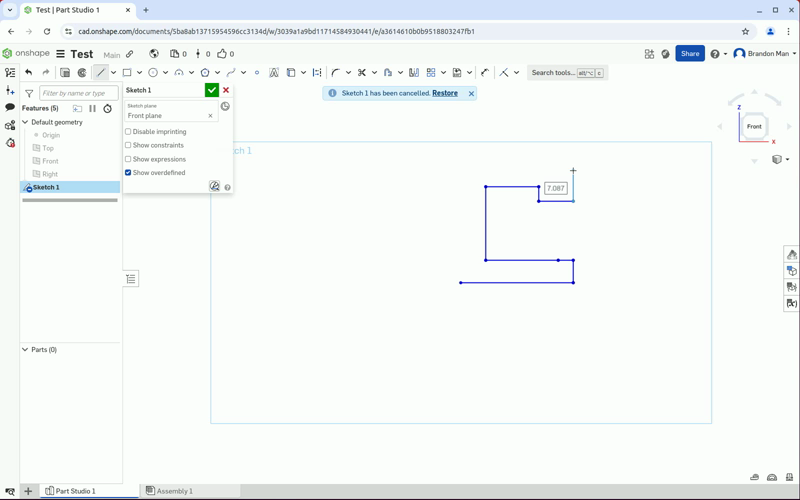
key_up(shift)
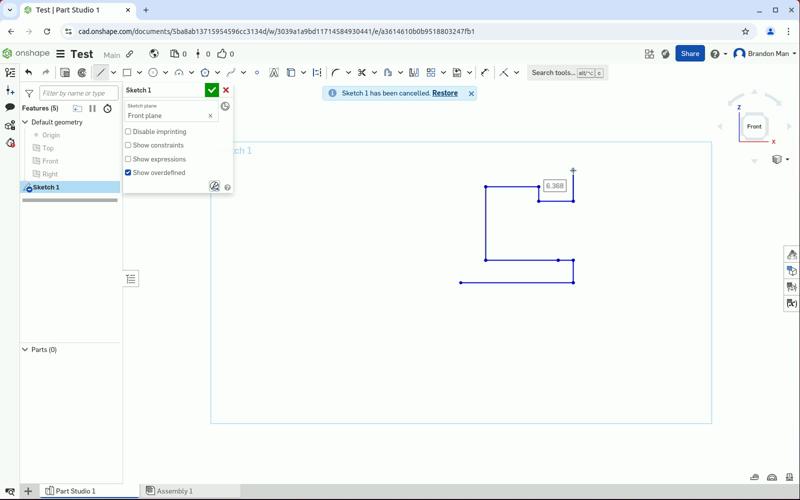
key_down(shift)
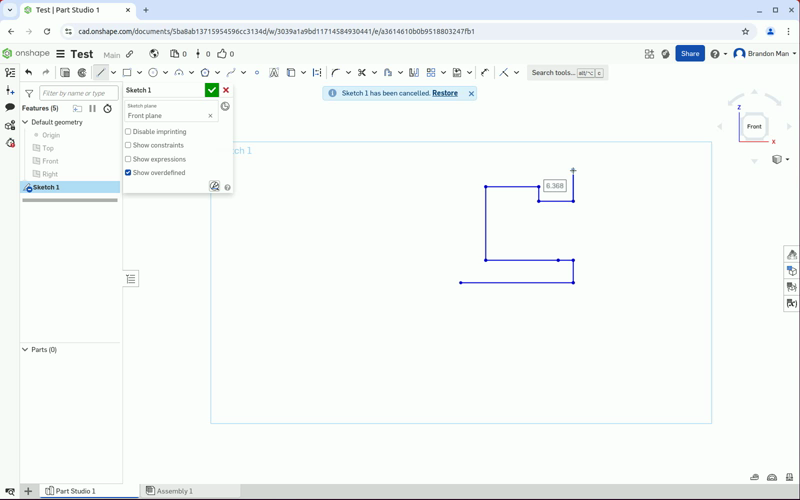
mouse_move(460, 170)
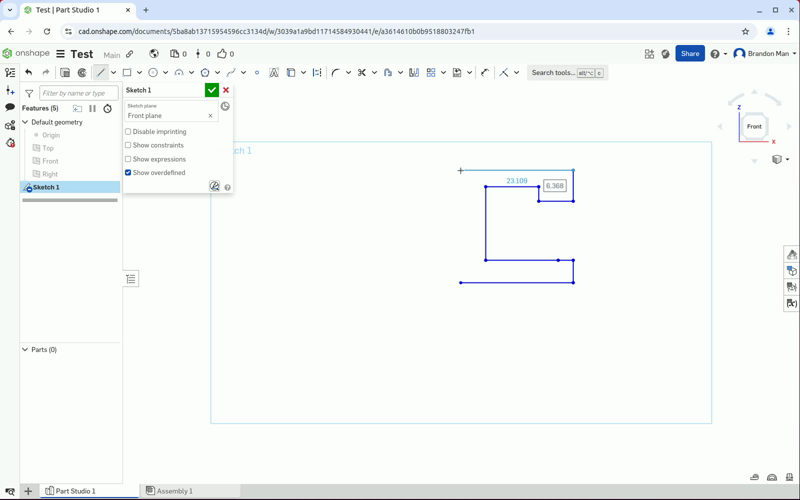
click(460, 170)
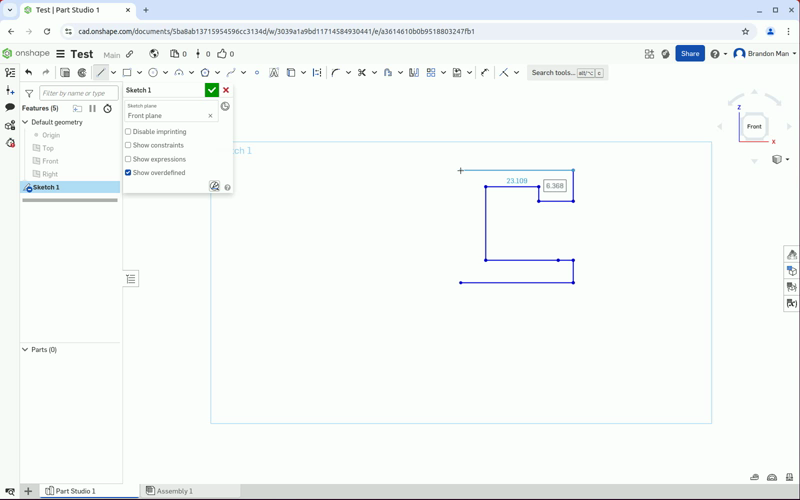
key_up(shift)
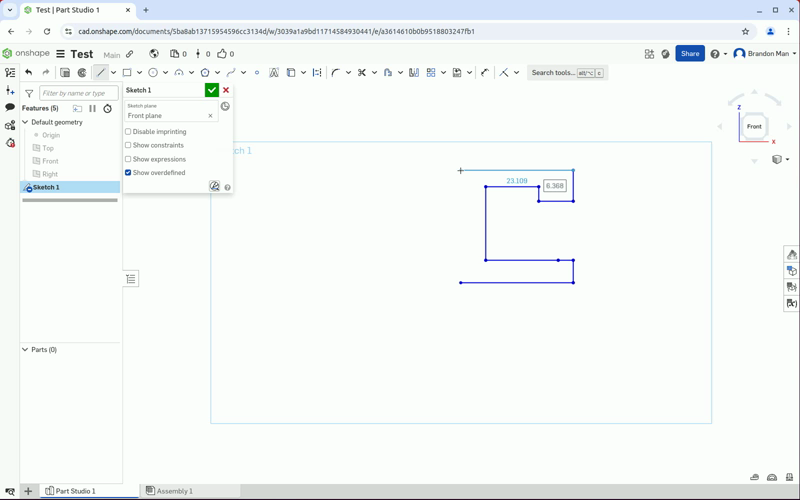
key_down(shift)
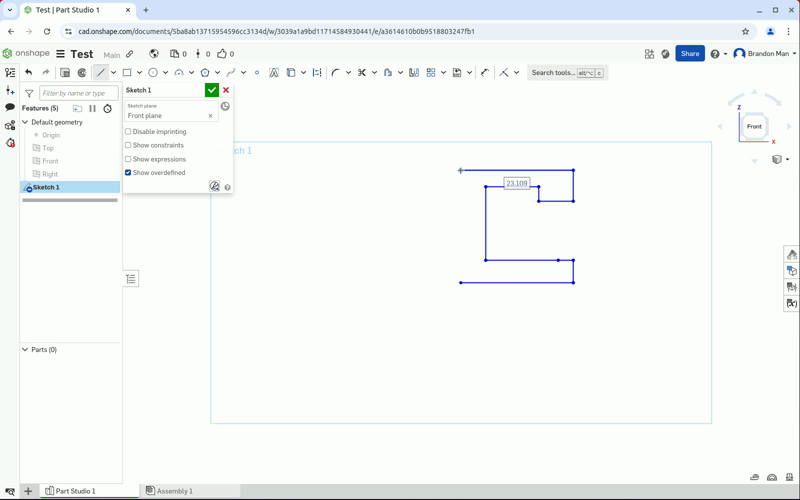
mouse_move(460, 282)
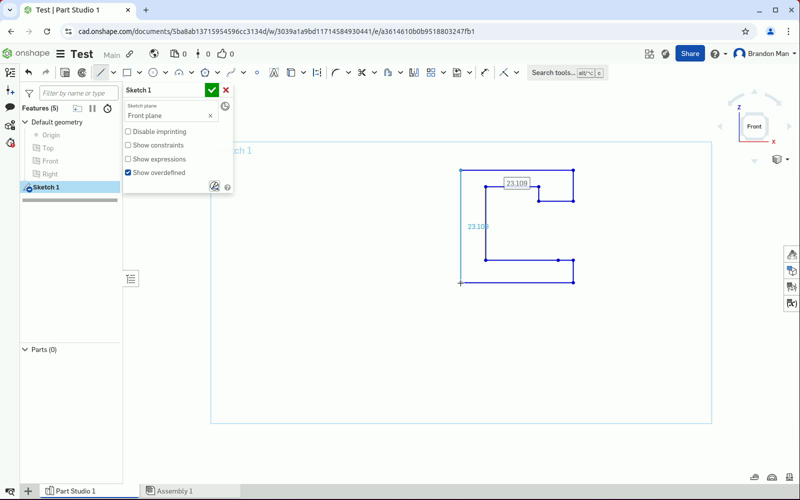
key_up(shift)
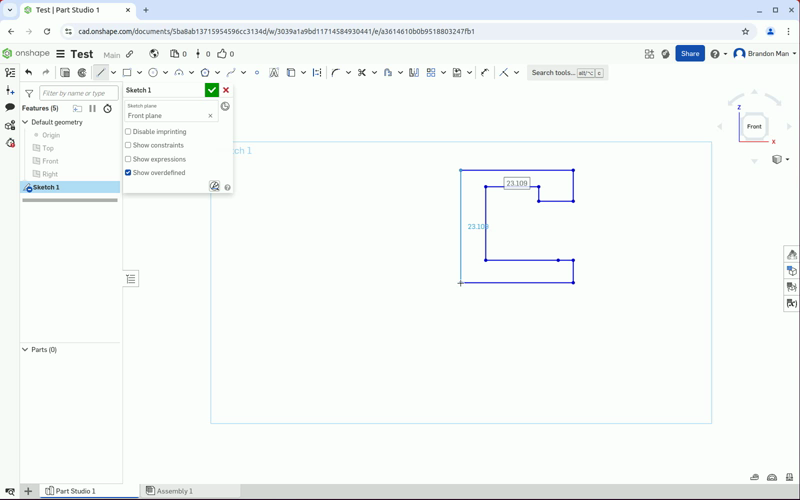
click(460, 282)
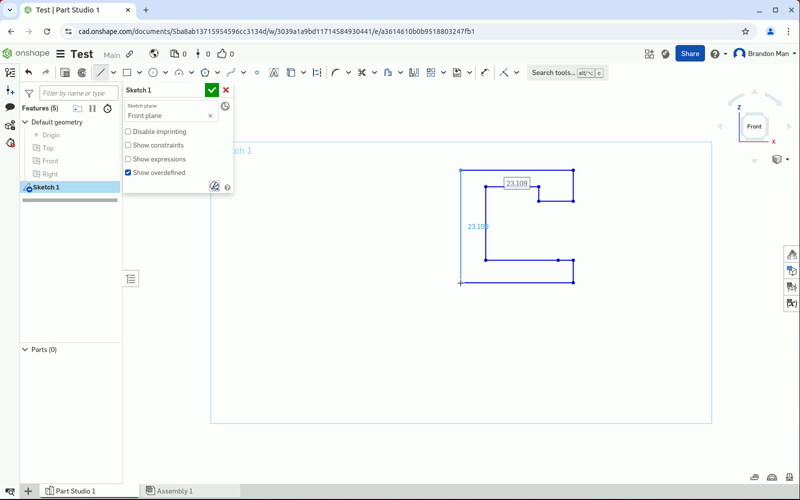
key(esc)
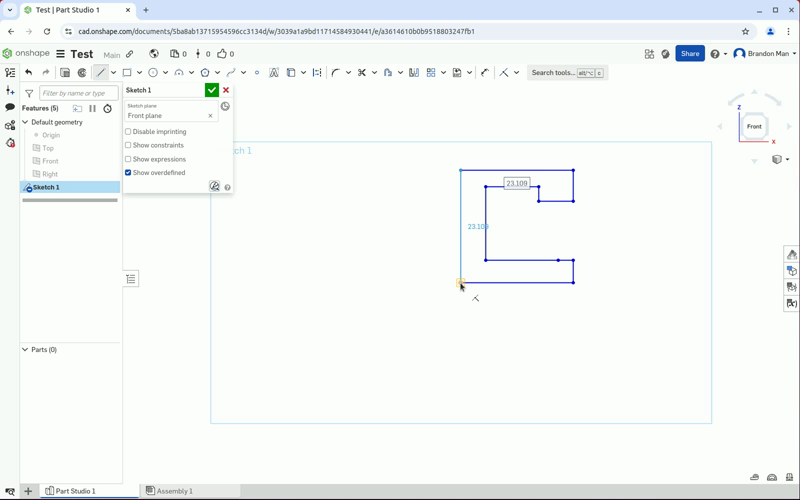
key(c)
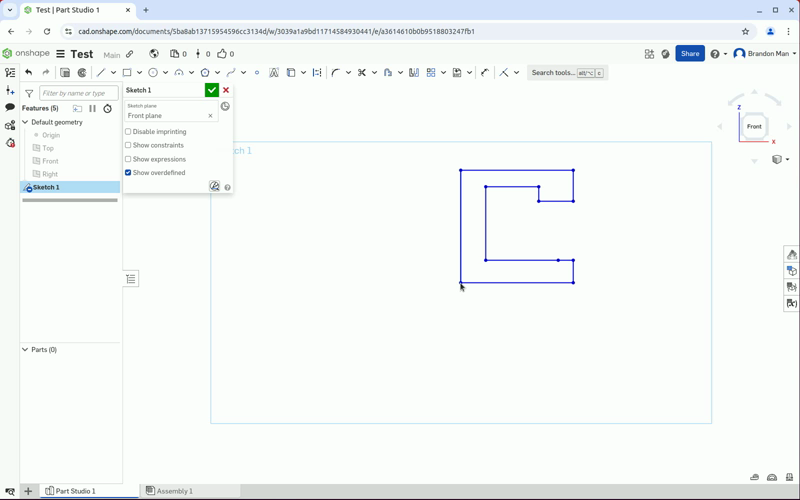
key_down(shift)
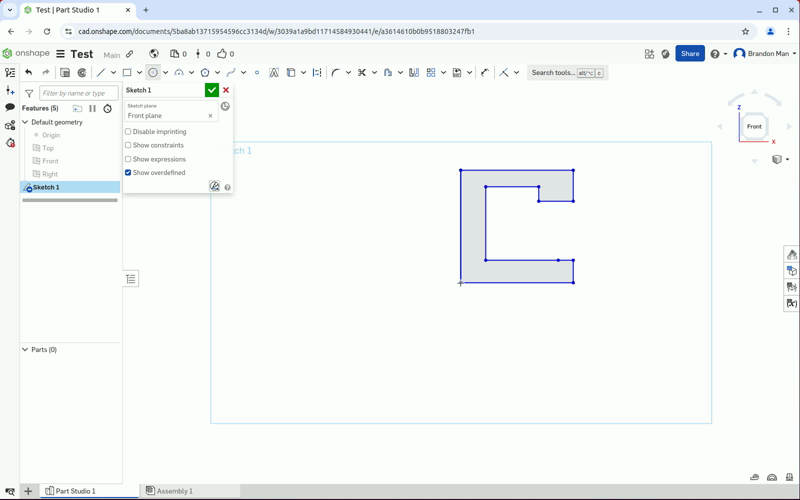
mouse_move(559, 183)
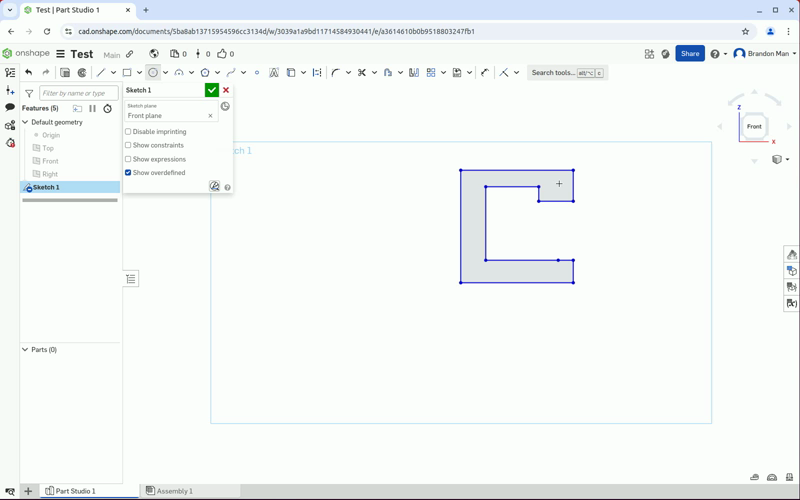
click(559, 183)
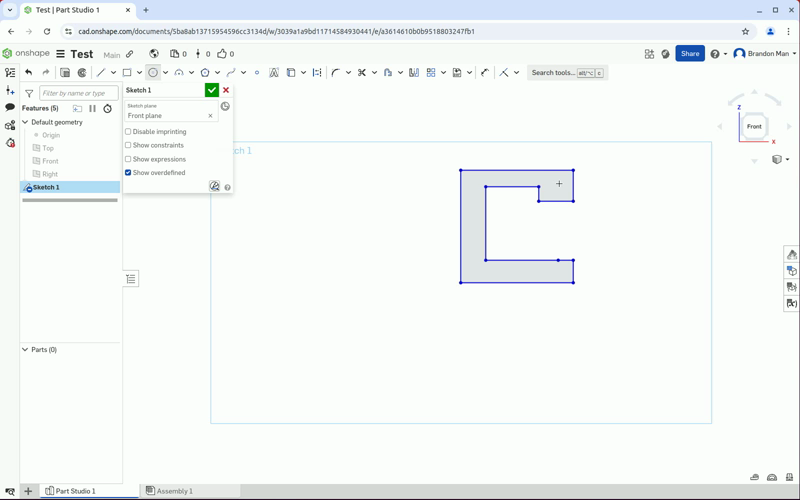
key_up(shift)
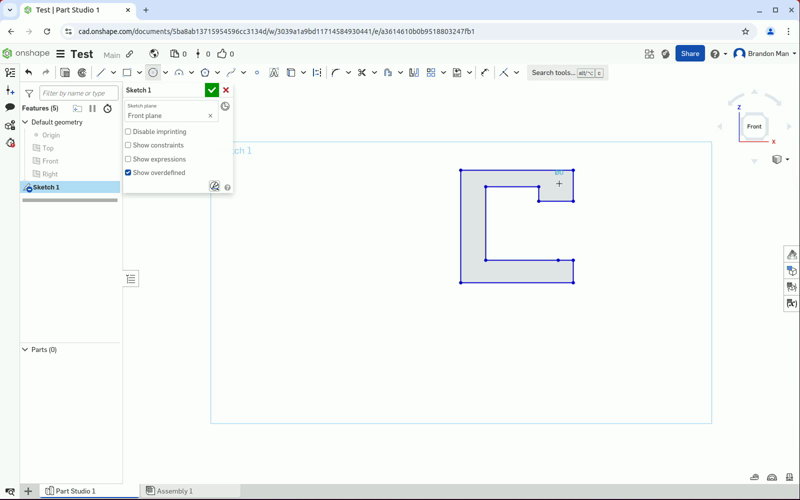
mouse_move(566, 183)
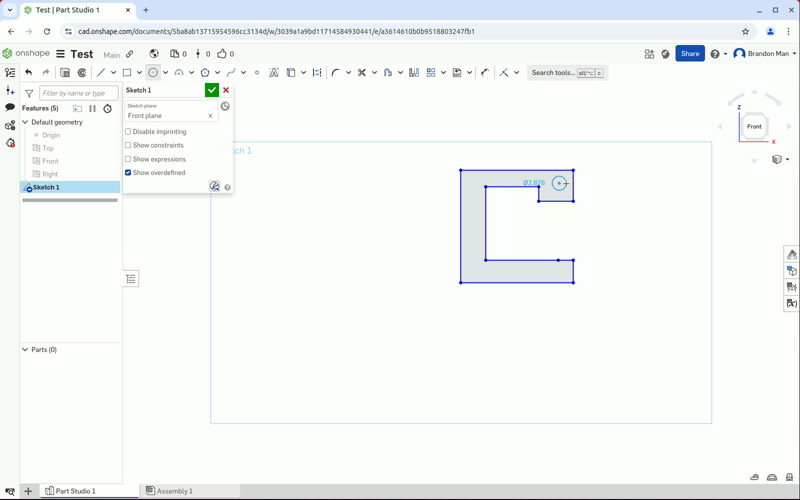
click(566, 183)
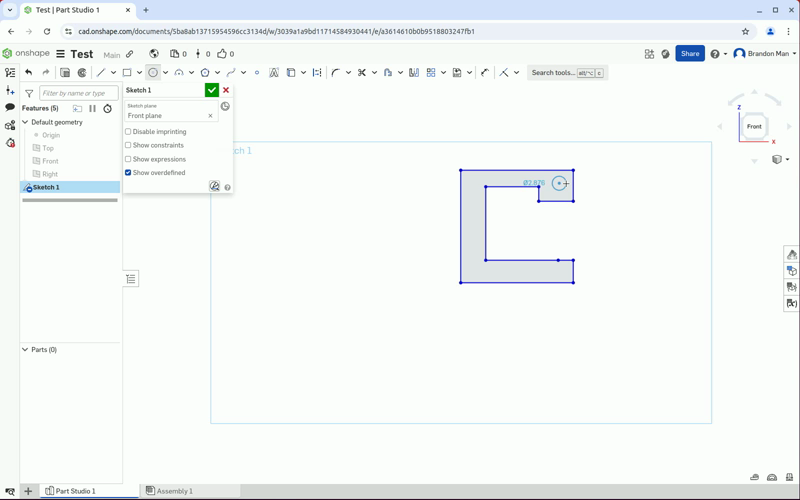
key(esc)
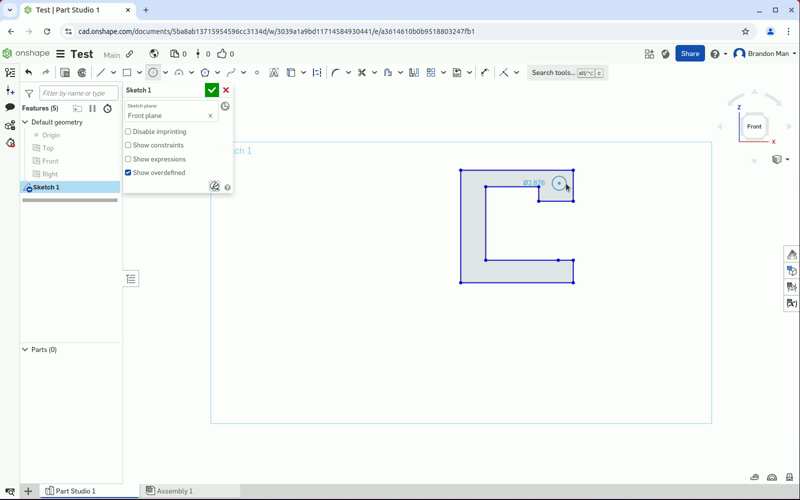
mouse_move(536, 181)
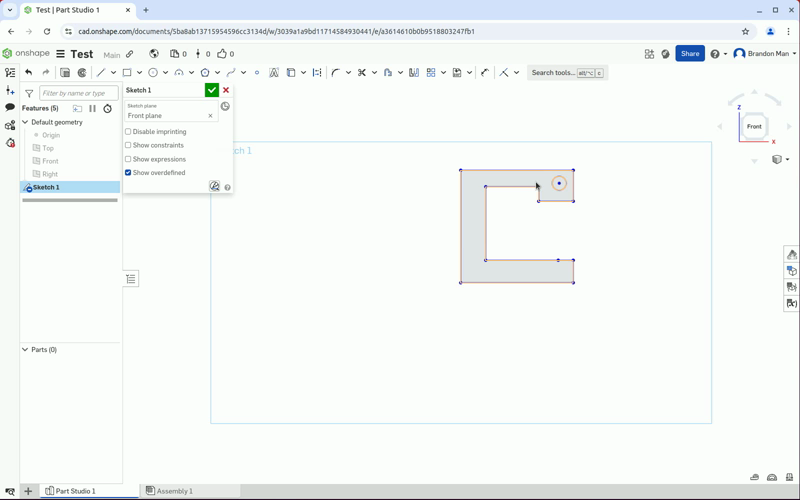
click(536, 181)
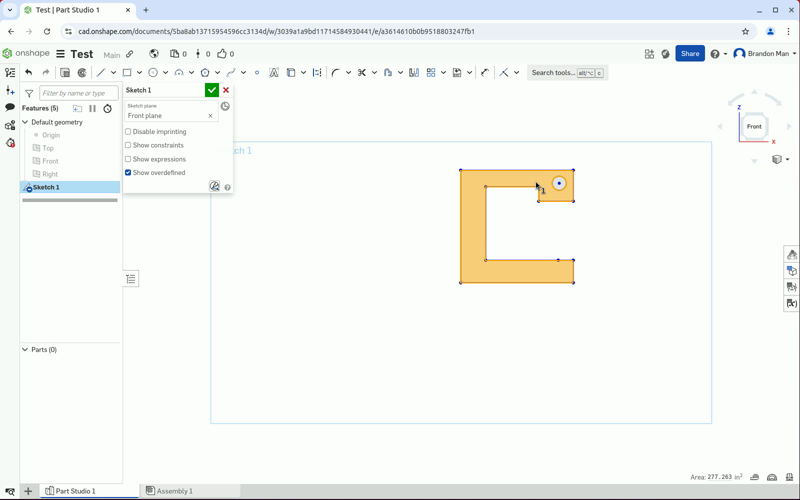
mouse_move(73, 352)
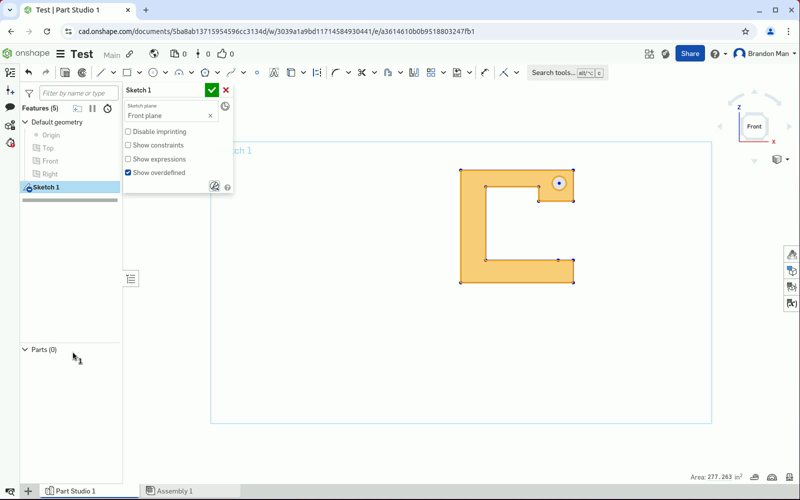
key(shift+y)
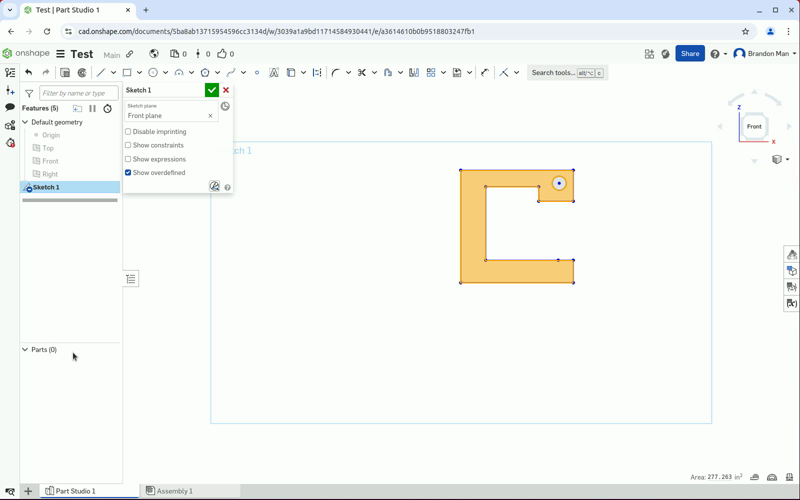
key(shift+e)
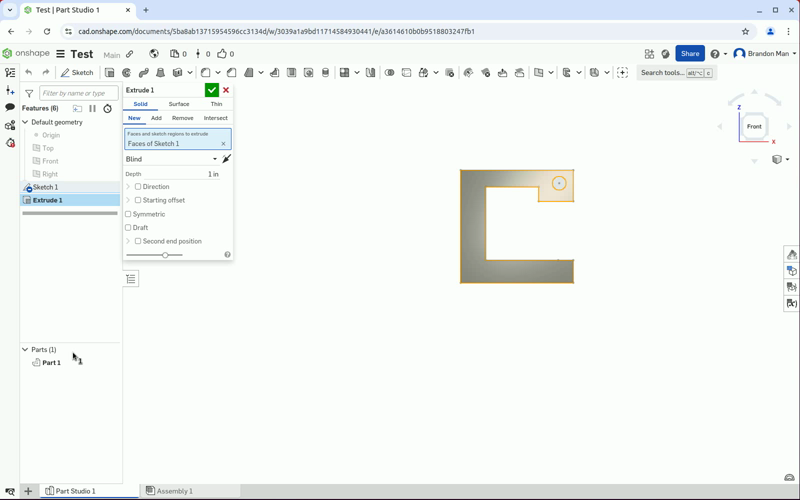
mouse_move(143, 106)
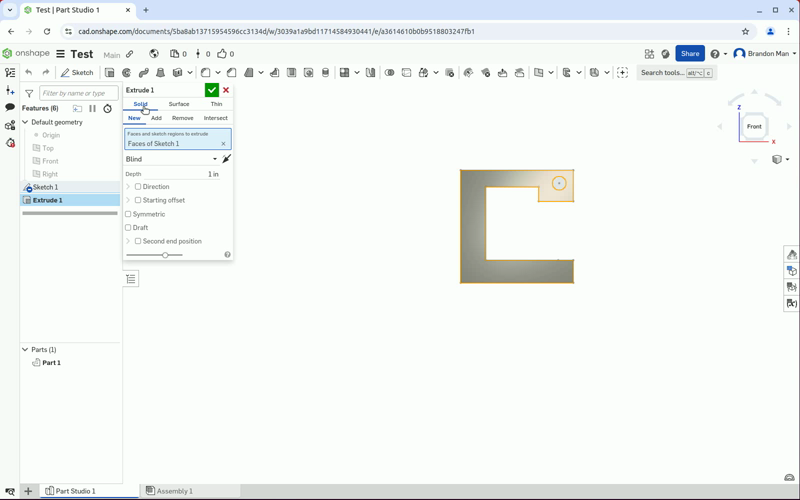
click(143, 106)
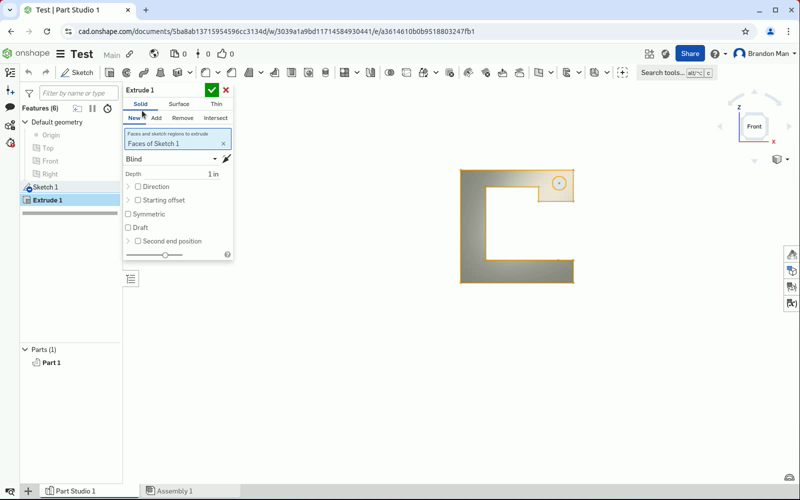
mouse_move(137, 120)
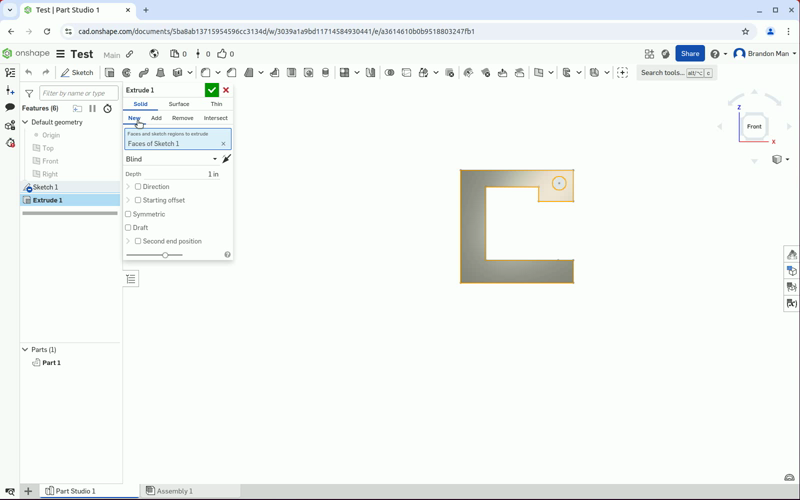
click(137, 120)
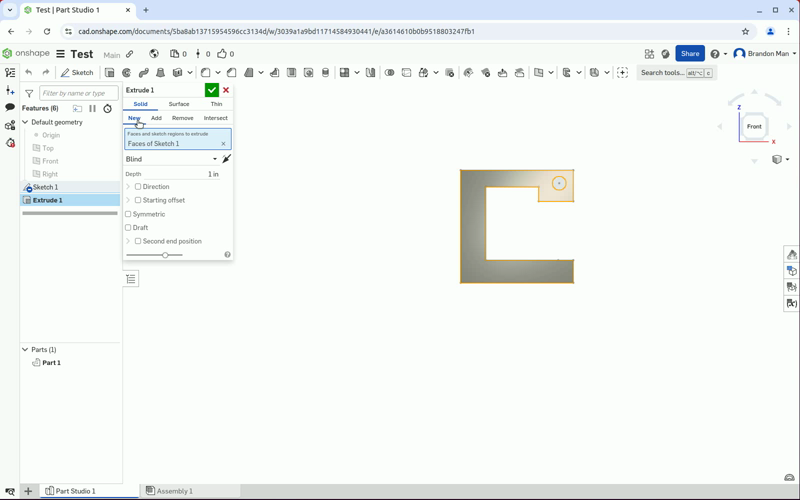
key(tab, 4)
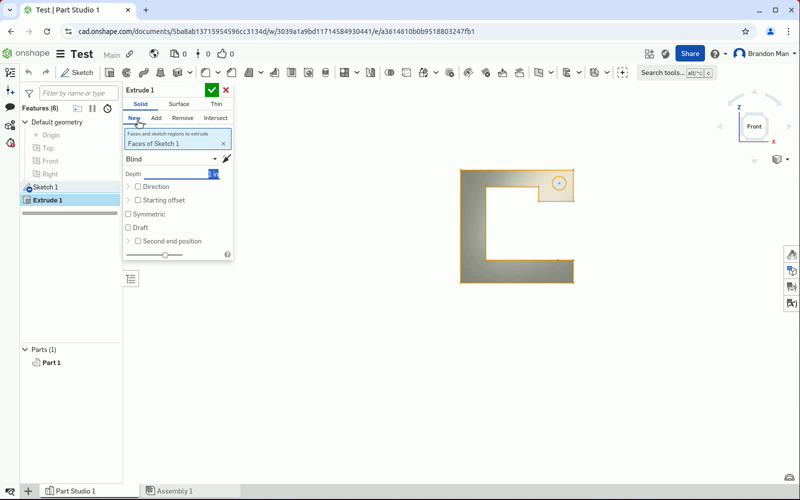
text(23.108)
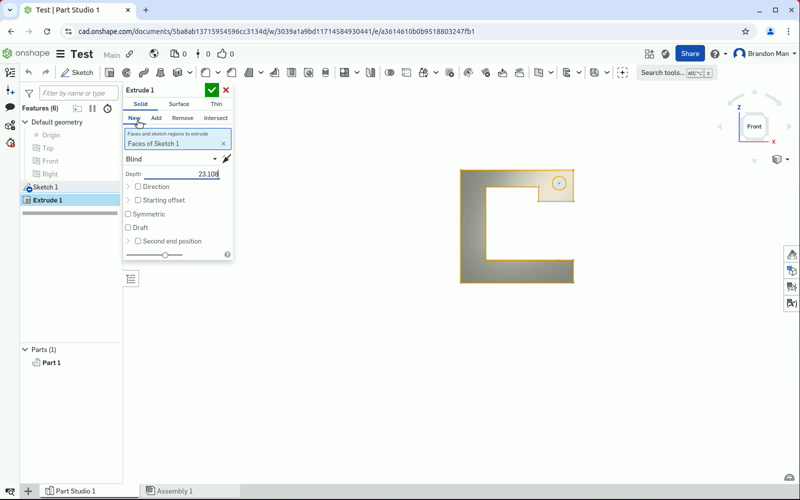
key(enter)
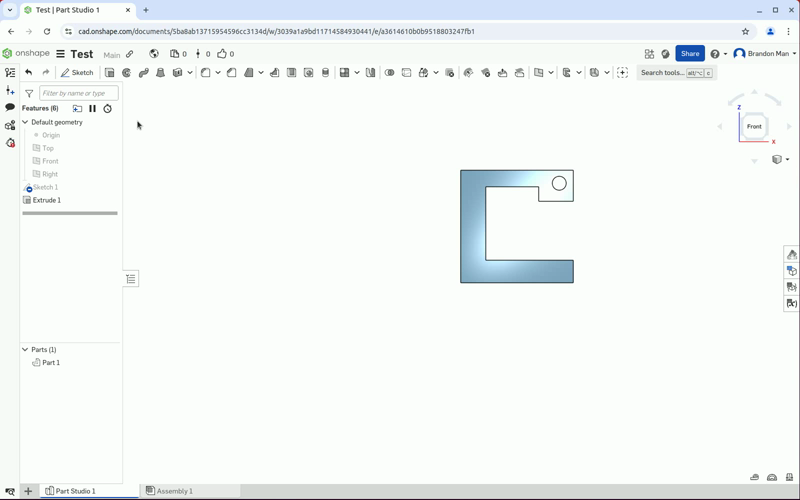
key(shift+h)
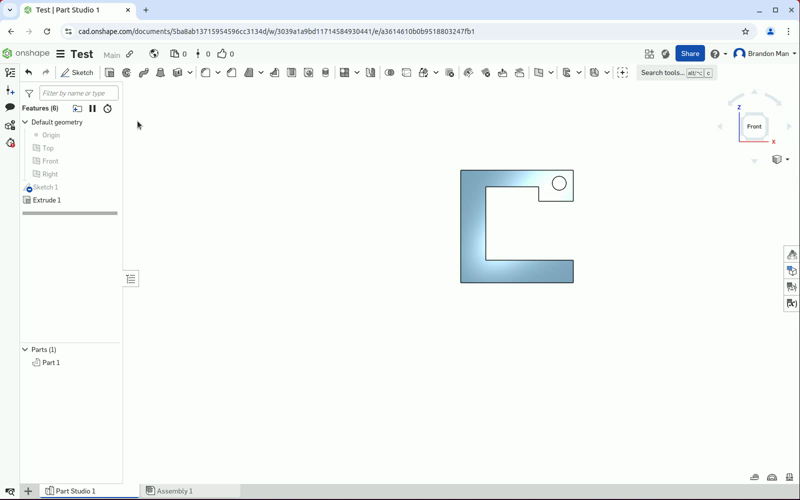
key(shift+h)
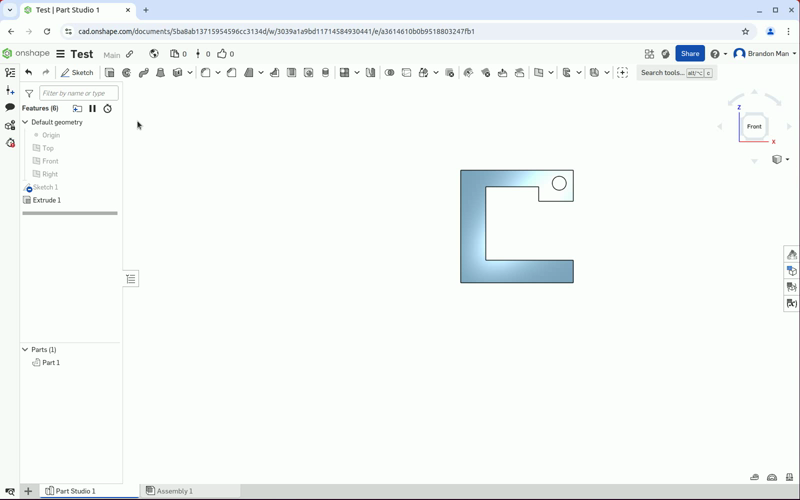
mouse_move(73, 189)
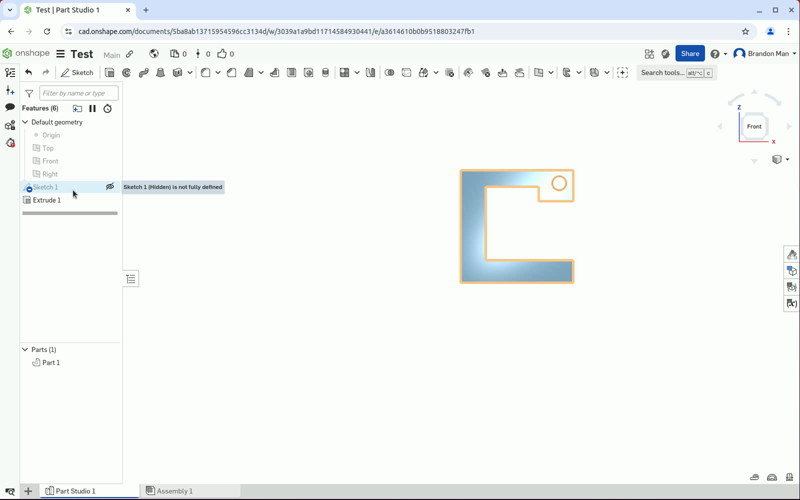
click(73, 189)
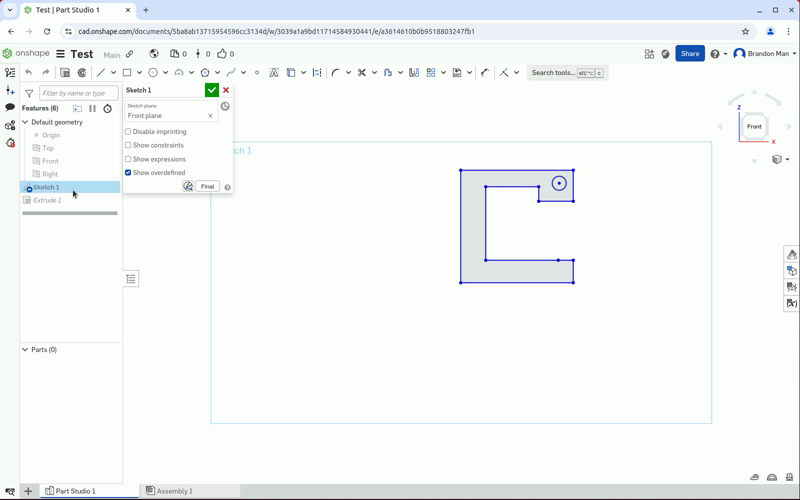
mouse_move(229, 92)
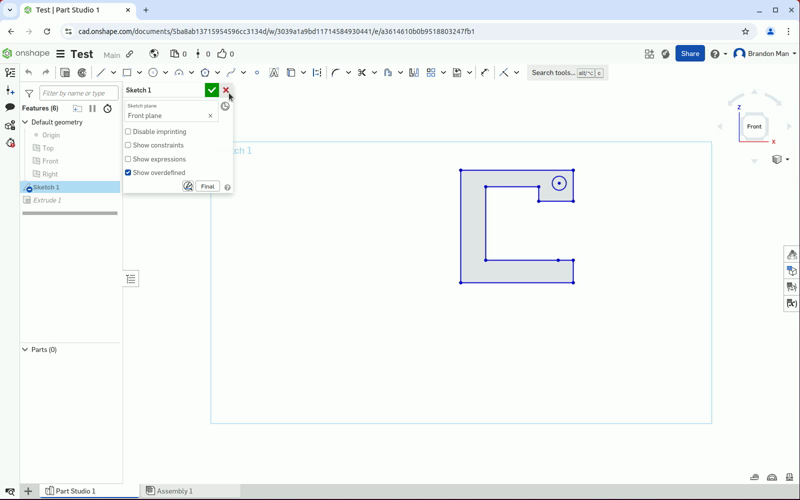
click(229, 92)
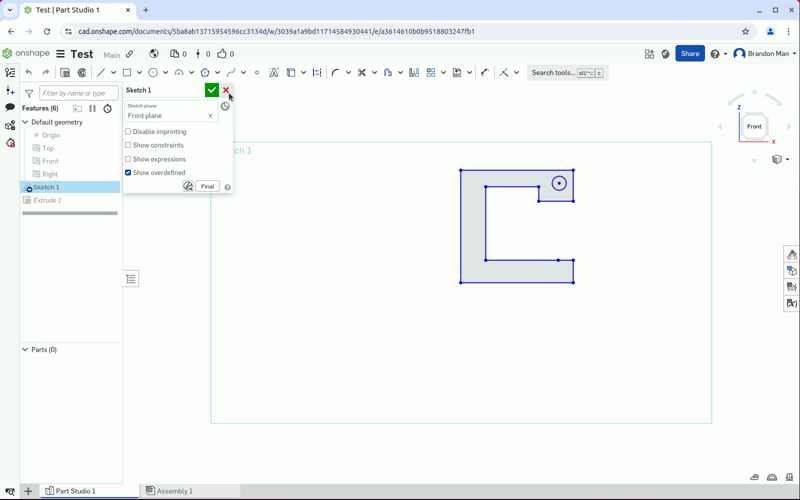
key(shift+s)
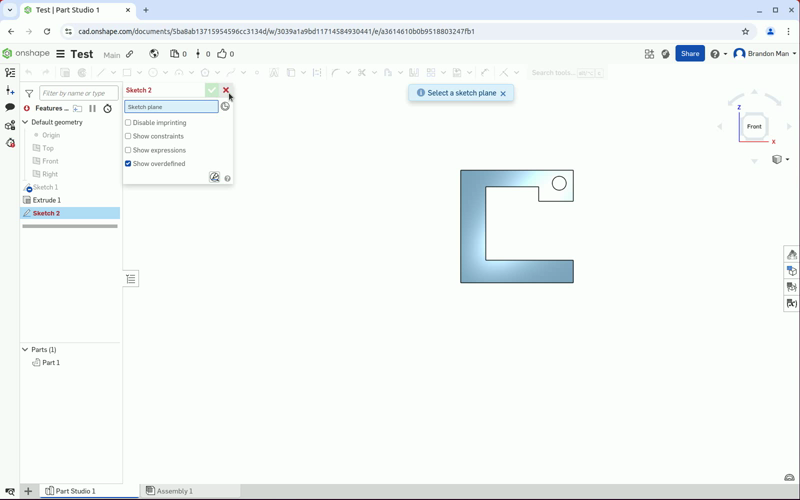
mouse_move(73, 163)
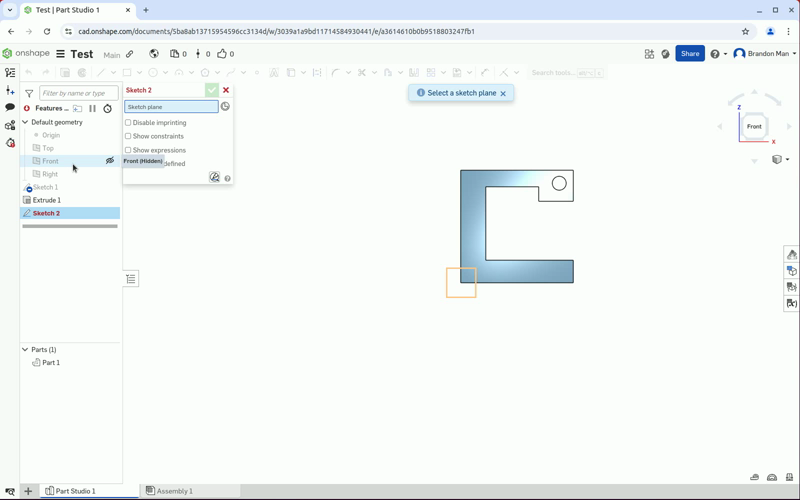
click(73, 163)
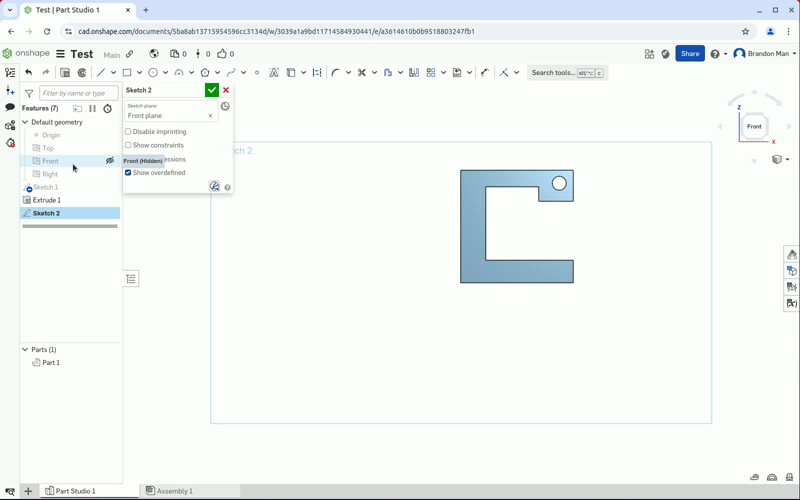
mouse_move(73, 352)
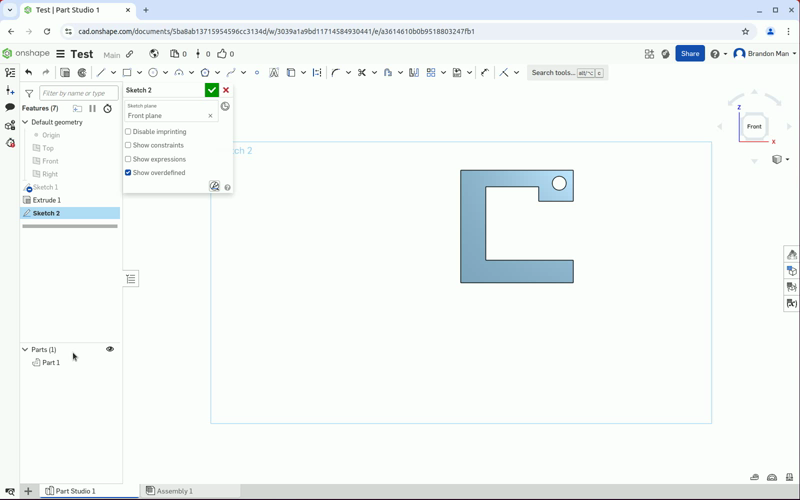
key(y)
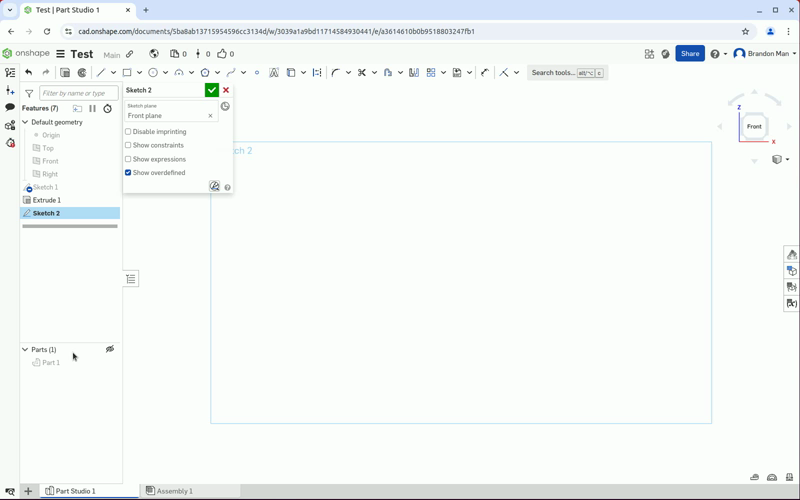
key(l)
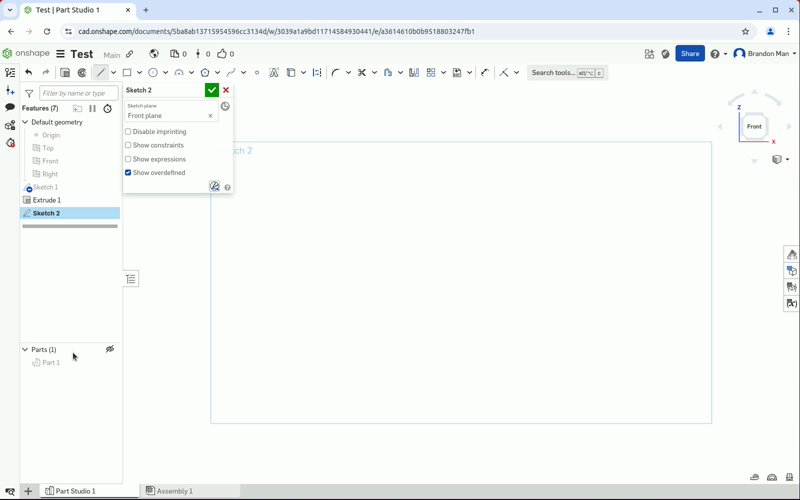
key_down(shift)
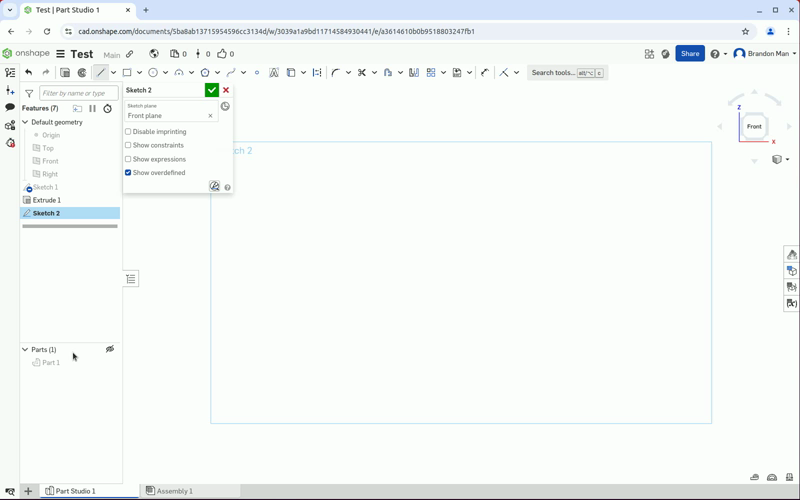
mouse_move(558, 260)
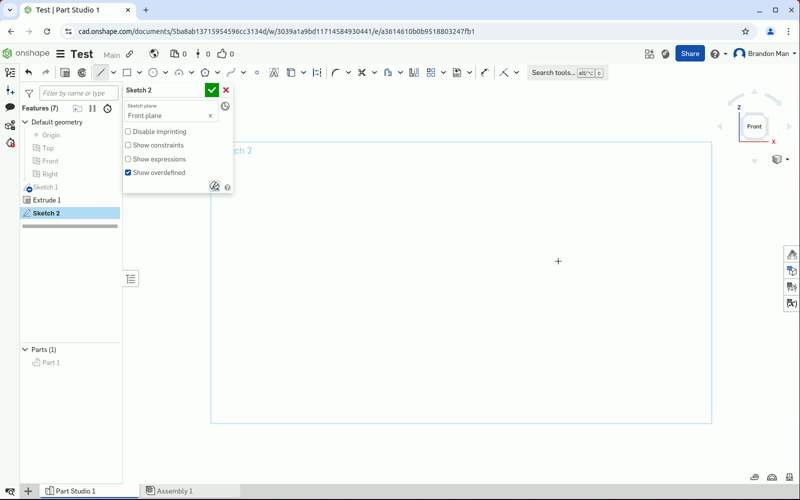
click(558, 260)
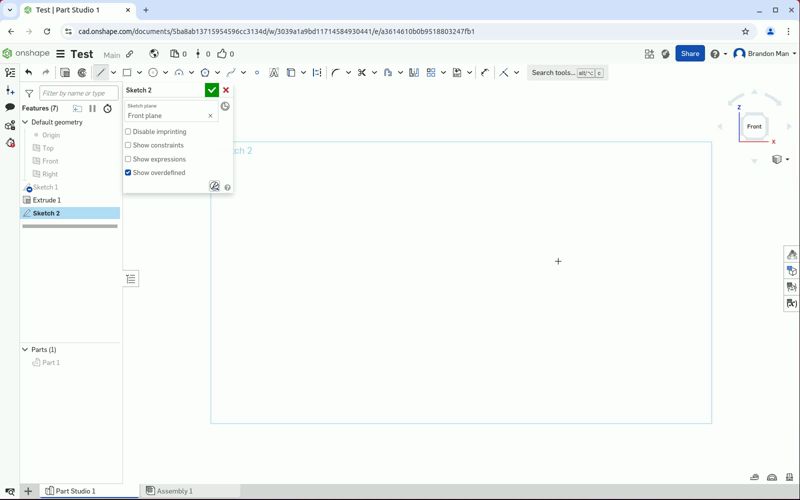
key_up(shift)
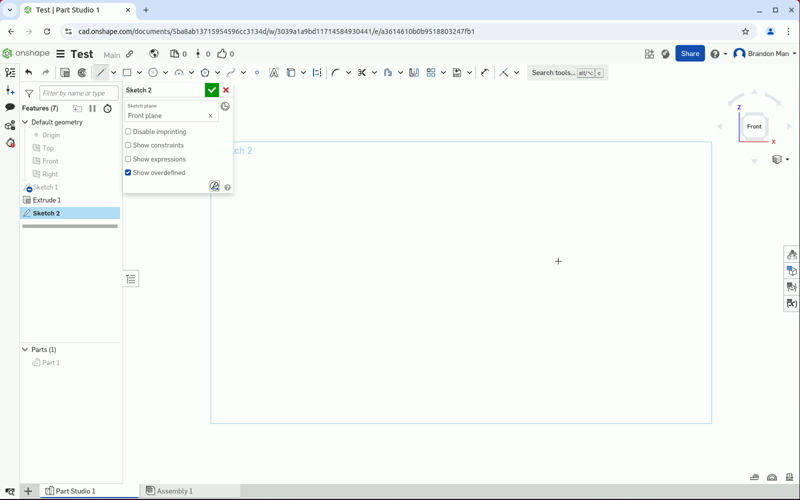
key_down(shift)
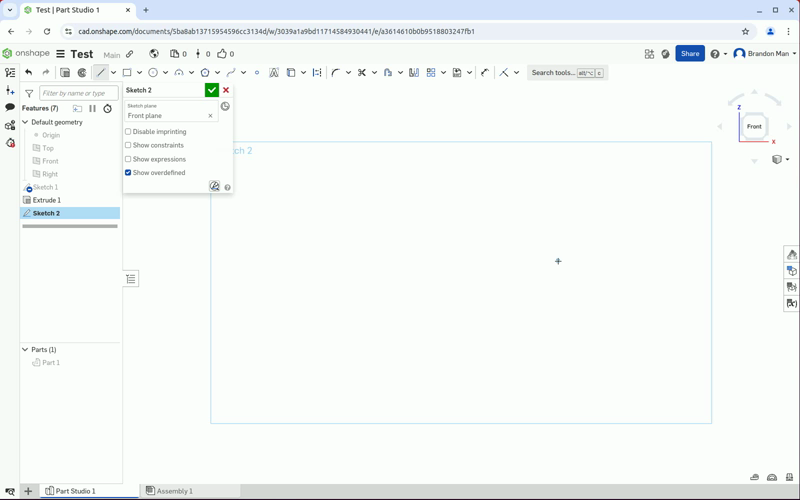
mouse_move(588, 260)
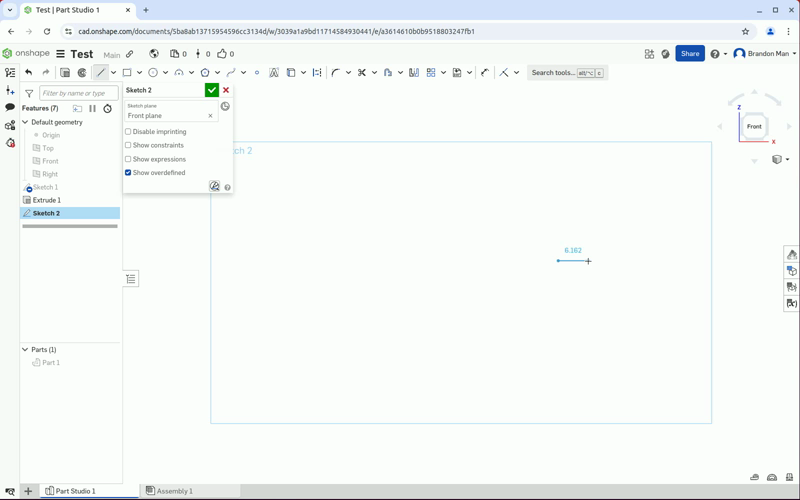
mouse_move(573, 260)
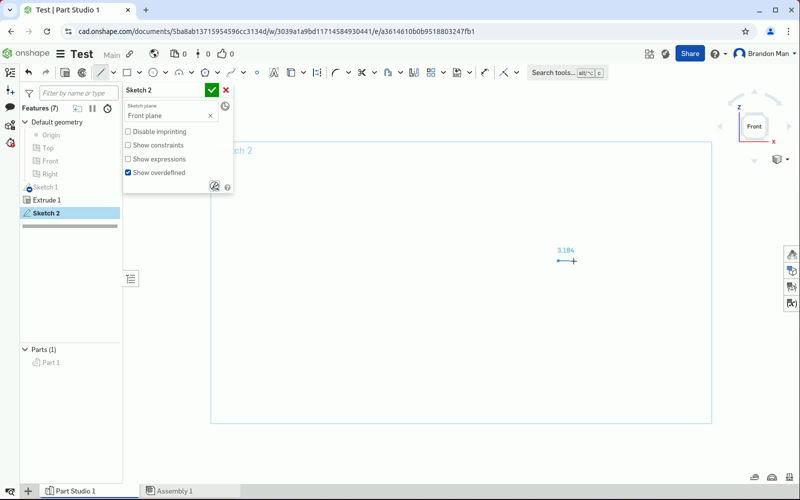
click(573, 260)
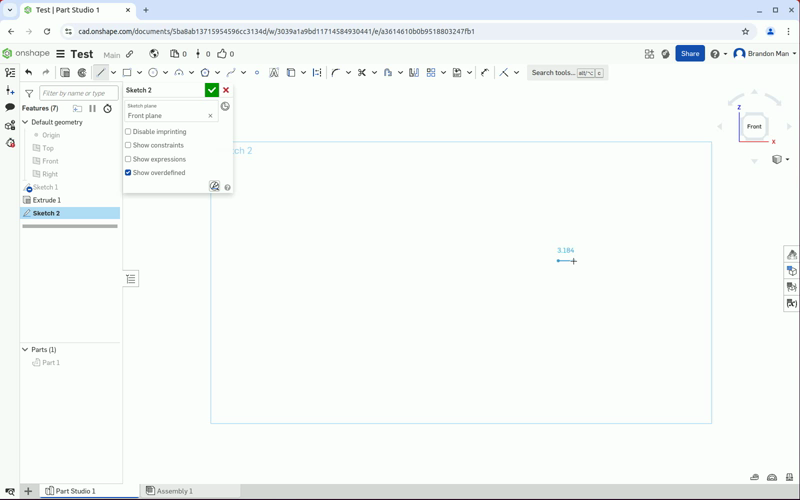
key_up(shift)
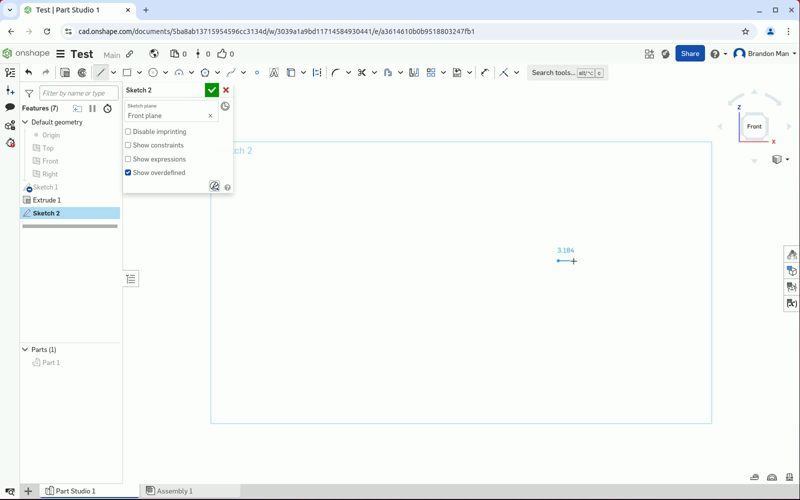
key_down(shift)
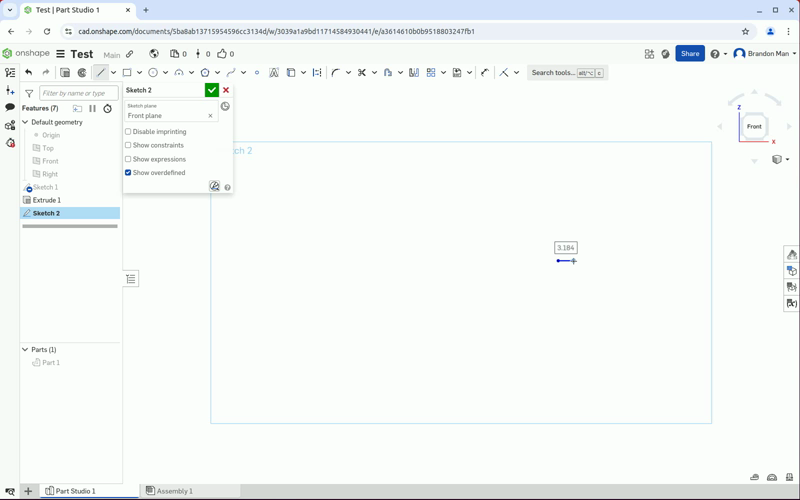
mouse_move(589, 260)
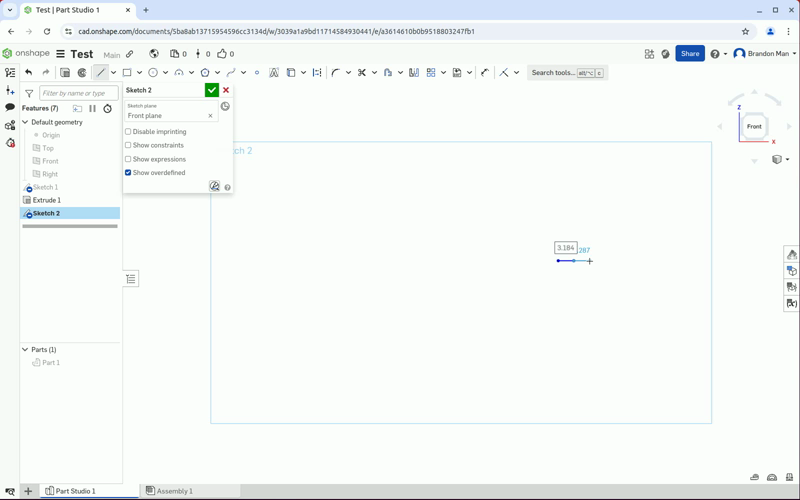
mouse_move(573, 236)
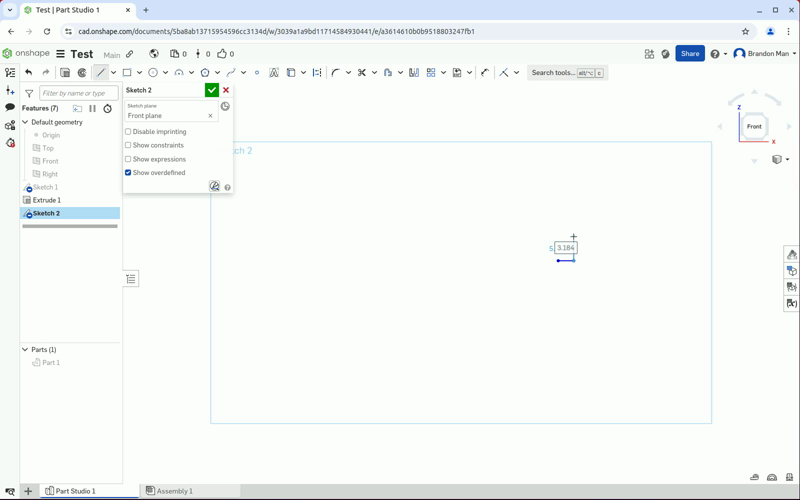
click(573, 236)
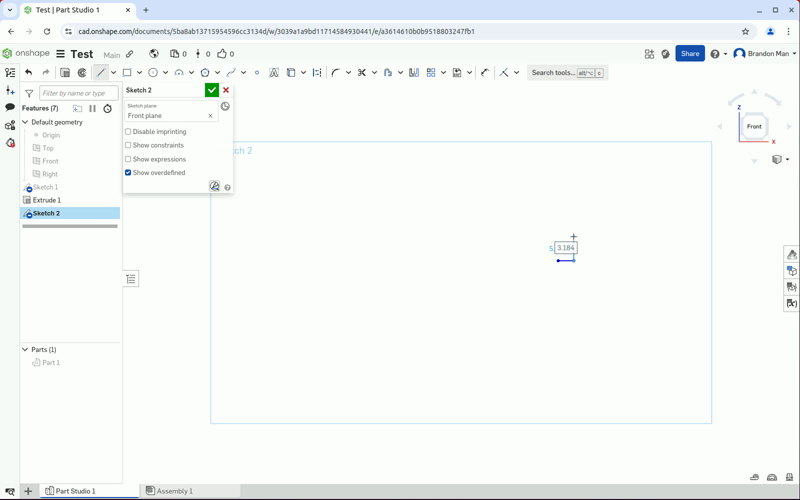
key_up(shift)
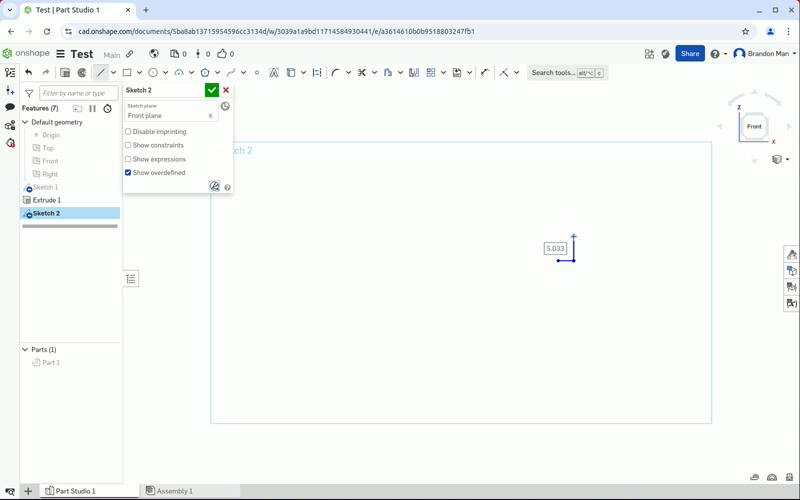
key_down(shift)
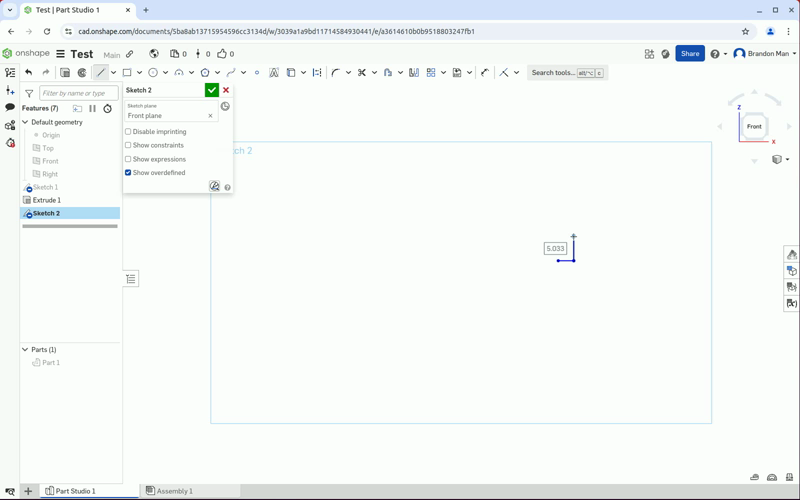
mouse_move(589, 236)
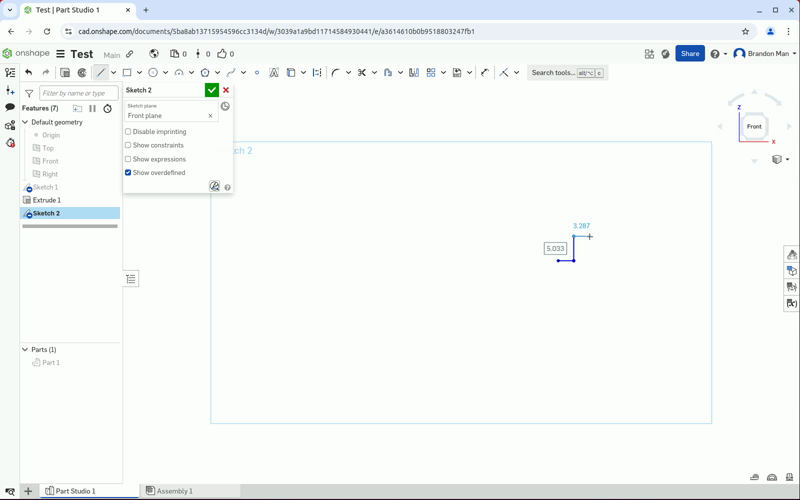
mouse_move(558, 236)
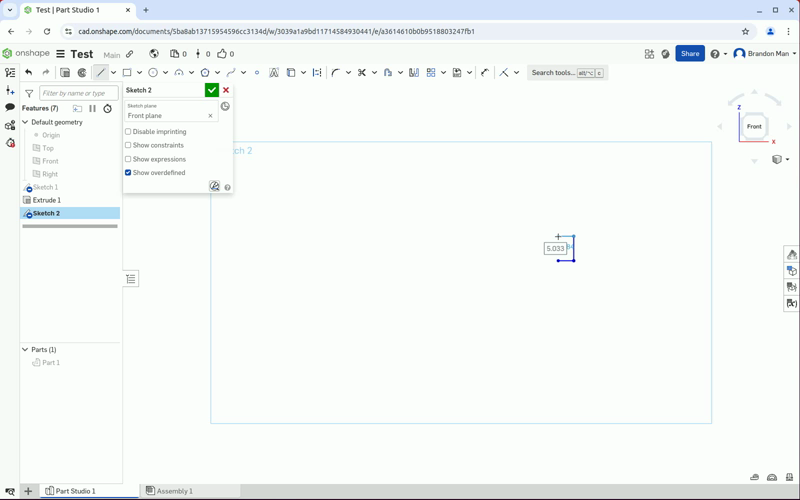
click(558, 236)
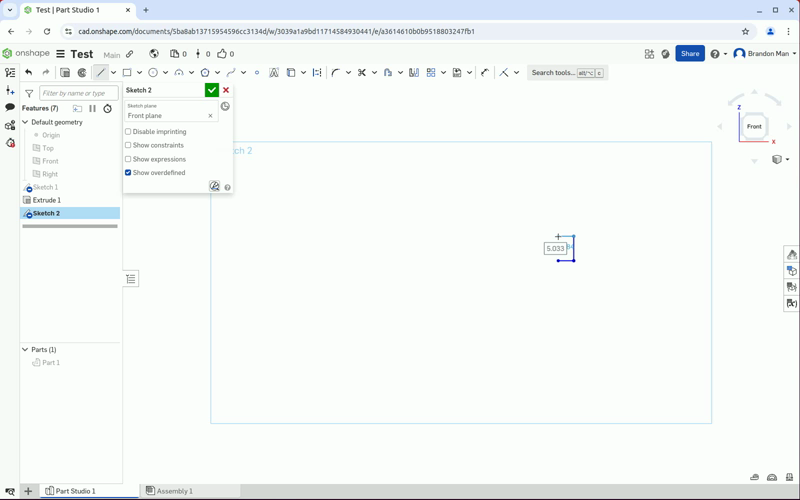
key_up(shift)
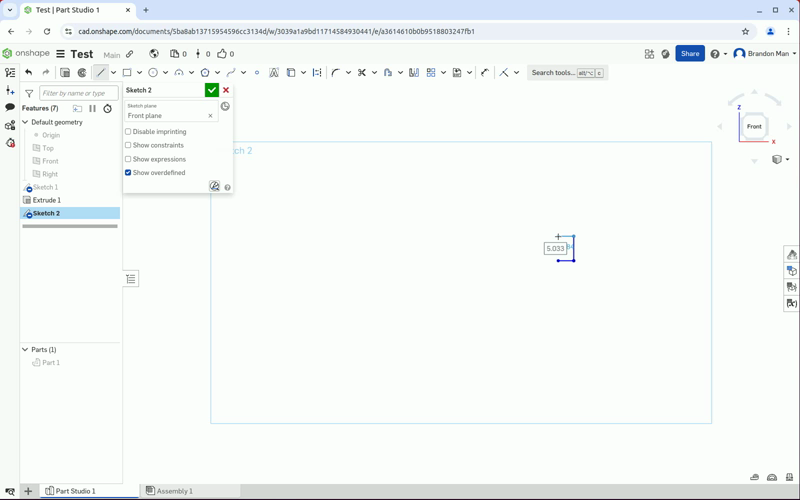
mouse_move(588, 236)
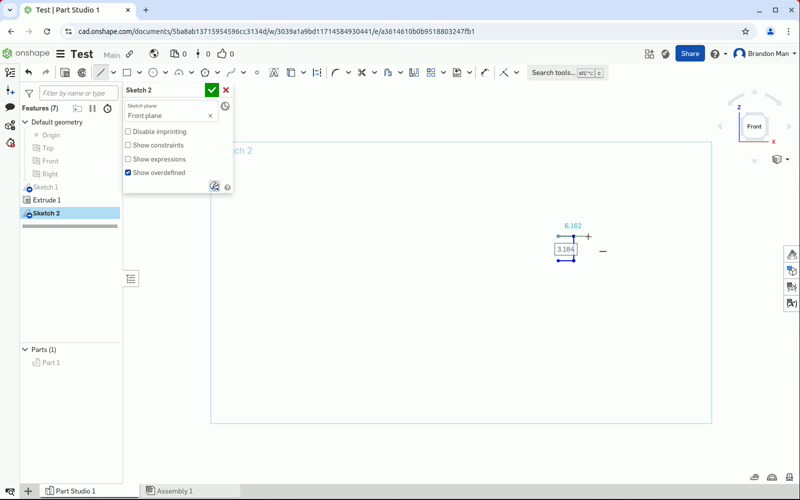
key_down(shift)
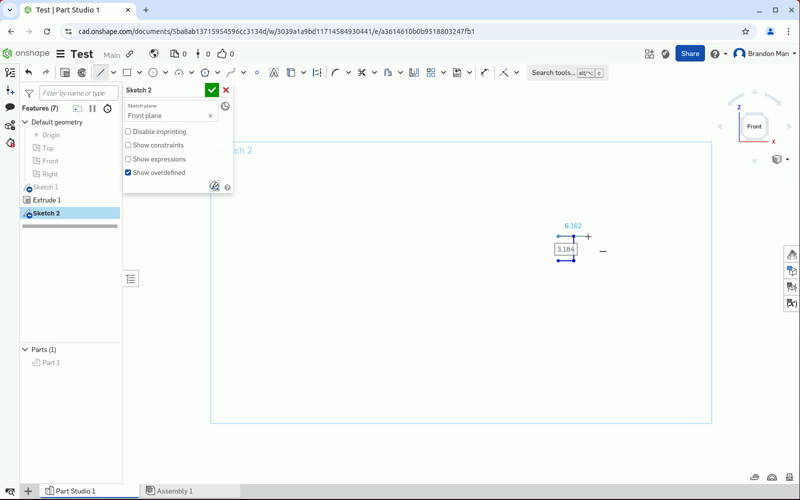
mouse_move(558, 260)
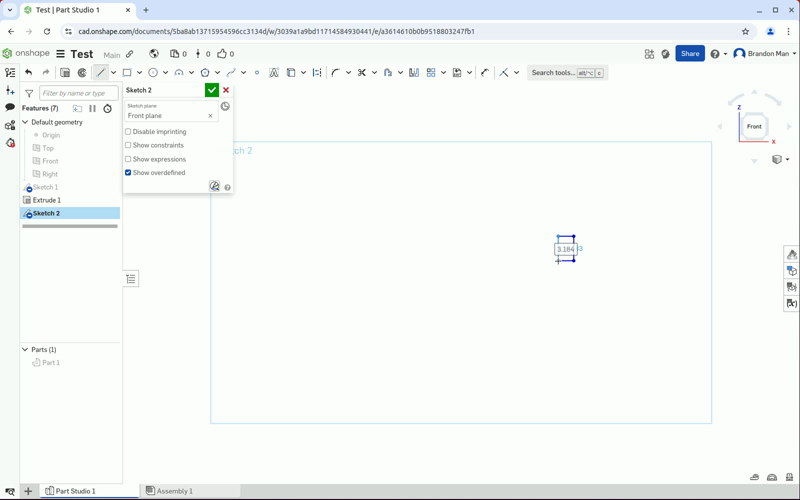
key_up(shift)
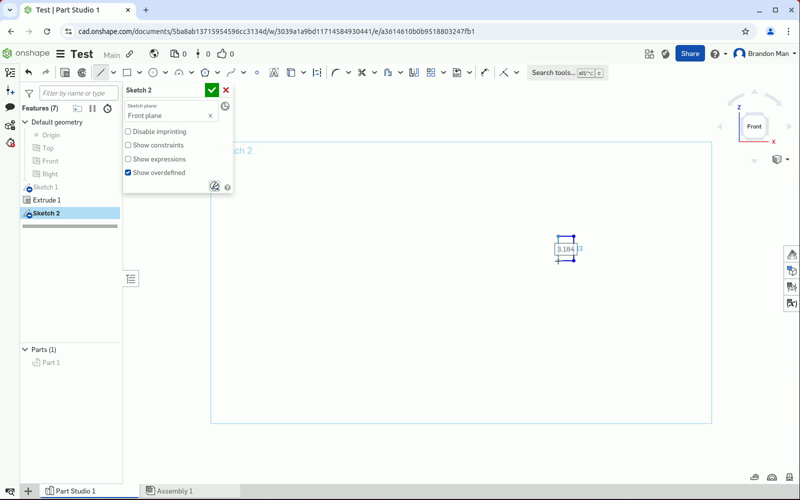
click(558, 260)
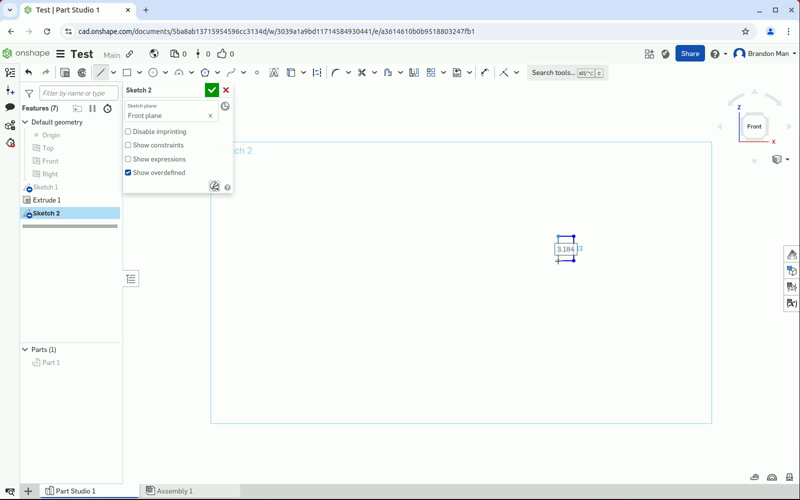
key(esc)
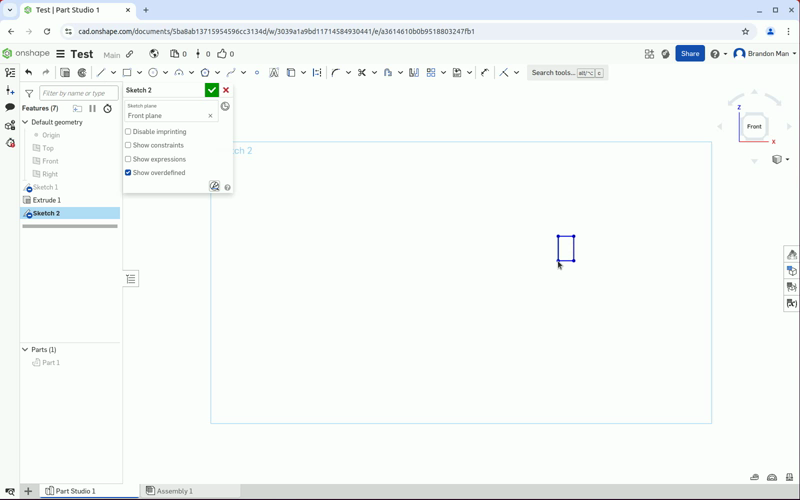
mouse_move(559, 259)
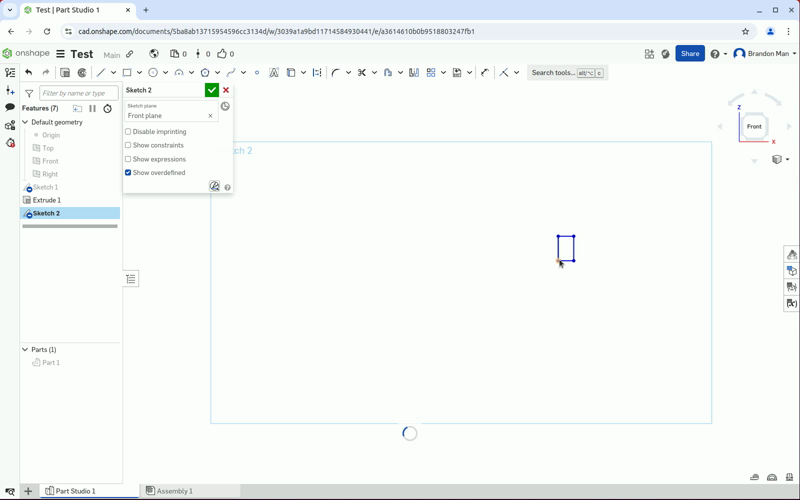
scroll(6)
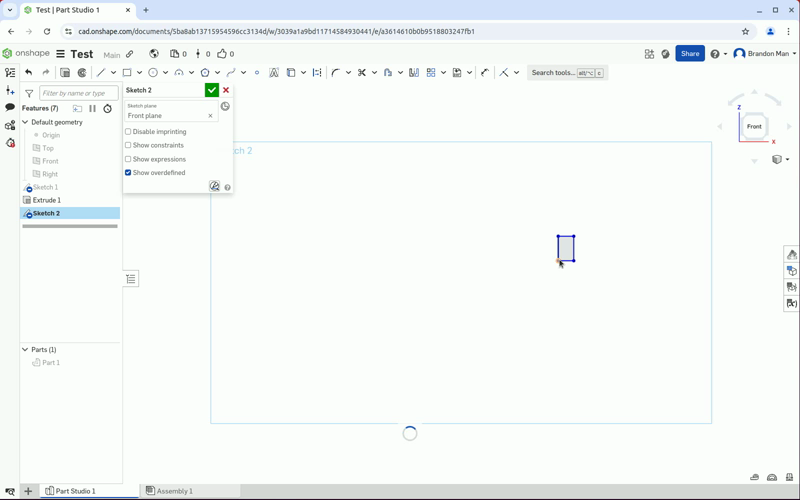
scroll(6)
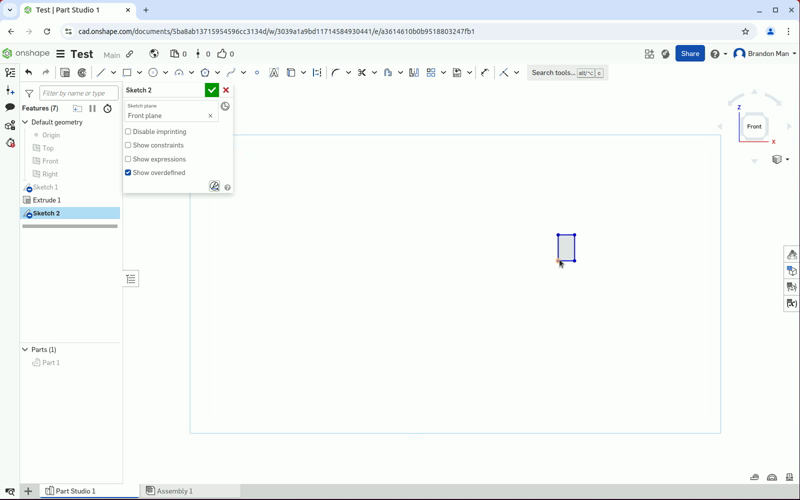
scroll(6)
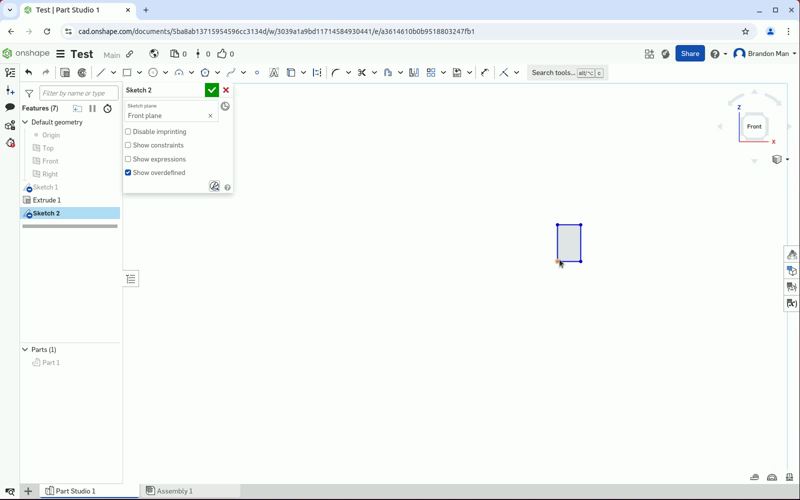
scroll(6)
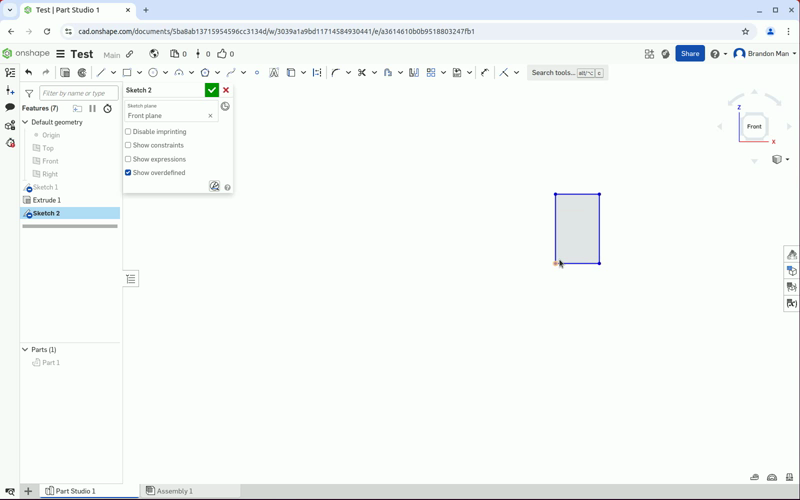
scroll(6)
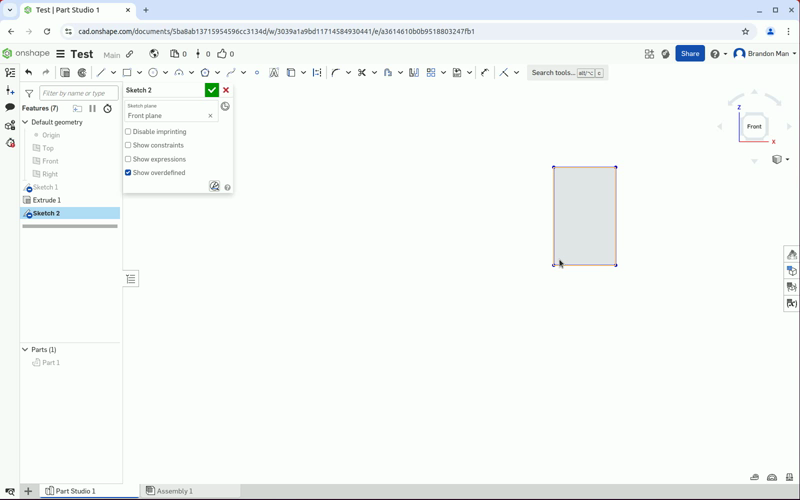
scroll(6)
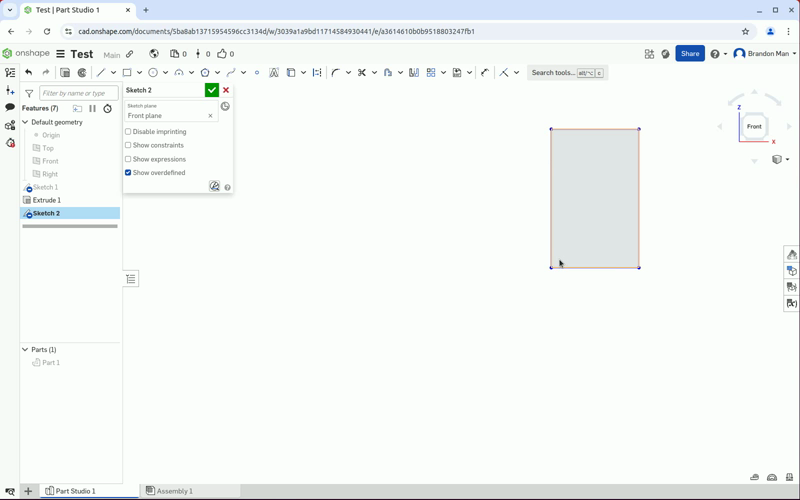
scroll(6)
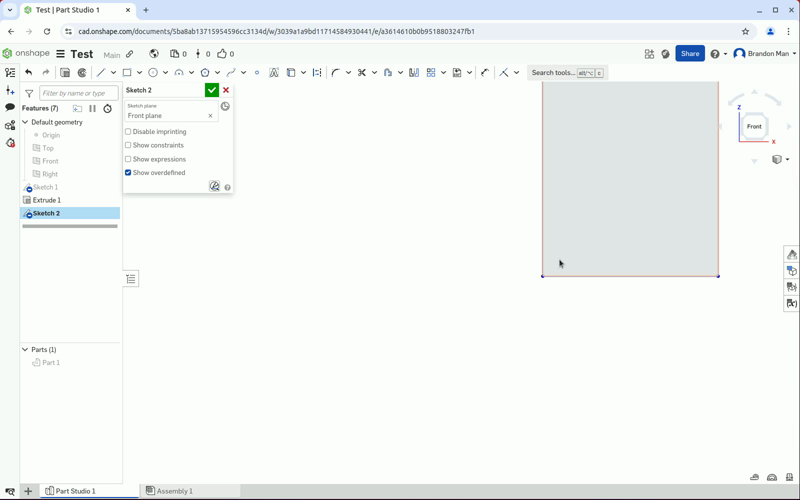
click(559, 259)
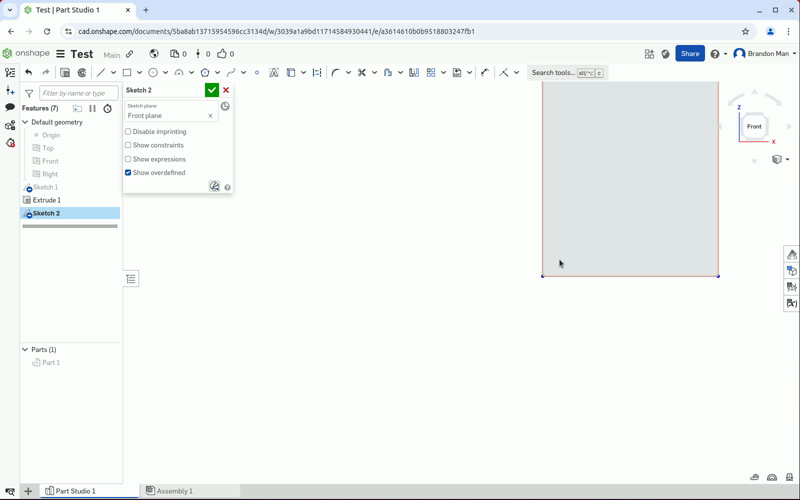
scroll(-6)
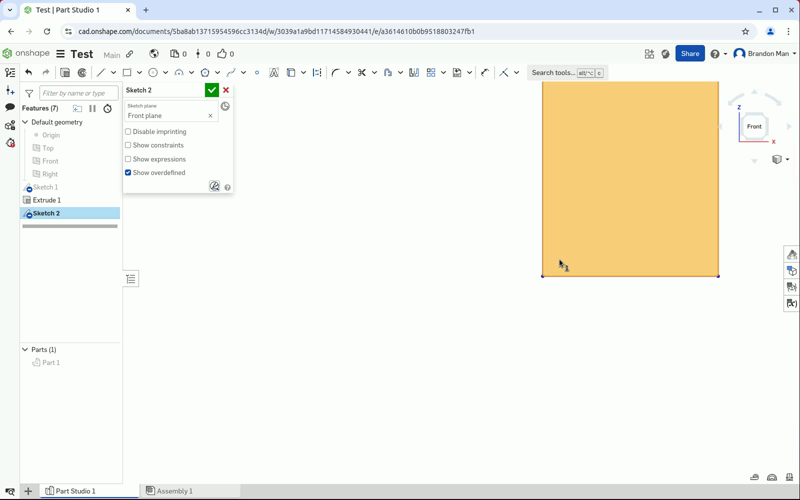
scroll(-6)
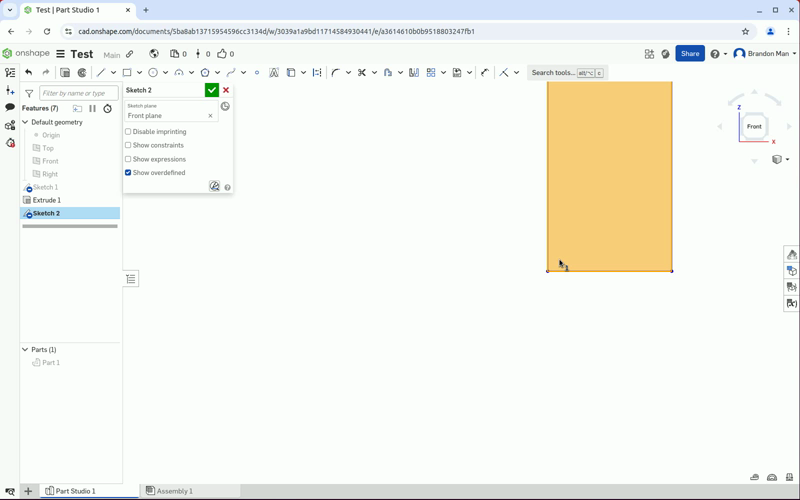
scroll(-6)
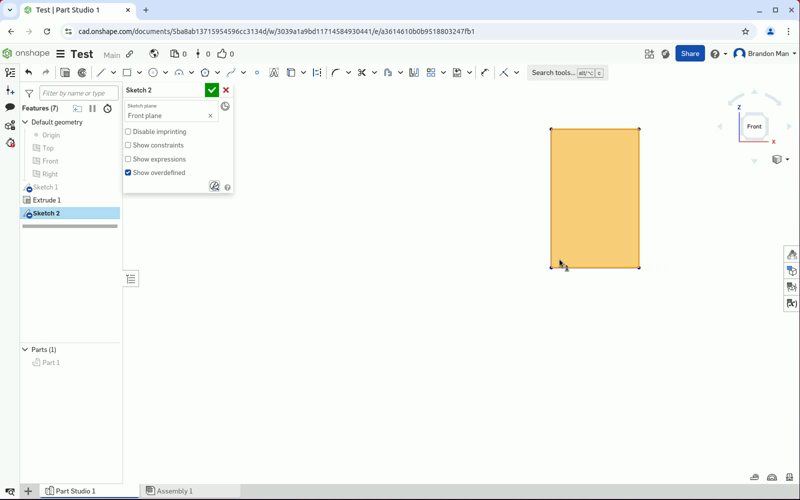
scroll(-6)
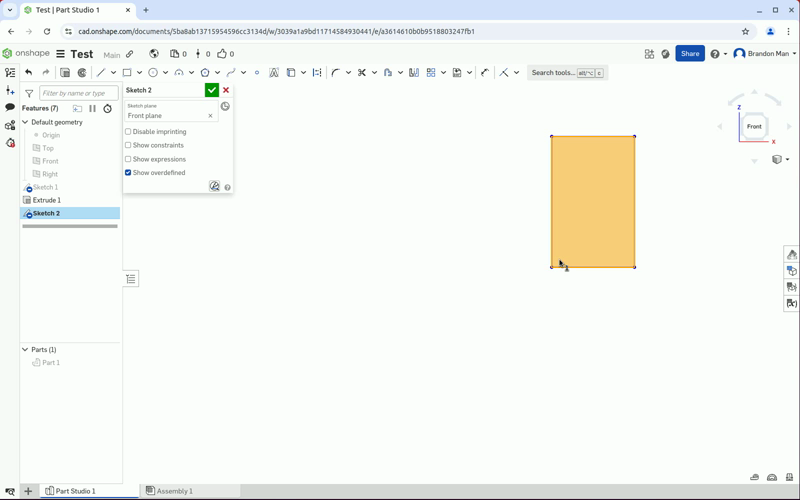
scroll(-6)
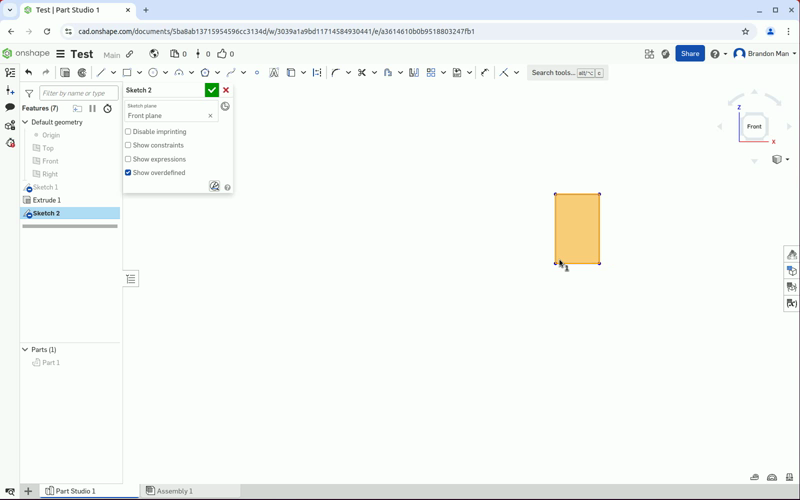
scroll(-6)
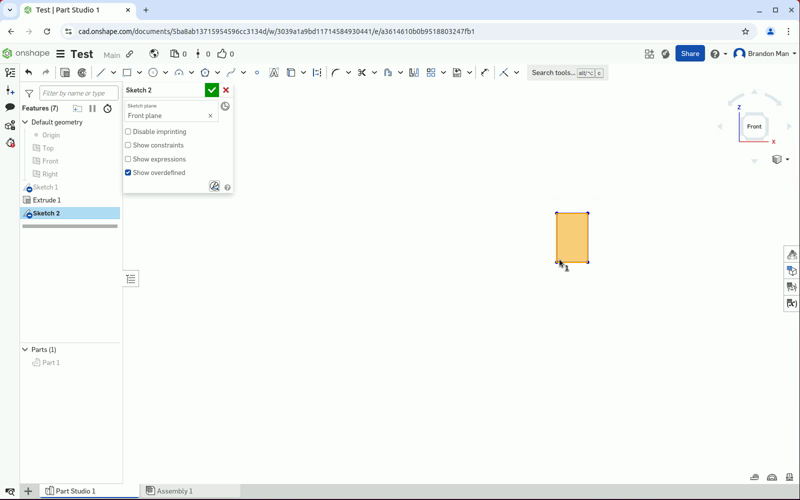
scroll(-6)
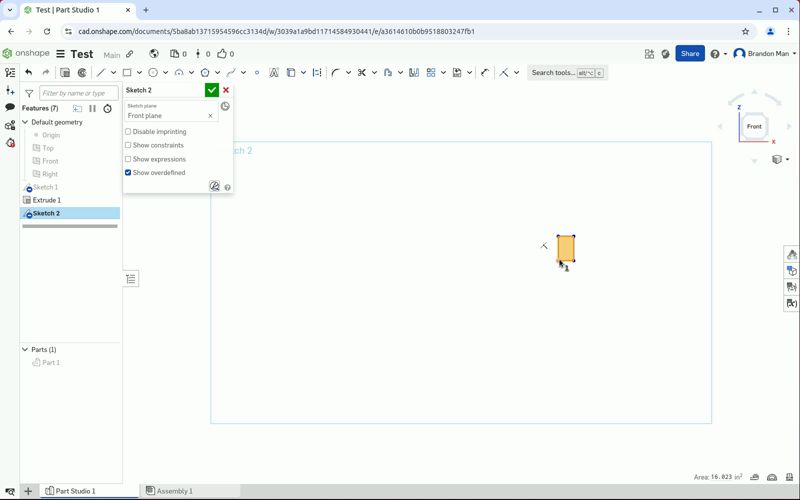
mouse_move(73, 352)
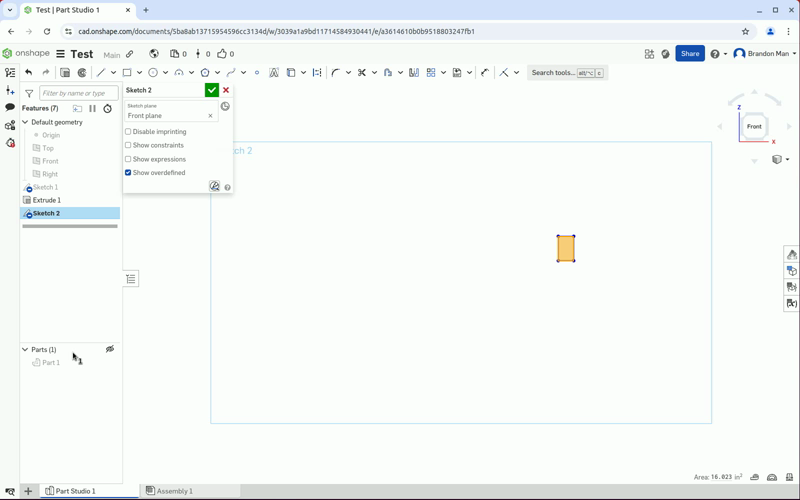
key(shift+y)
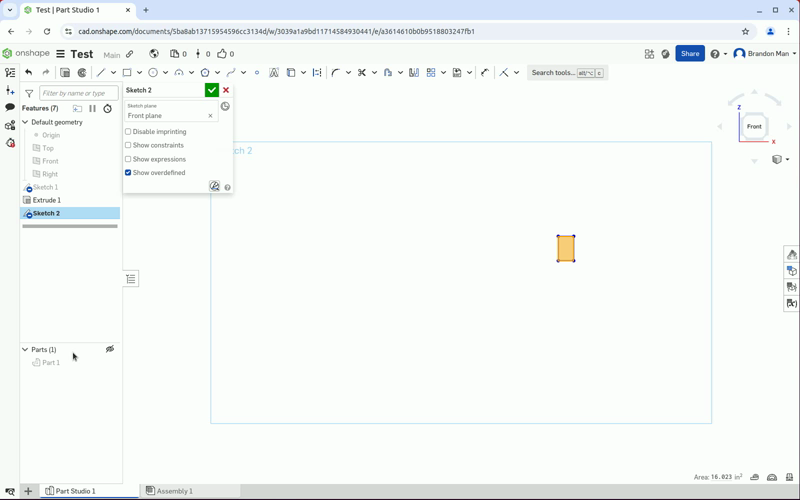
key(shift+e)
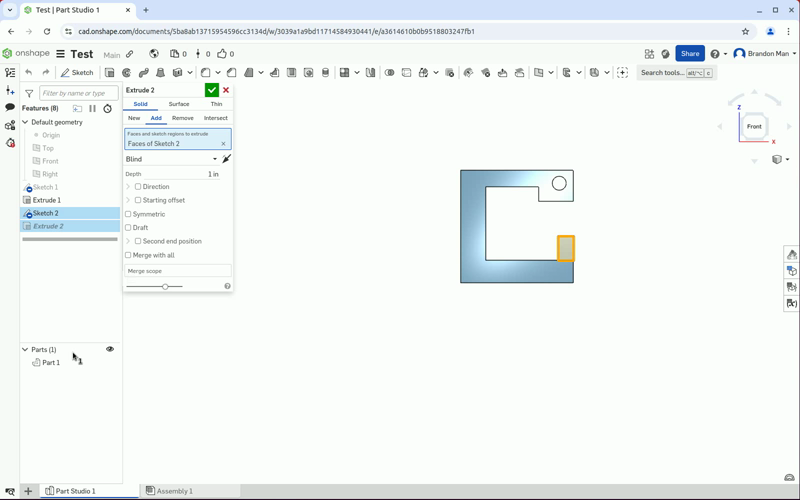
mouse_move(143, 106)
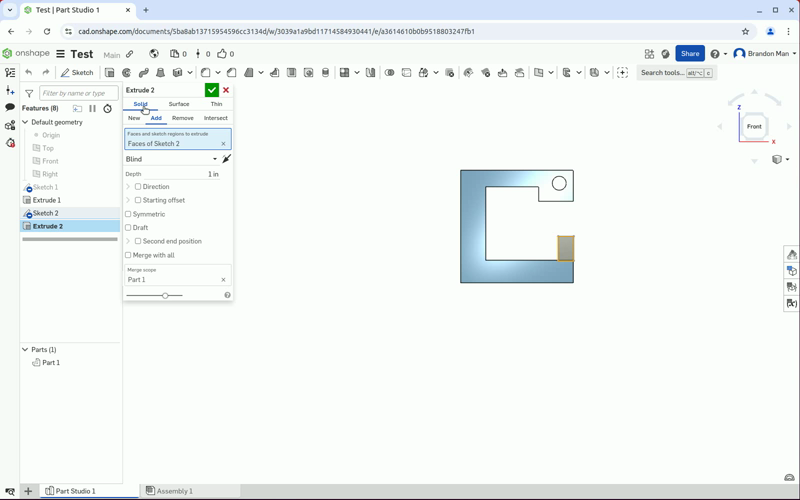
click(143, 106)
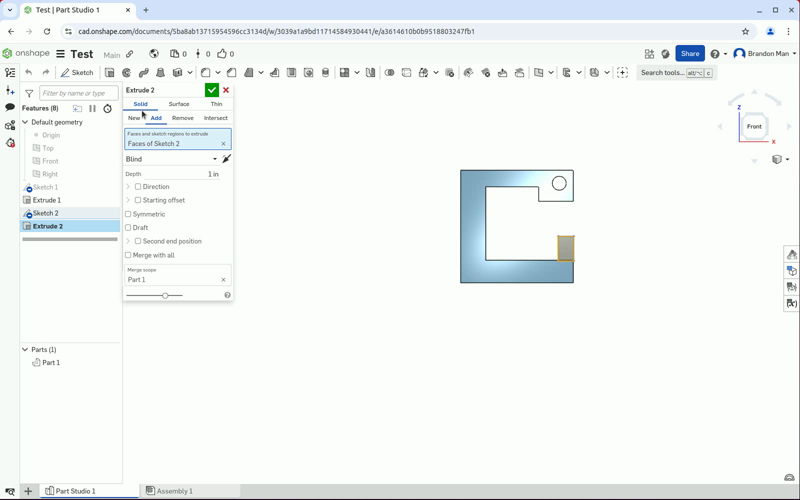
mouse_move(137, 120)
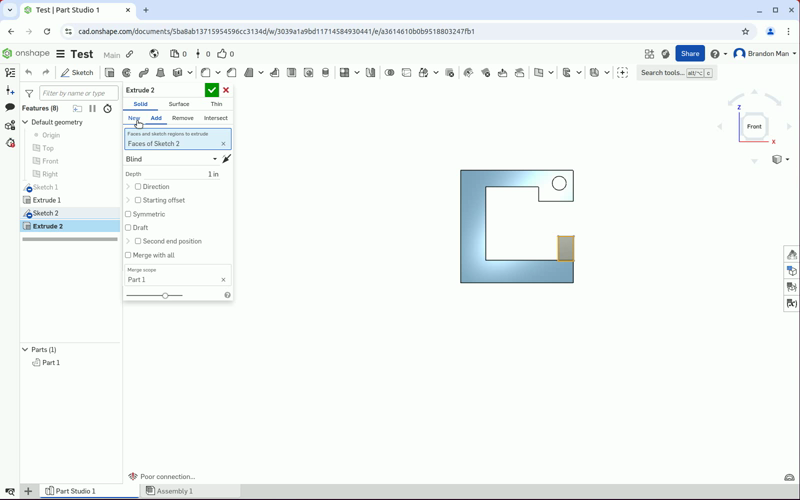
click(137, 120)
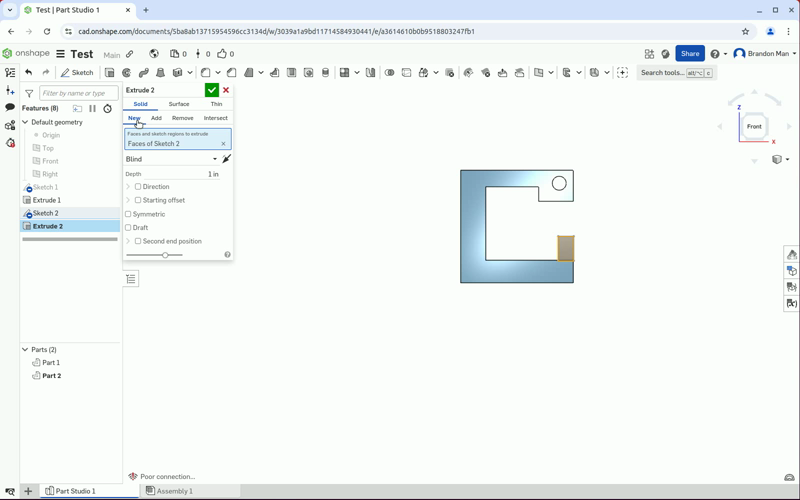
key(tab, 4)
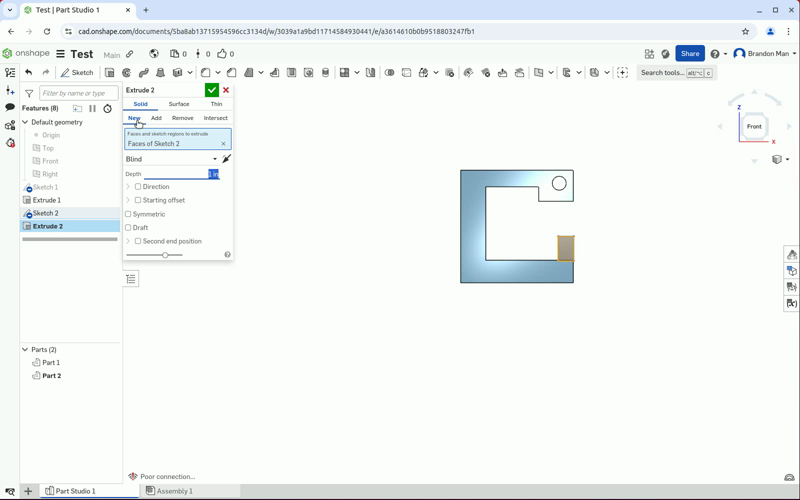
text(23.108)
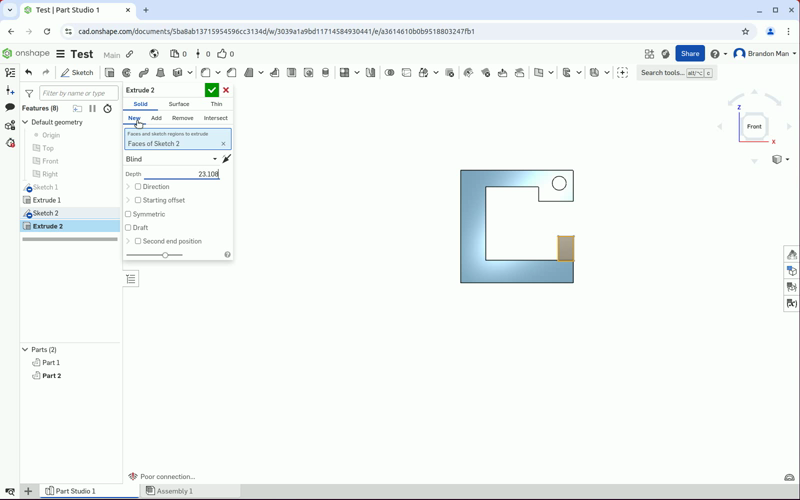
key(enter)
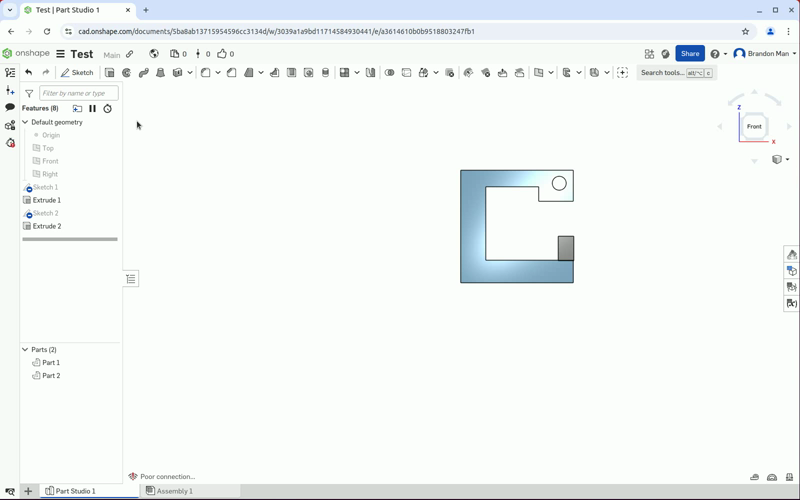
key(shift+h)
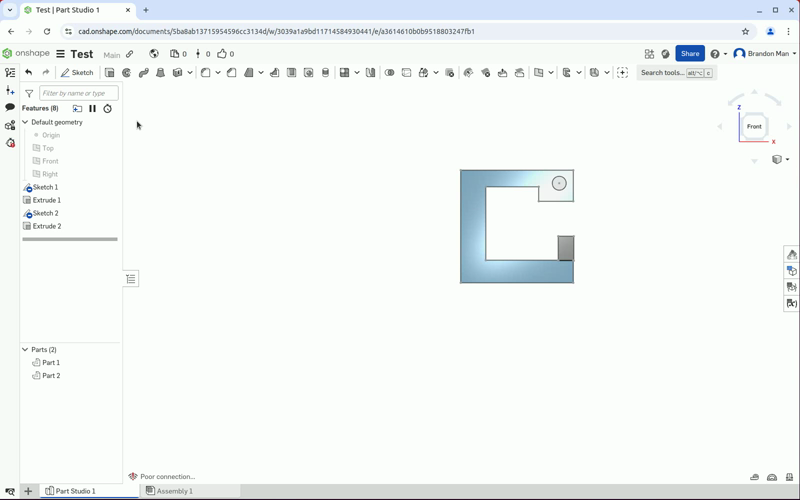
key(shift+h)
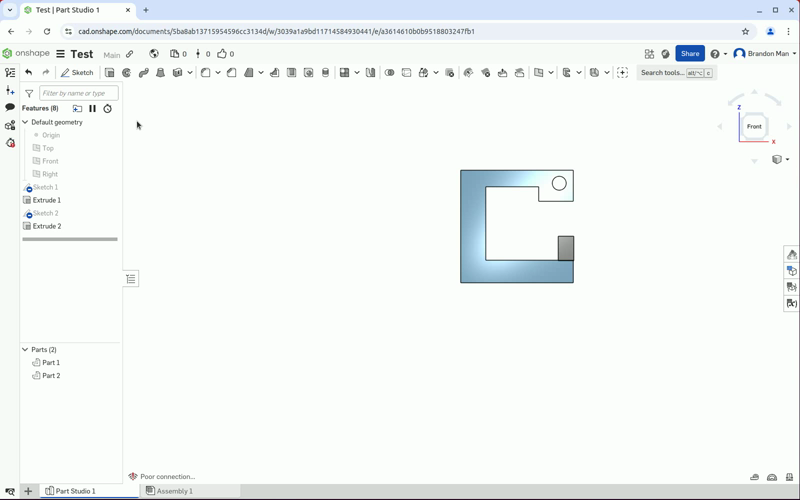
mouse_move(73, 189)
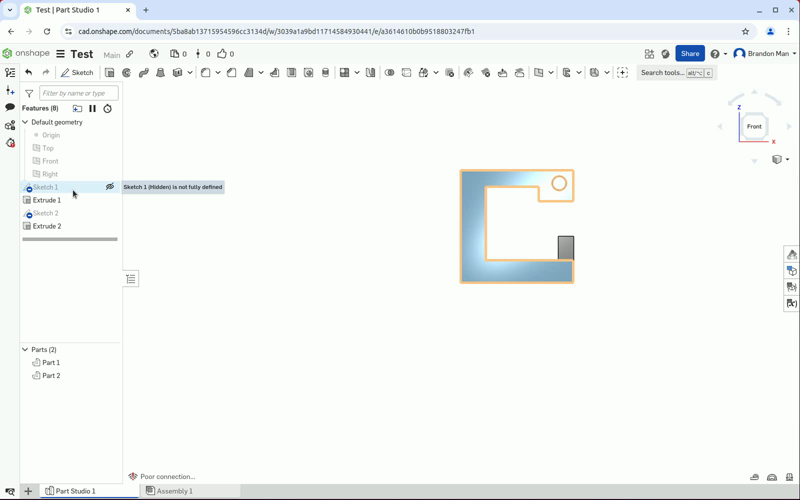
click(73, 189)
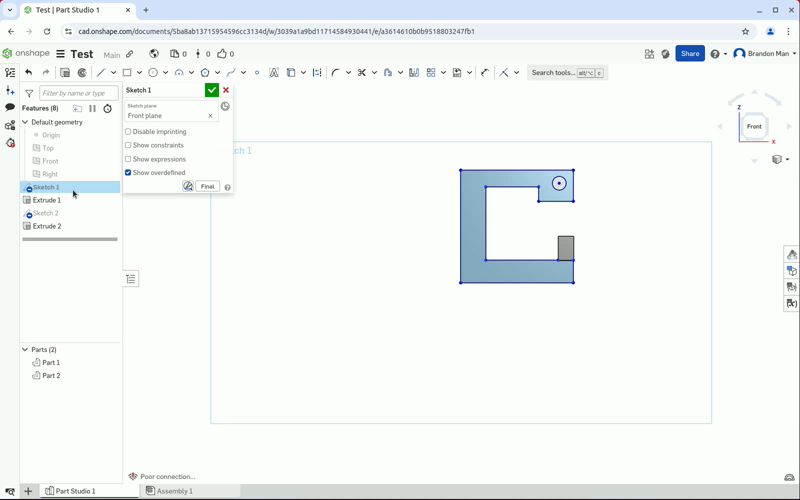
mouse_move(229, 92)
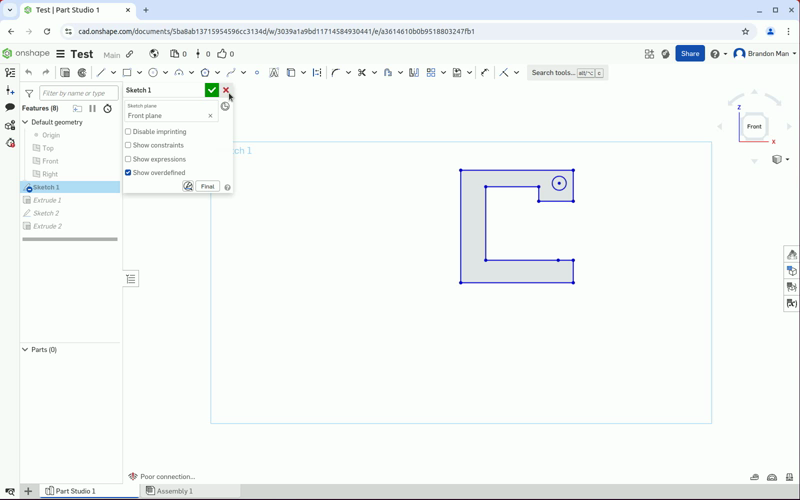
click(229, 92)
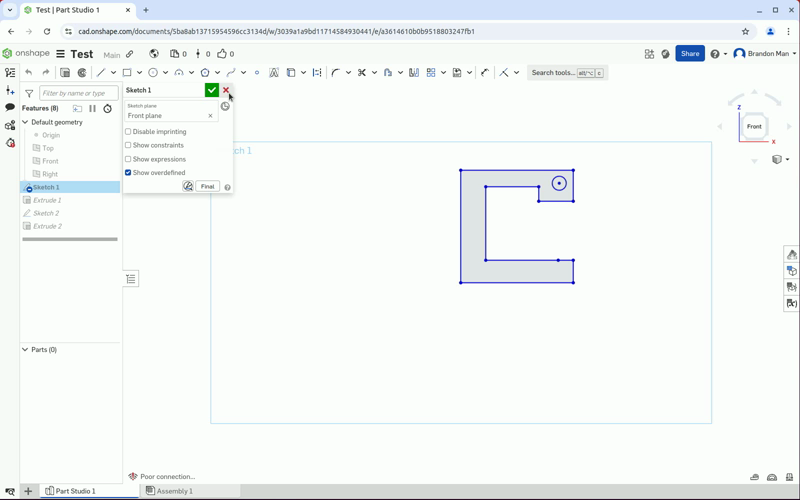
key(shift+s)
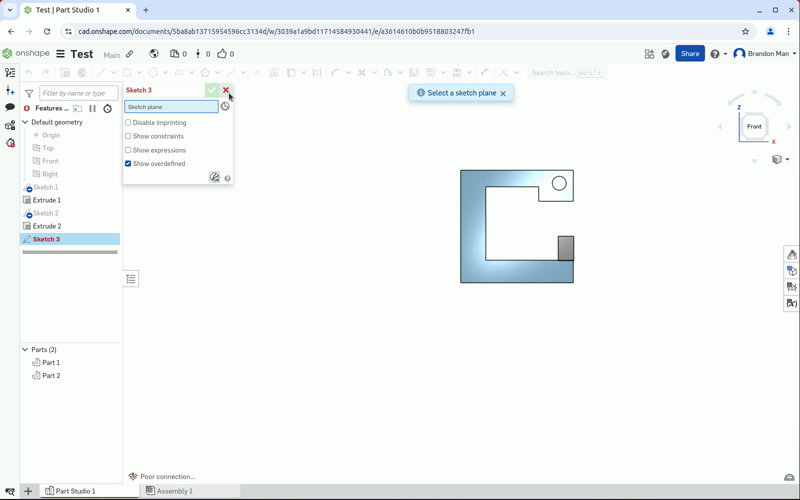
mouse_move(73, 163)
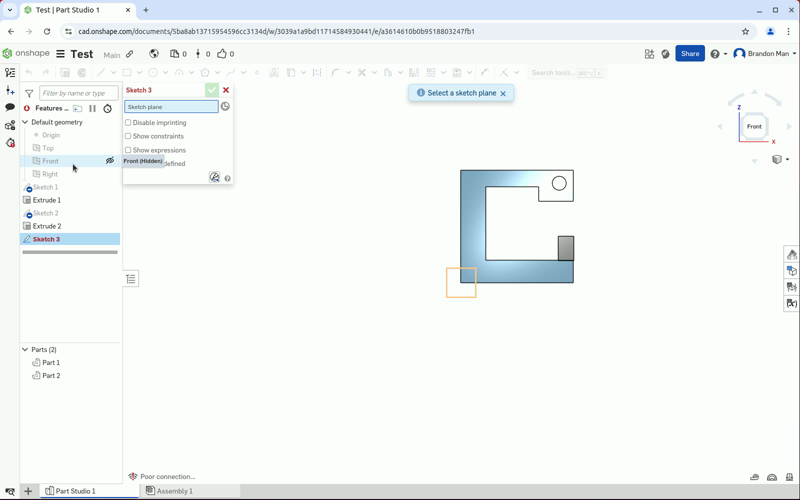
click(73, 163)
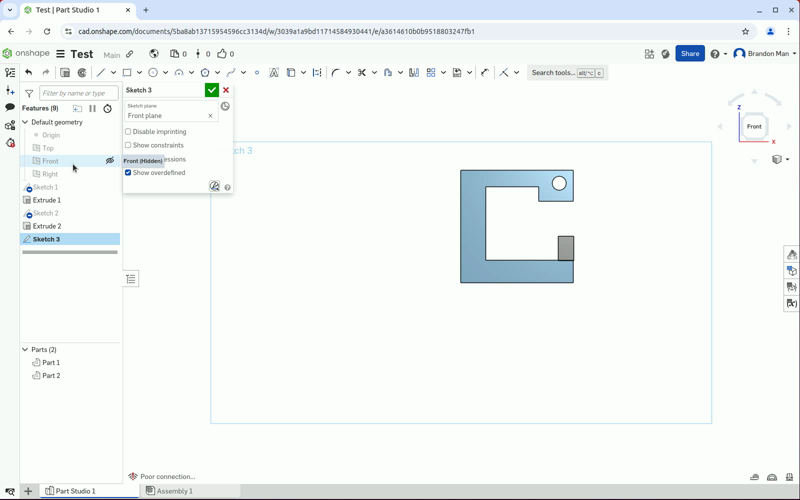
mouse_move(73, 352)
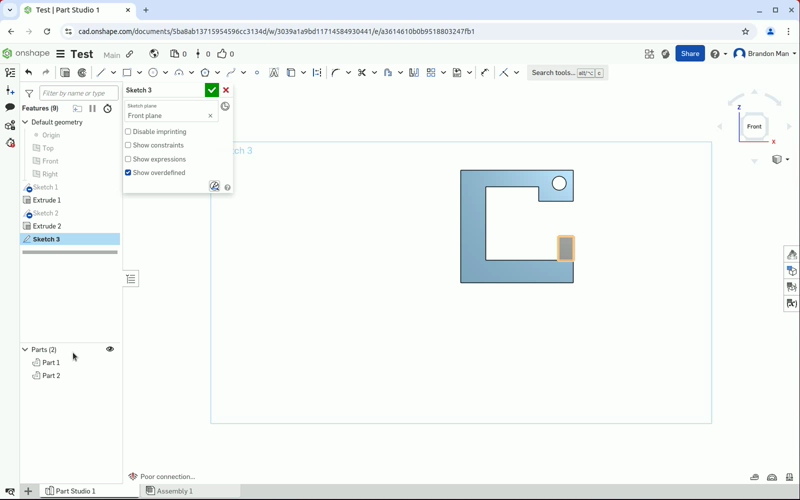
key(y)
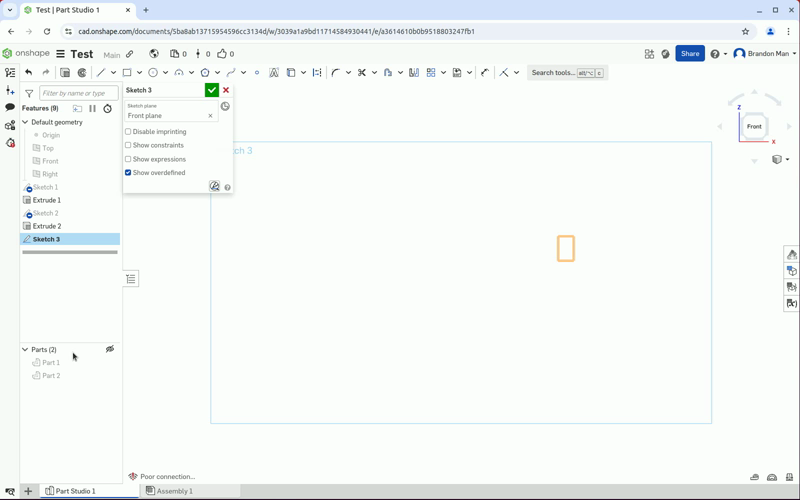
key(l)
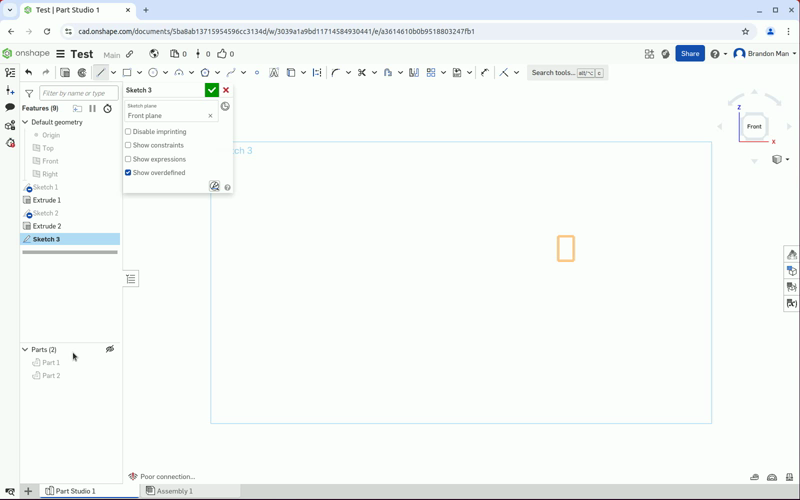
key_down(shift)
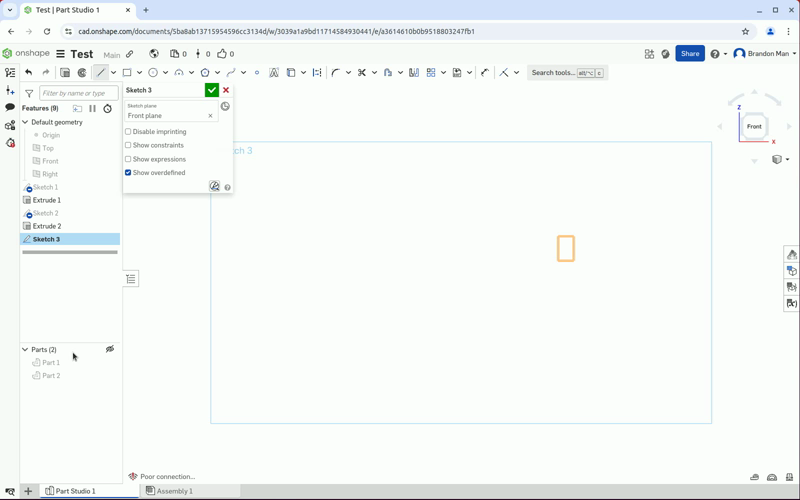
mouse_move(510, 237)
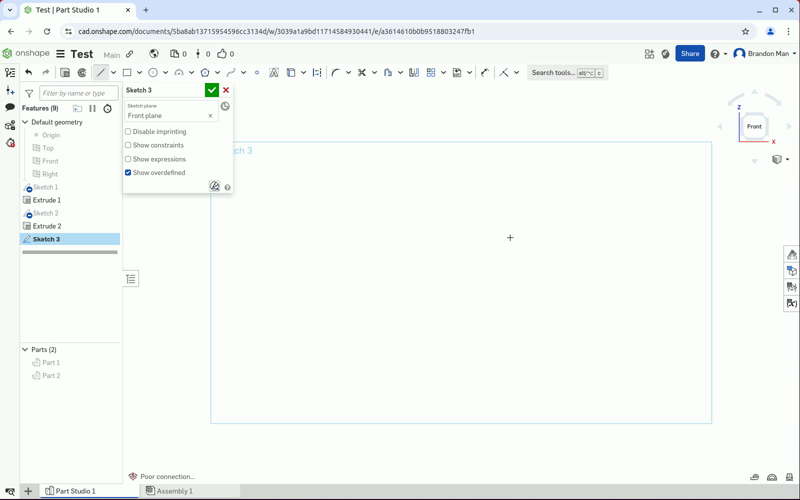
click(510, 237)
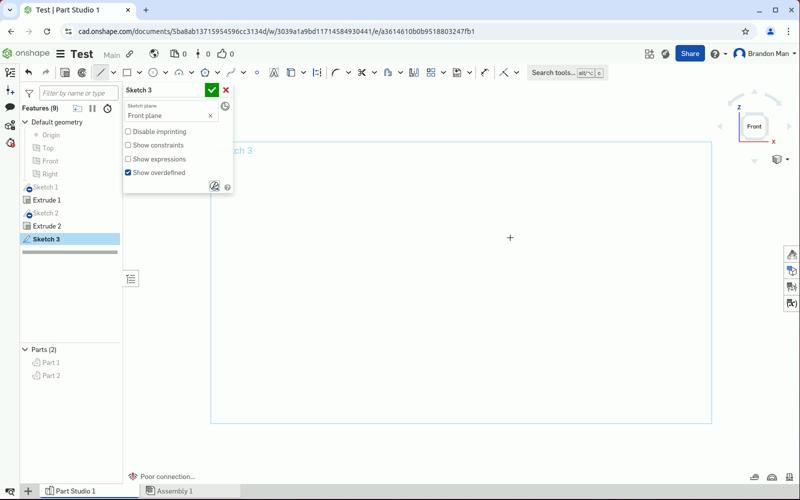
key_up(shift)
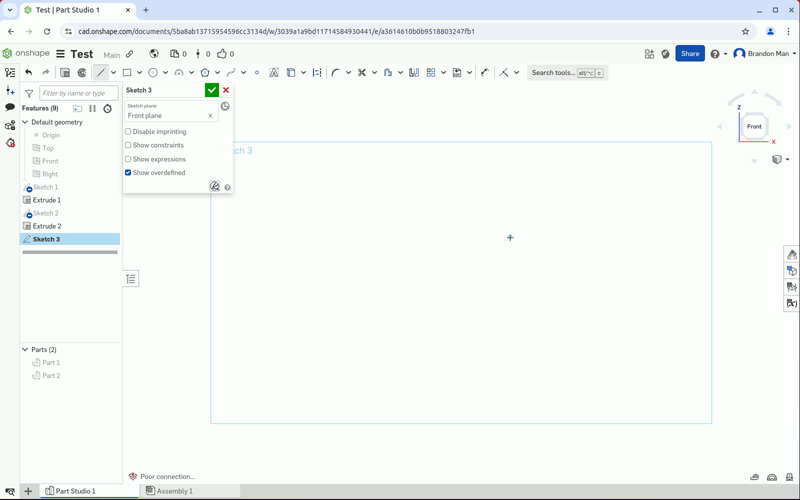
key_down(shift)
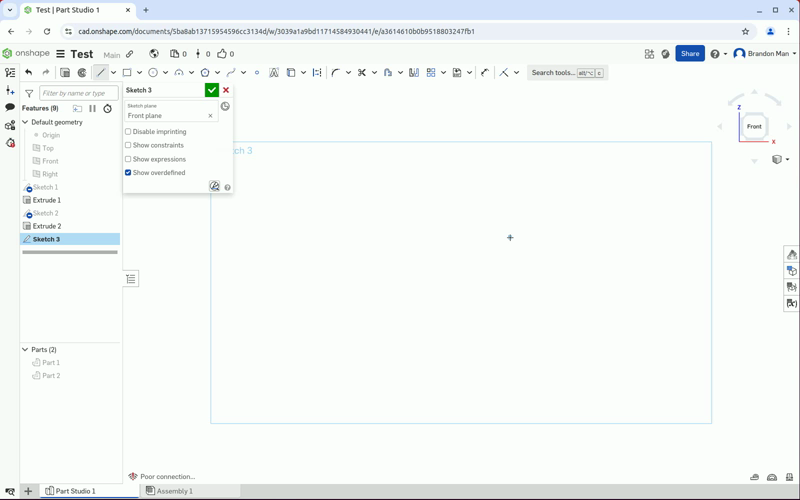
mouse_move(540, 237)
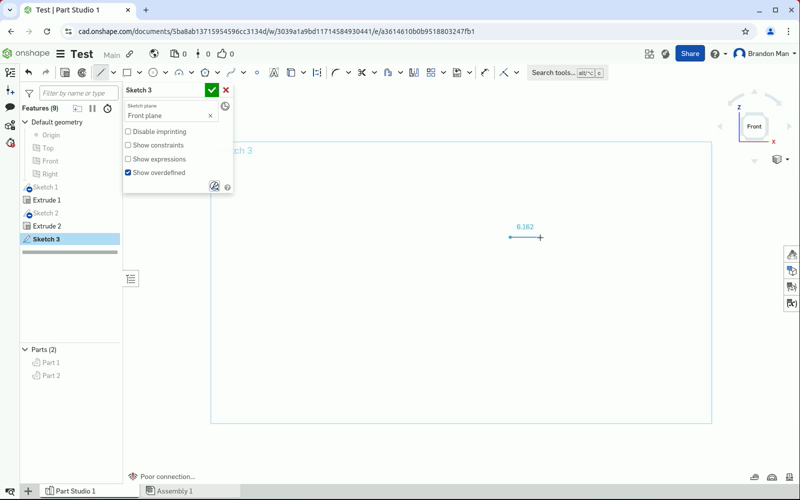
mouse_move(558, 237)
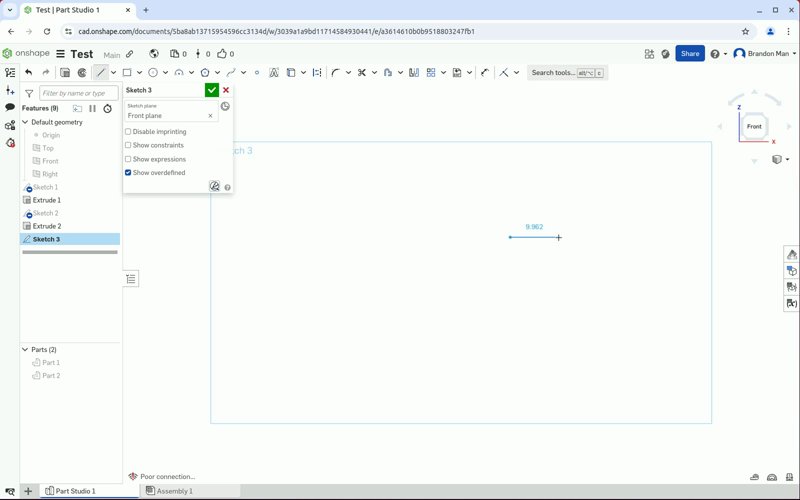
click(558, 237)
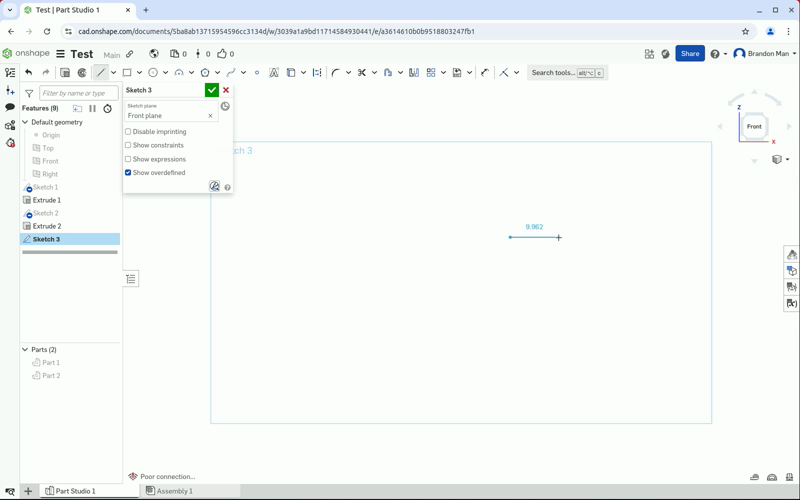
key_up(shift)
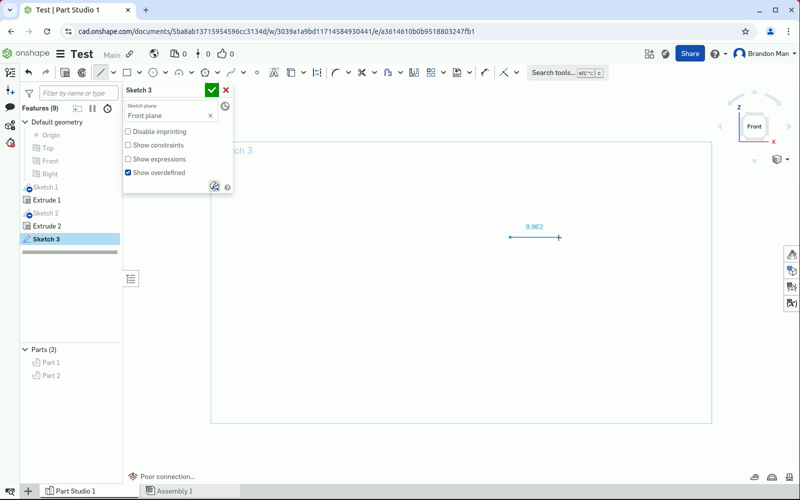
key_down(shift)
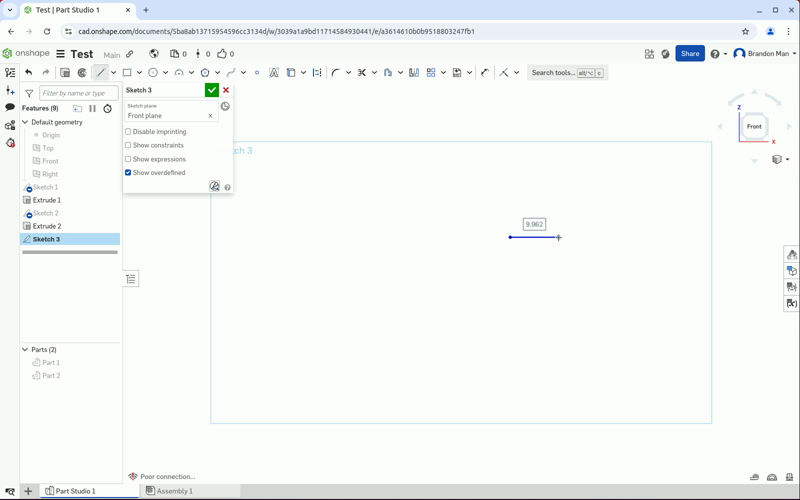
mouse_move(588, 237)
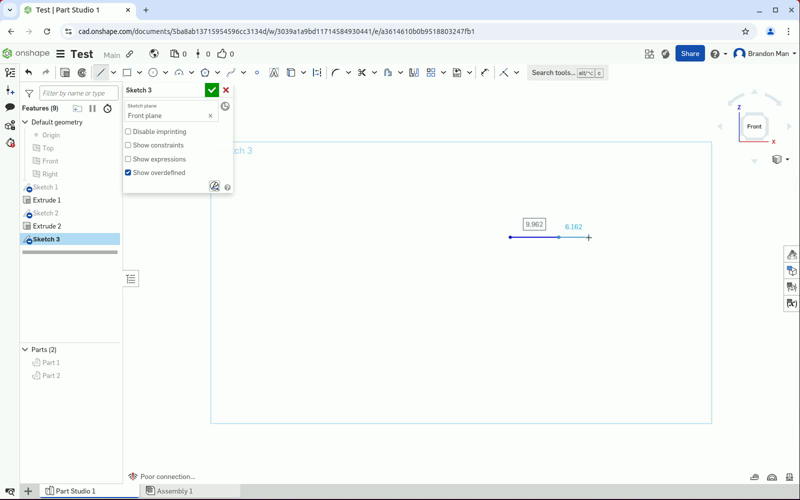
mouse_move(573, 237)
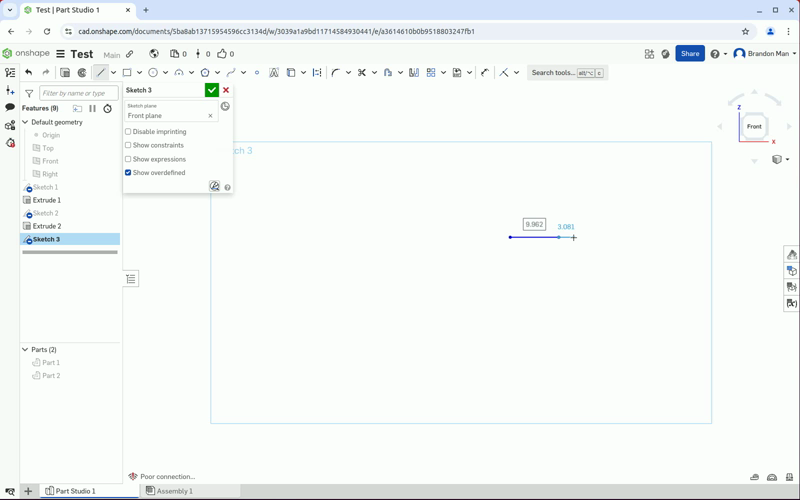
click(573, 237)
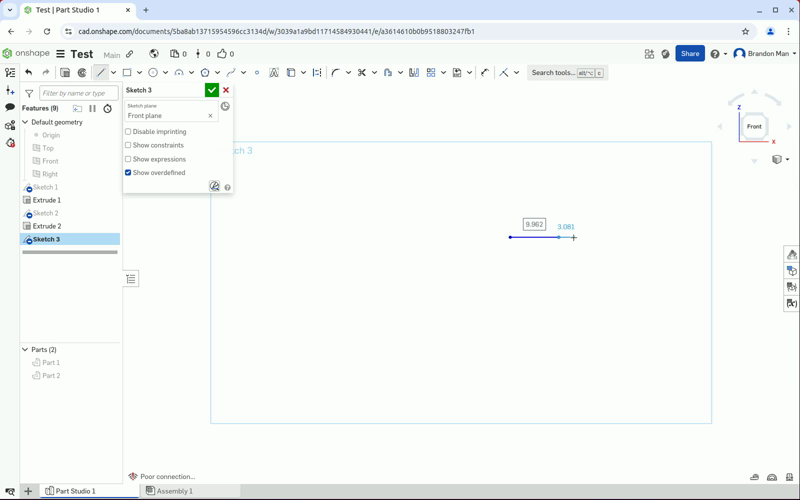
key_up(shift)
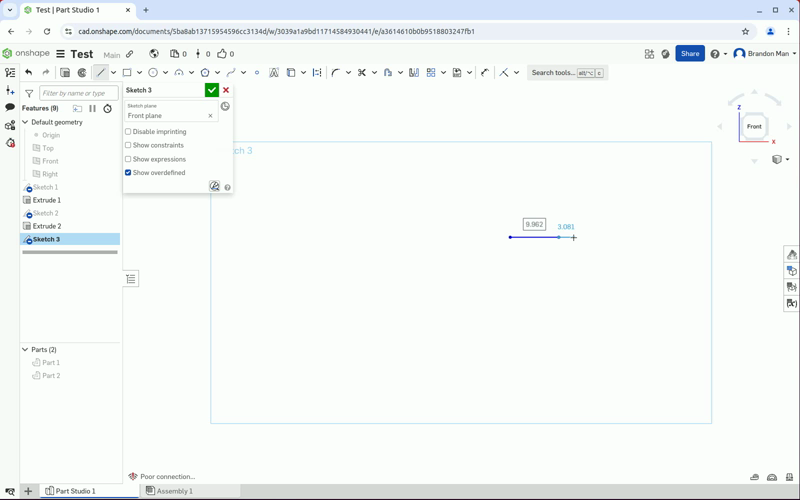
key_down(shift)
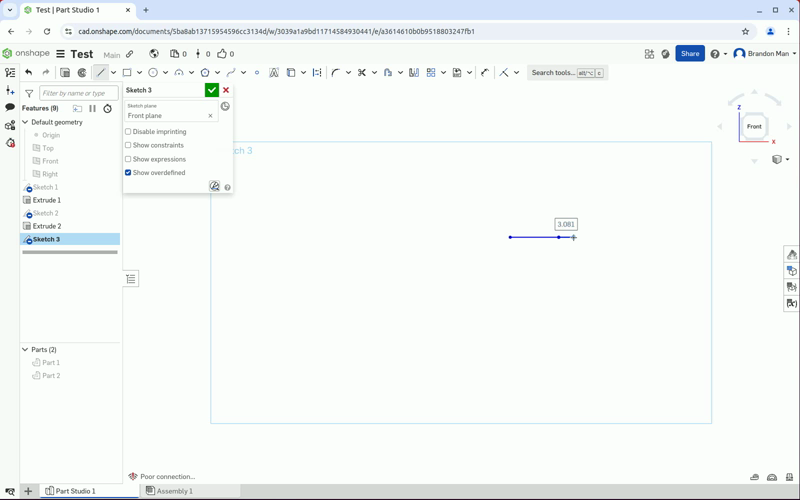
mouse_move(589, 237)
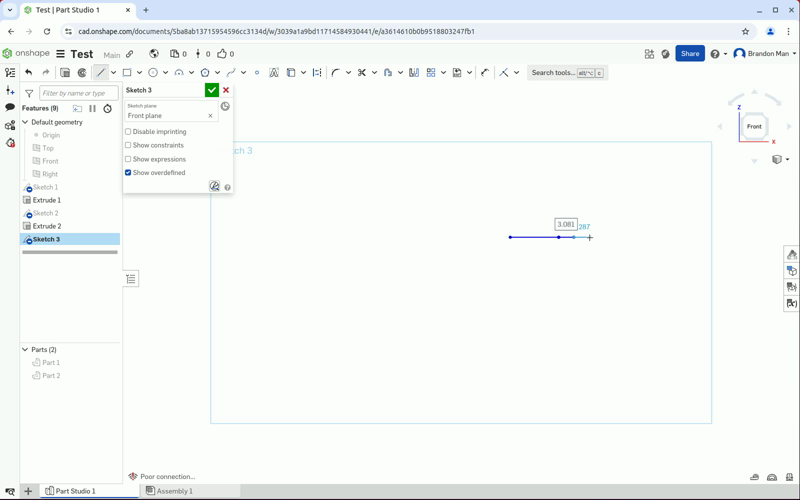
mouse_move(573, 221)
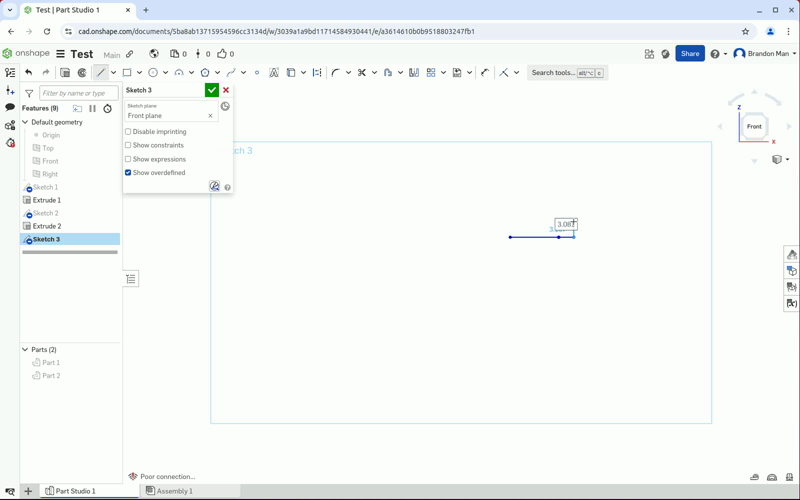
click(573, 221)
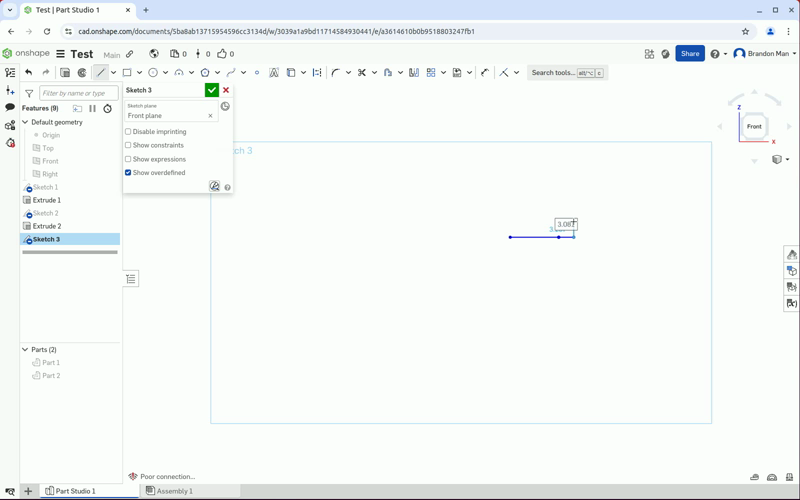
key_up(shift)
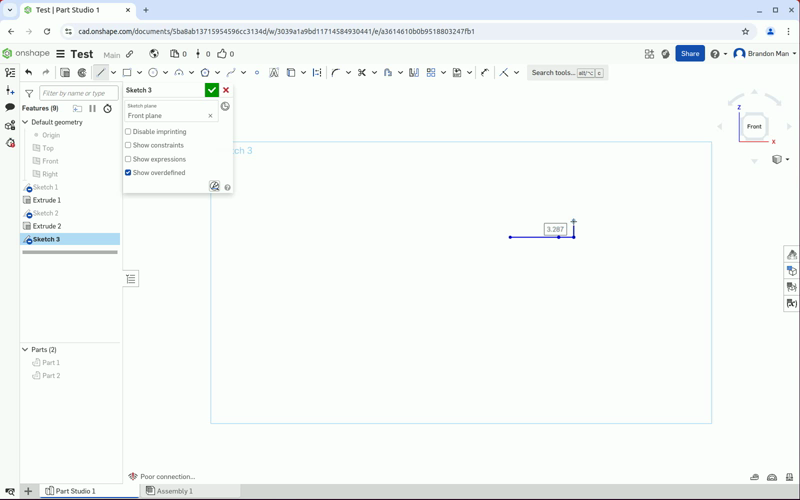
key_down(shift)
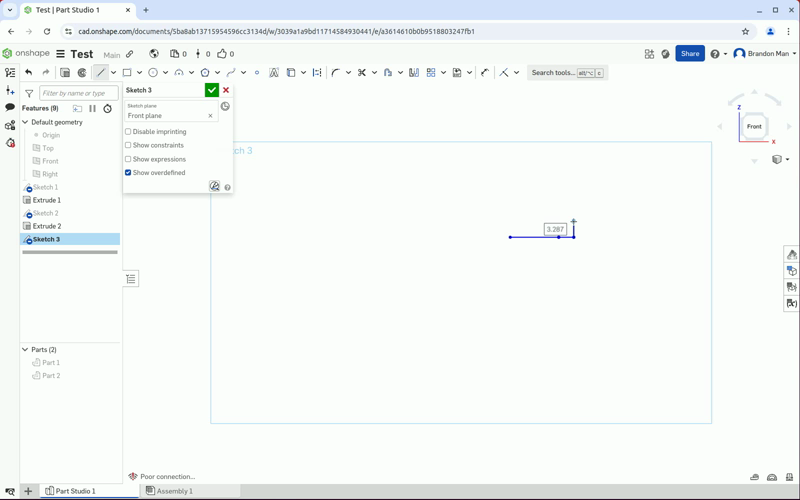
mouse_move(510, 221)
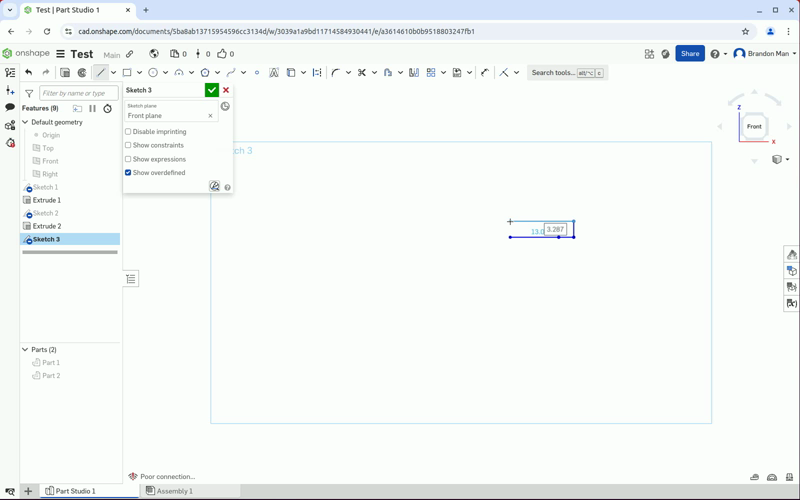
click(510, 221)
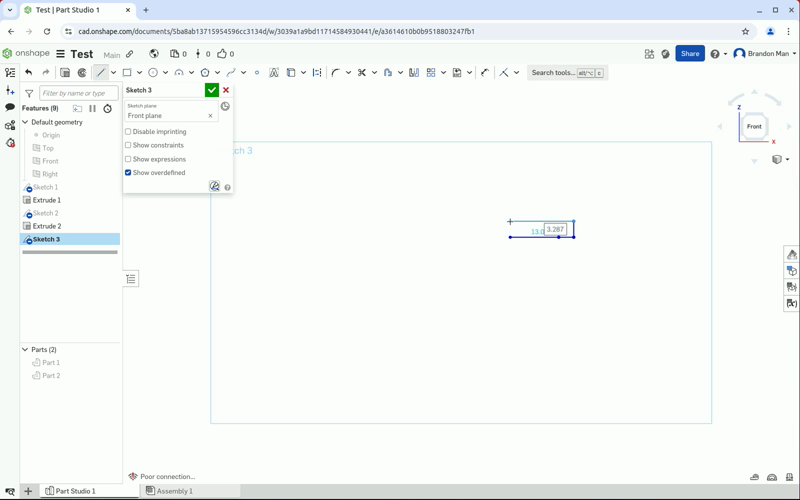
key_up(shift)
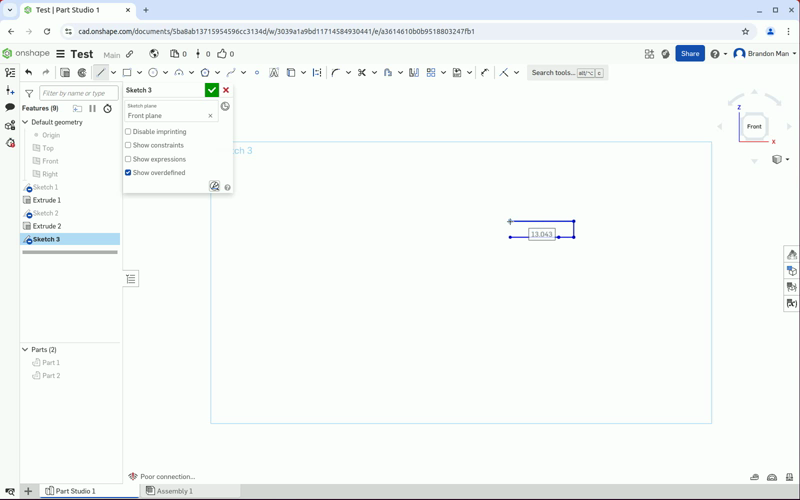
mouse_move(540, 221)
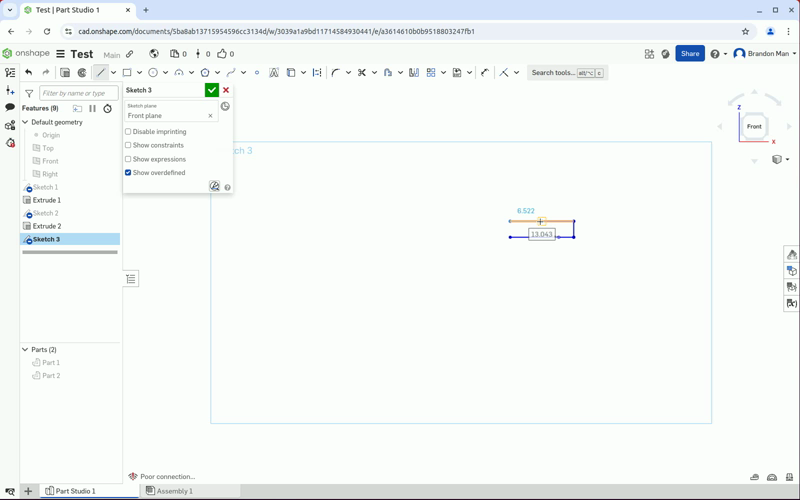
key_down(shift)
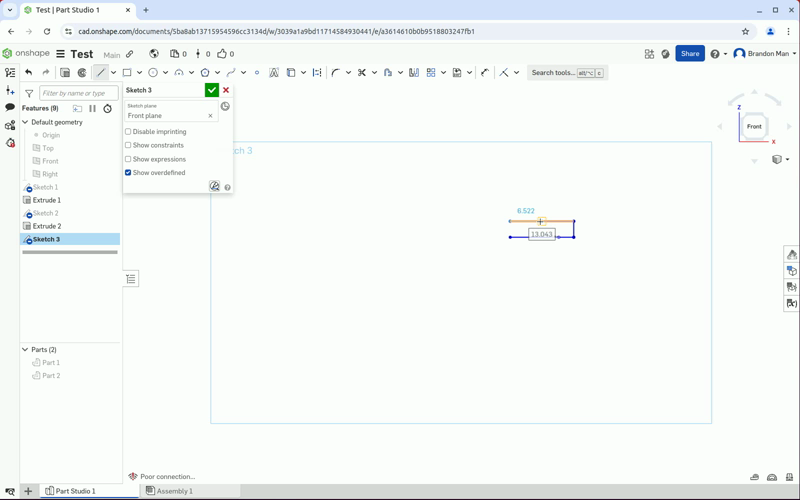
mouse_move(510, 237)
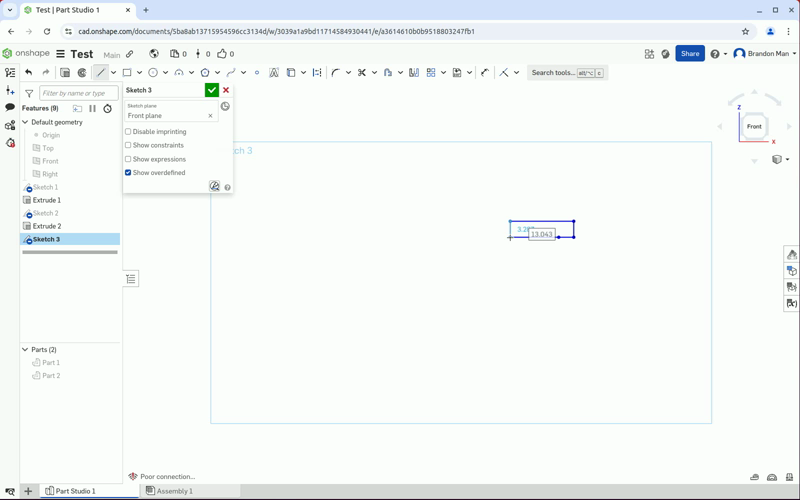
key_up(shift)
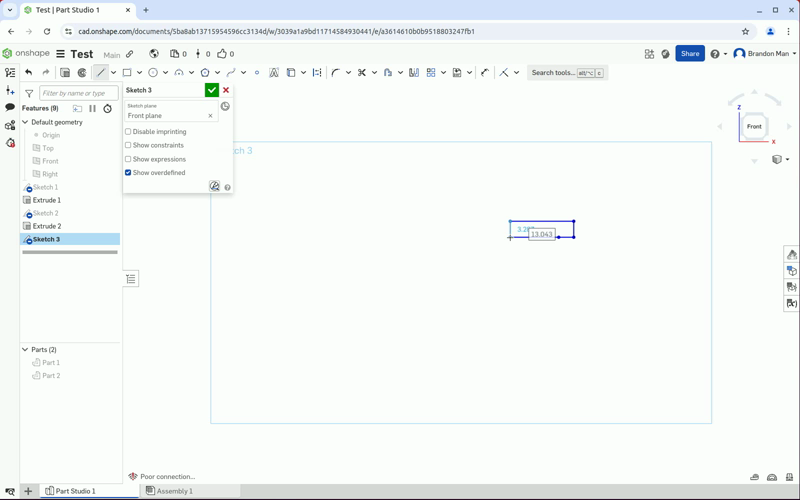
click(510, 237)
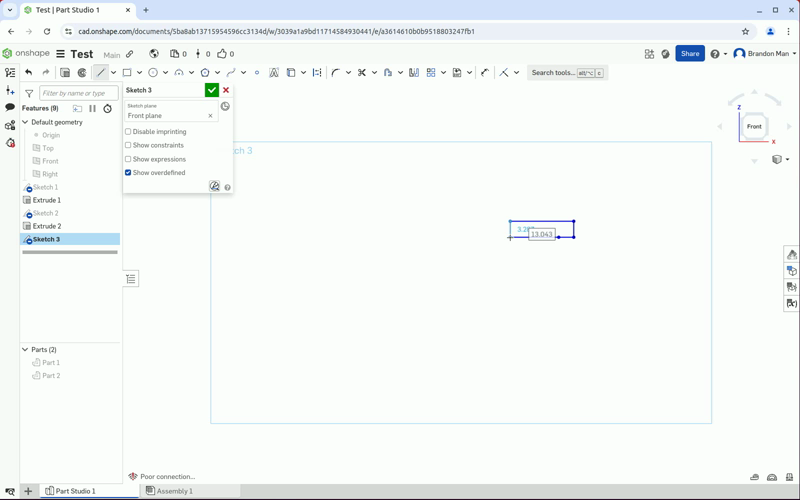
key(esc)
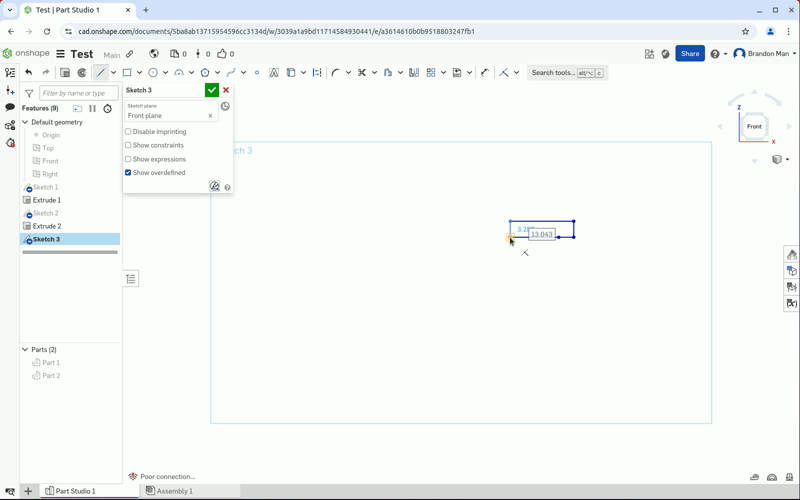
mouse_move(533, 225)
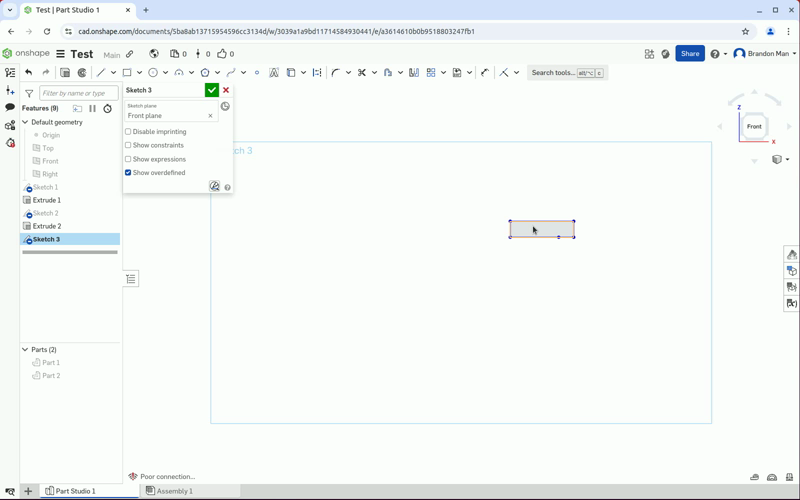
scroll(6)
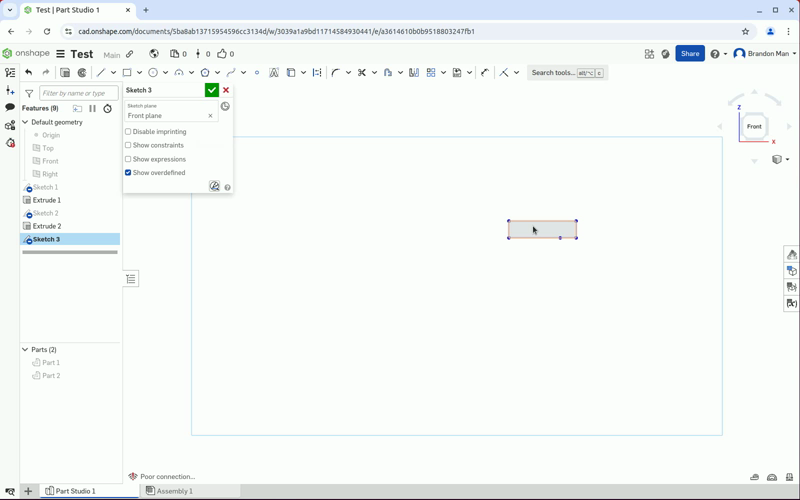
scroll(6)
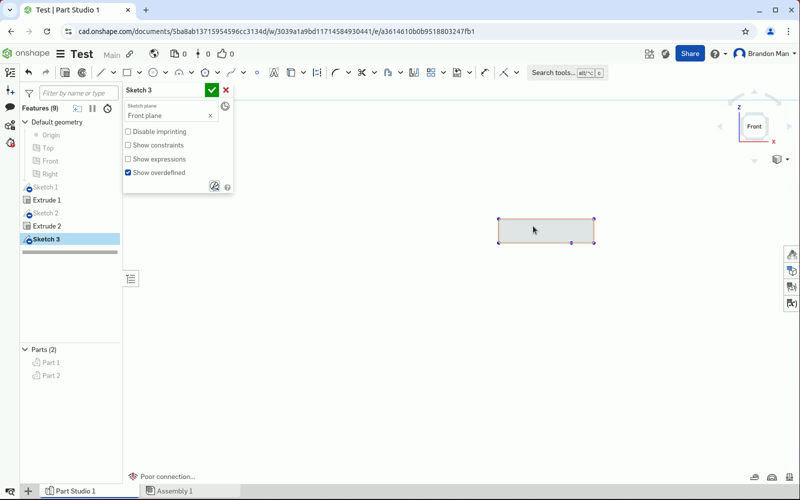
scroll(6)
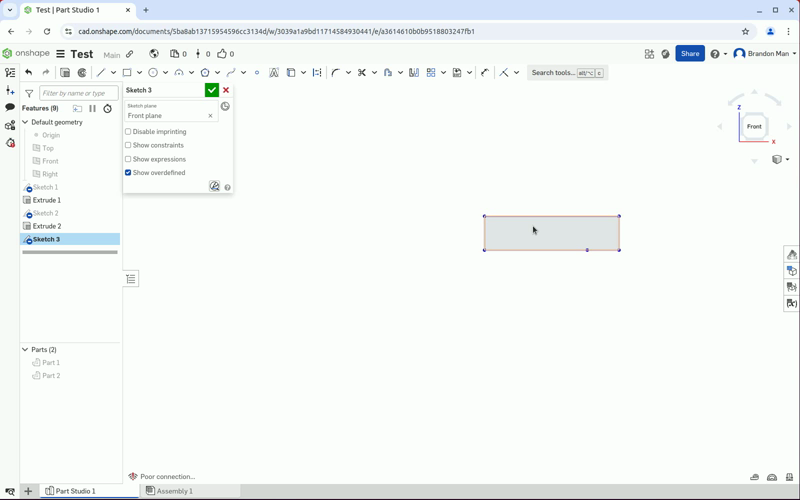
scroll(6)
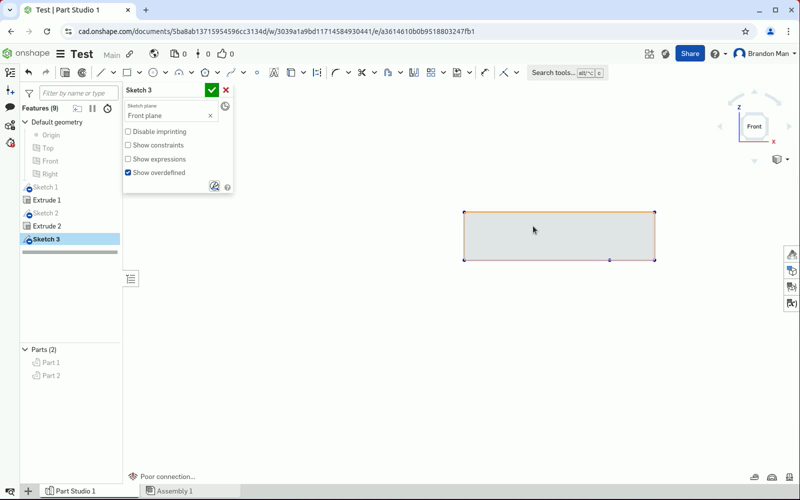
scroll(6)
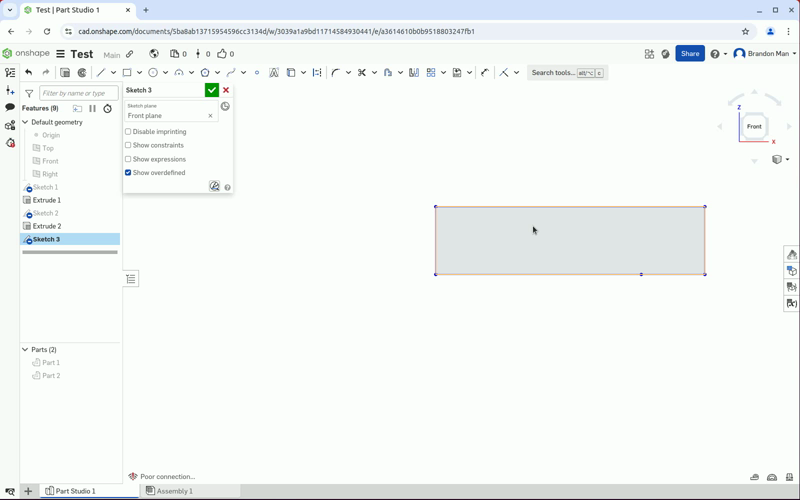
scroll(6)
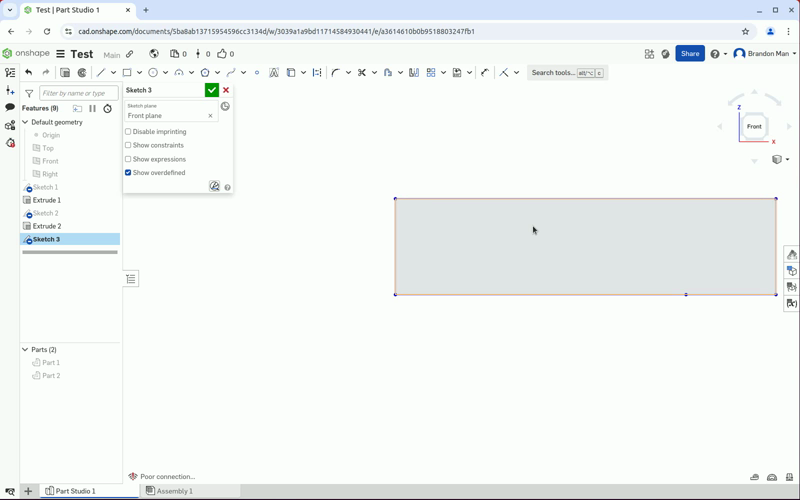
scroll(6)
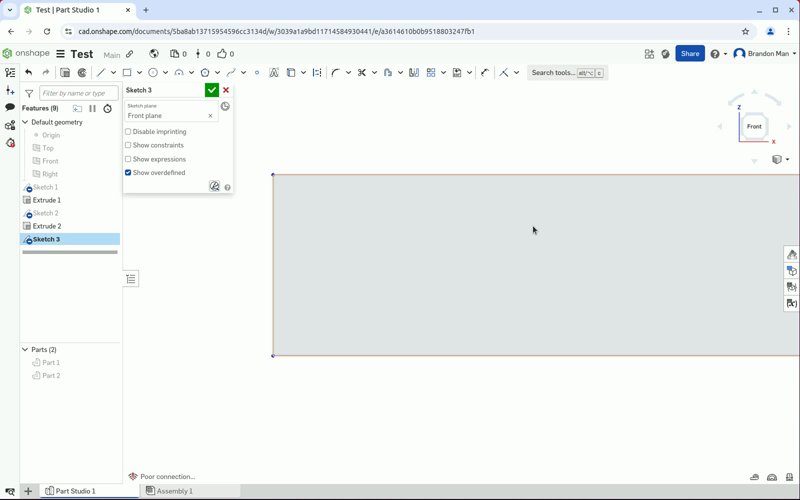
click(533, 225)
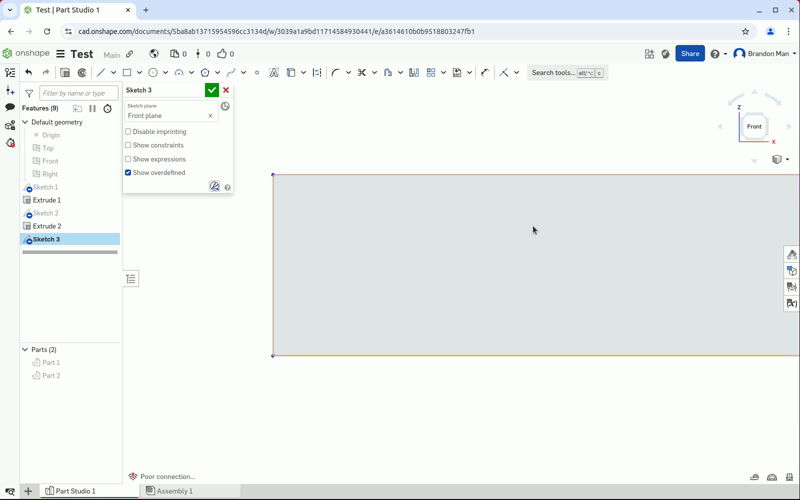
scroll(-6)
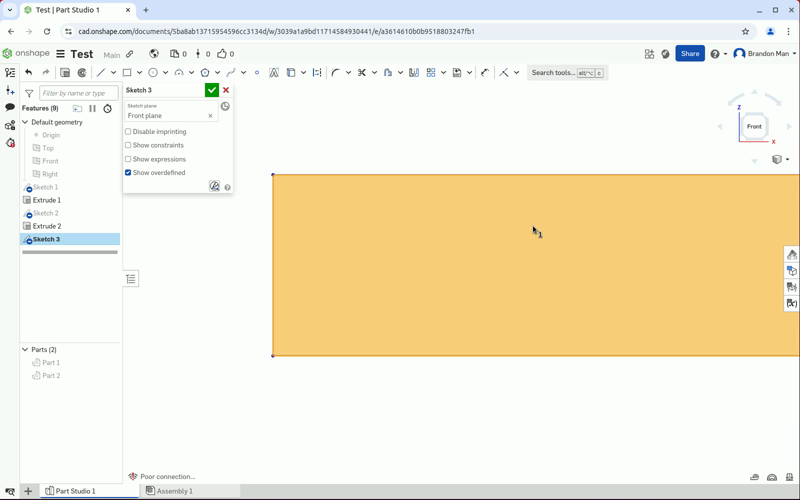
scroll(-6)
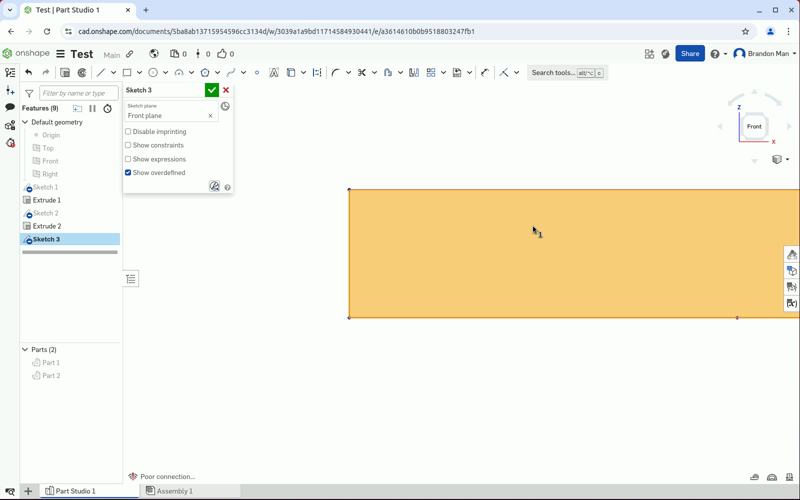
scroll(-6)
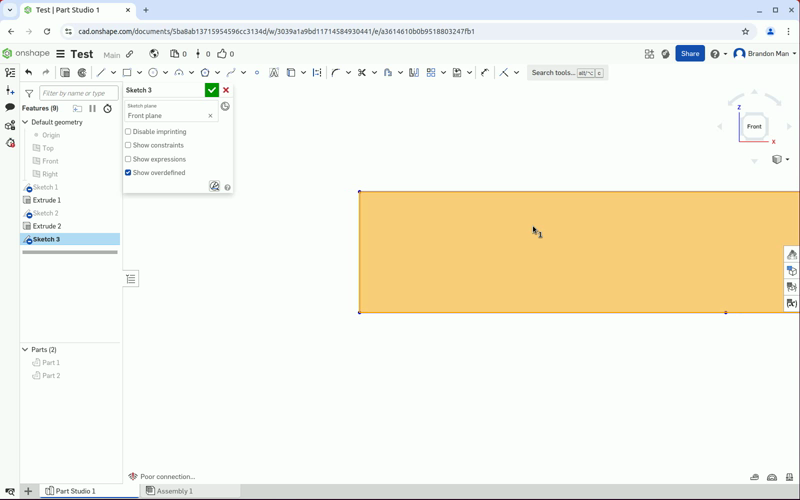
scroll(-6)
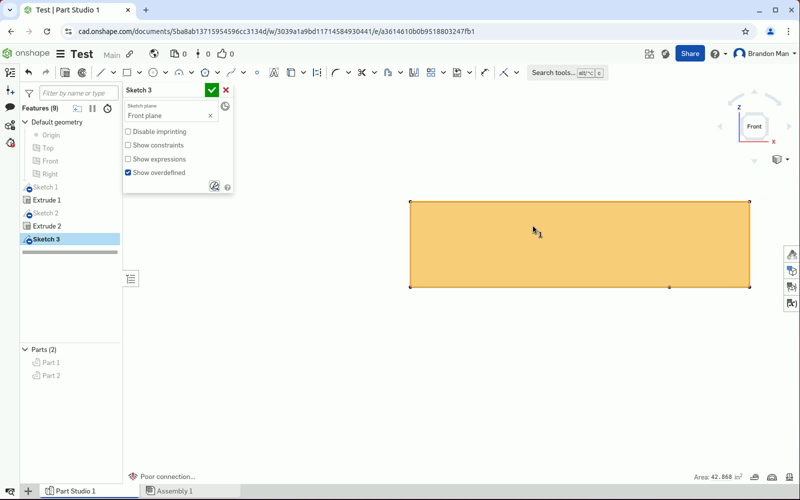
scroll(-6)
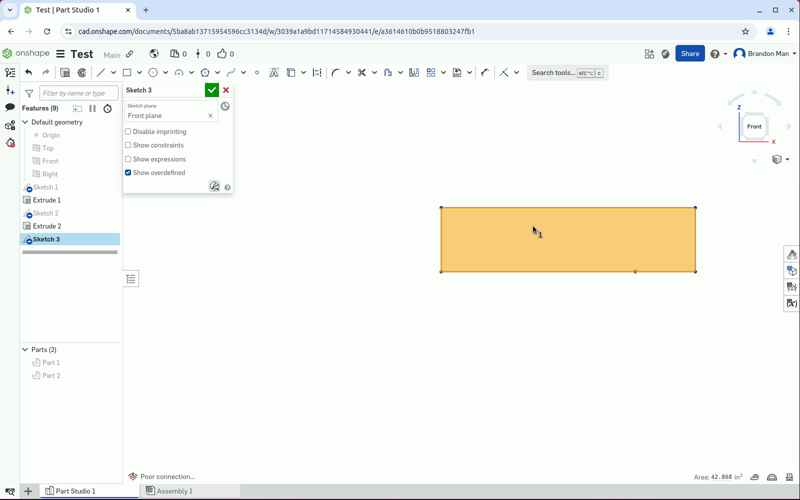
scroll(-6)
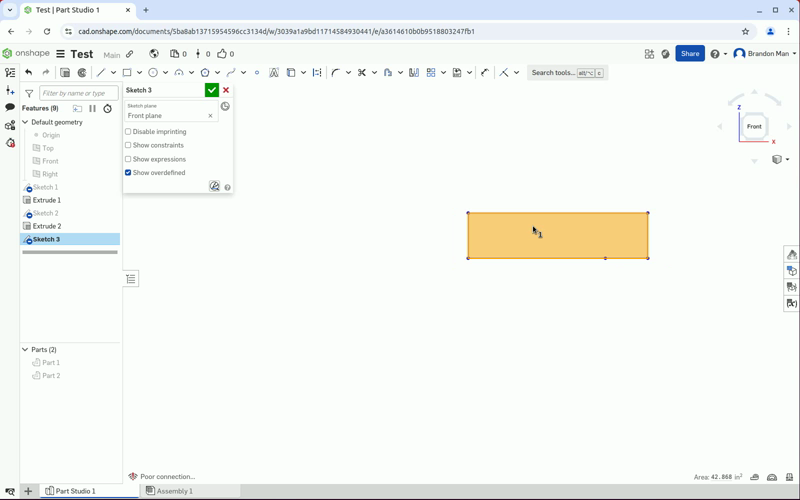
scroll(-6)
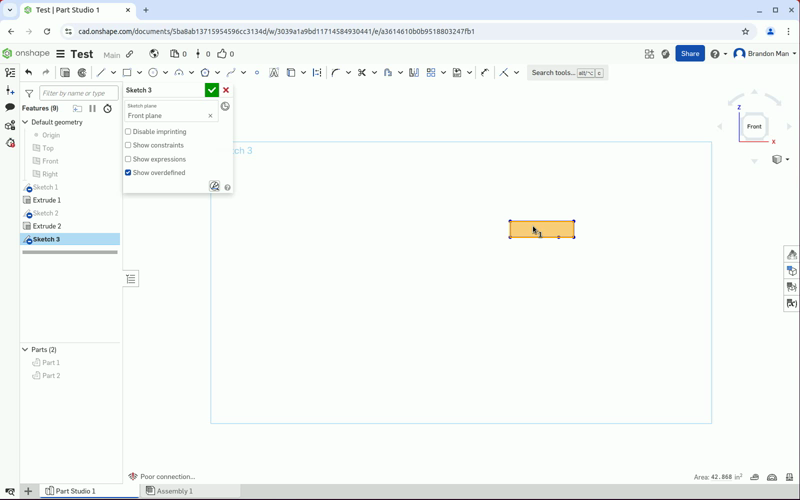
mouse_move(73, 352)
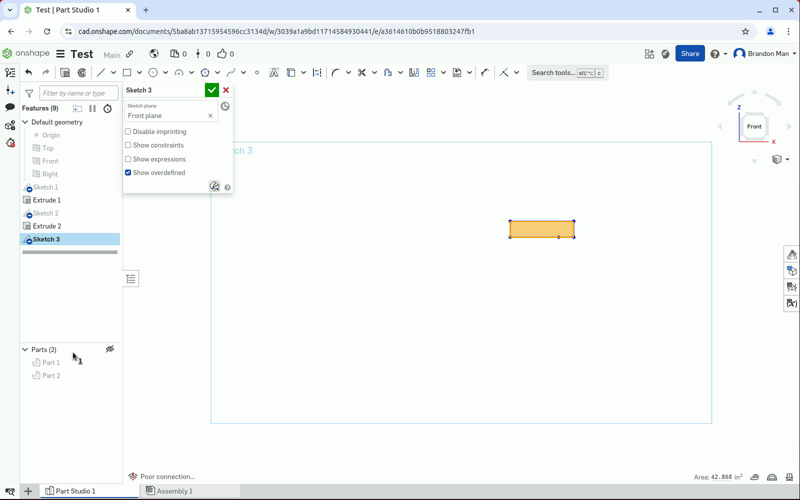
key(shift+y)
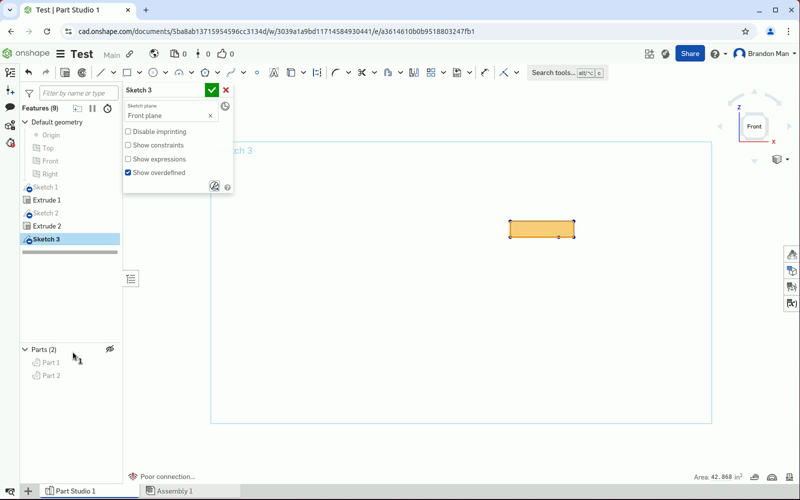
key(shift+e)
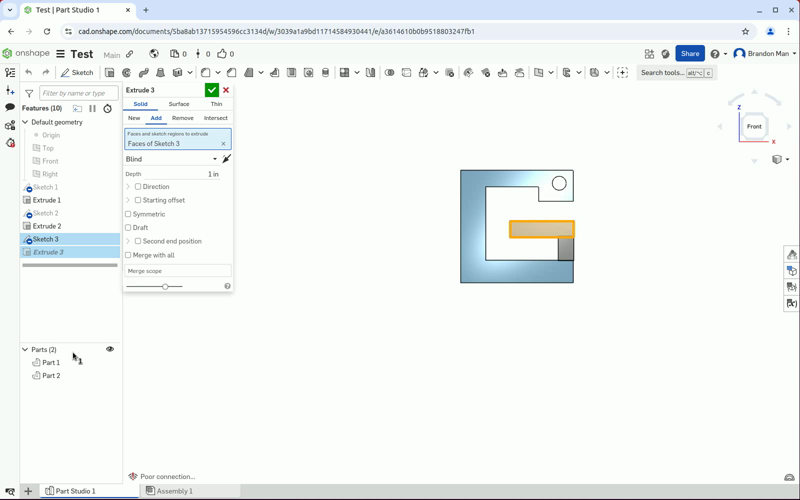
mouse_move(143, 106)
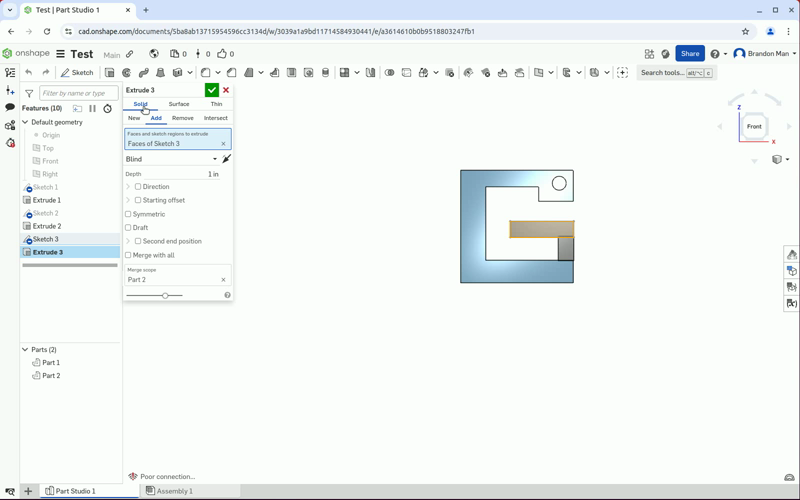
click(143, 106)
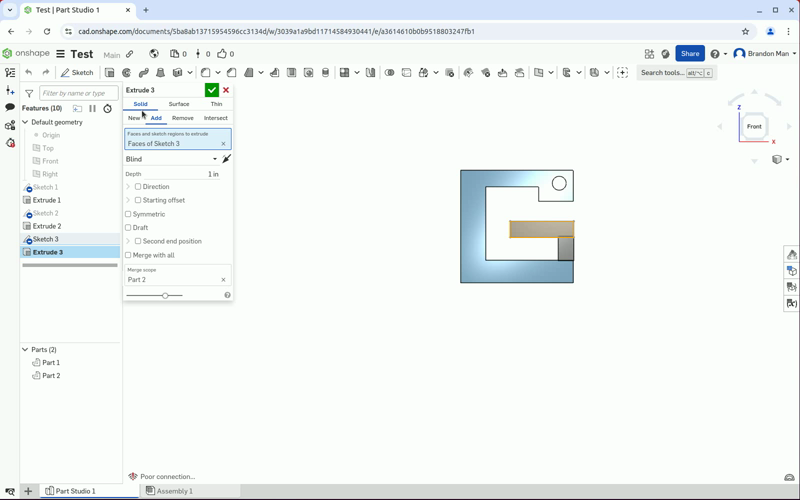
mouse_move(137, 120)
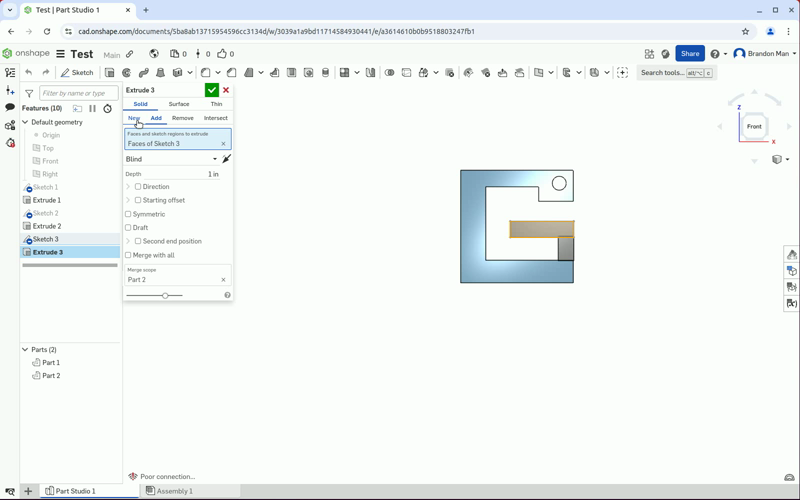
click(137, 120)
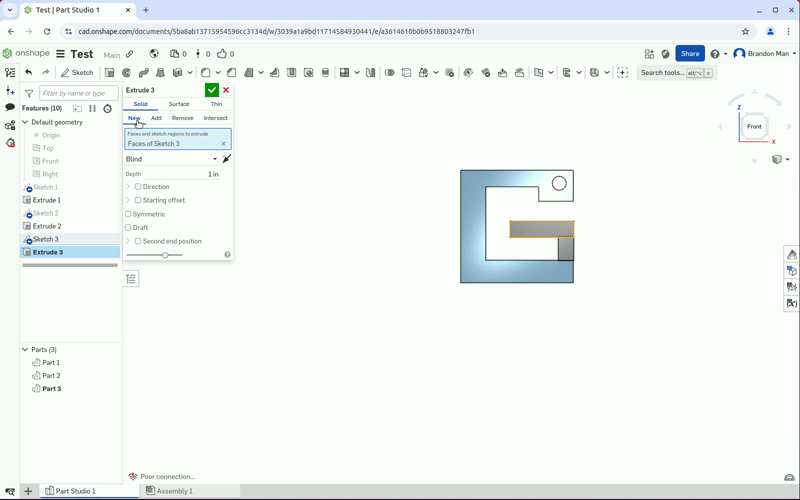
key(tab, 4)
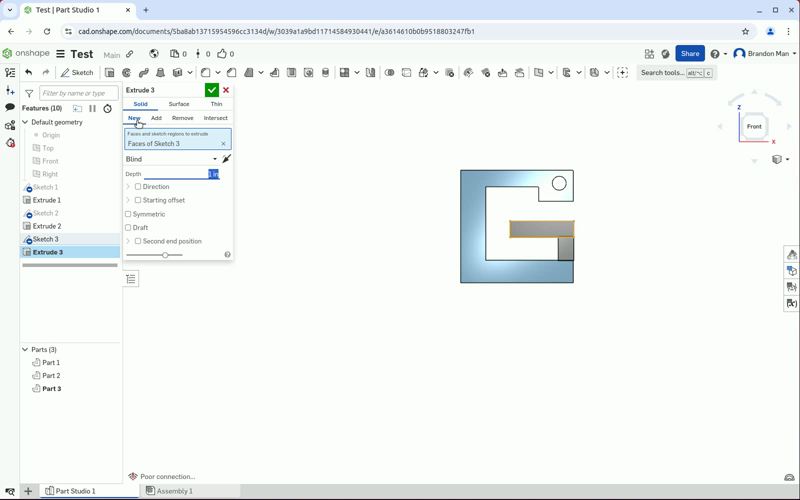
text(23.108)
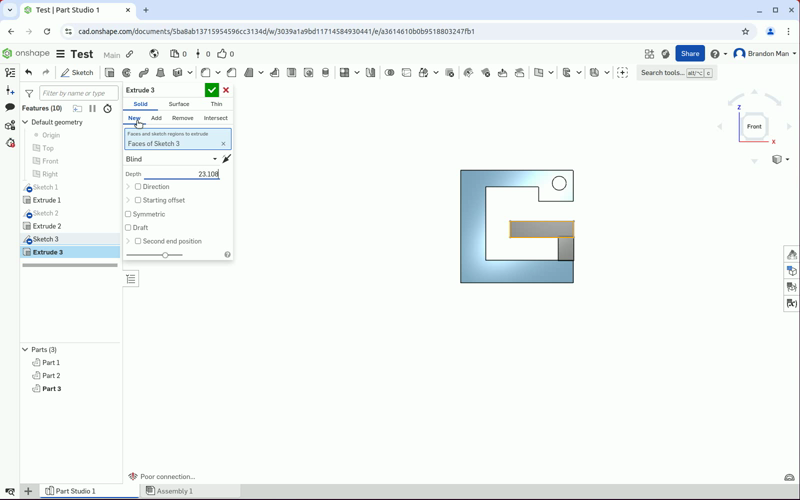
key(enter)
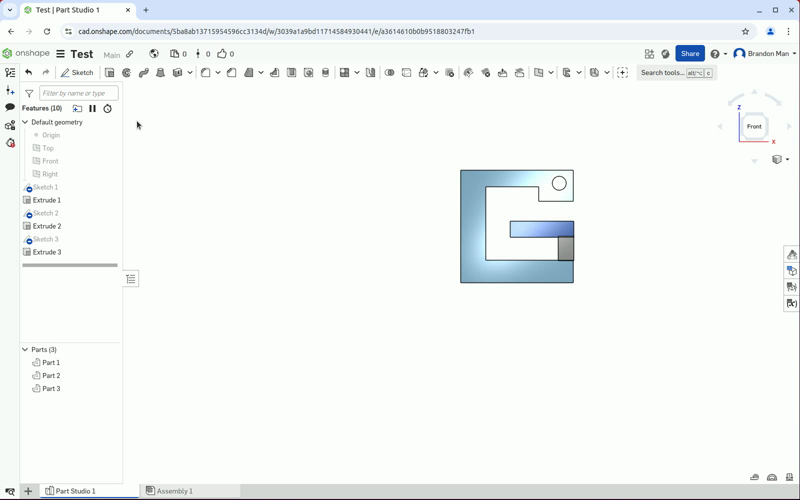
key(shift+h)
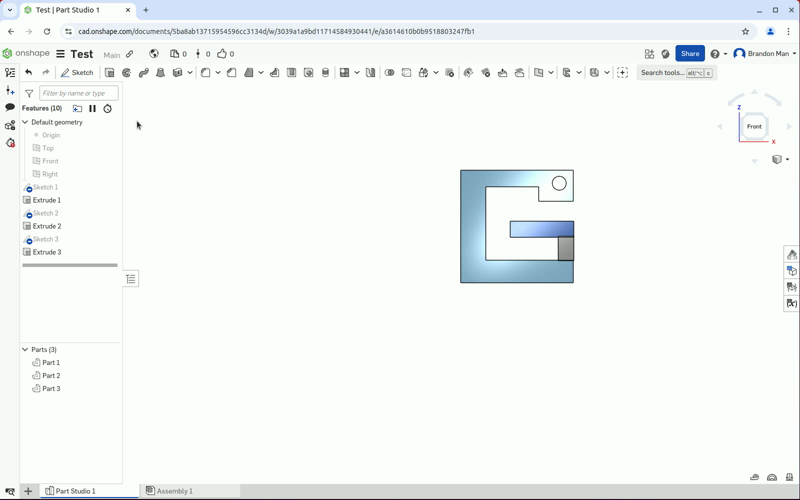
key(shift+h)
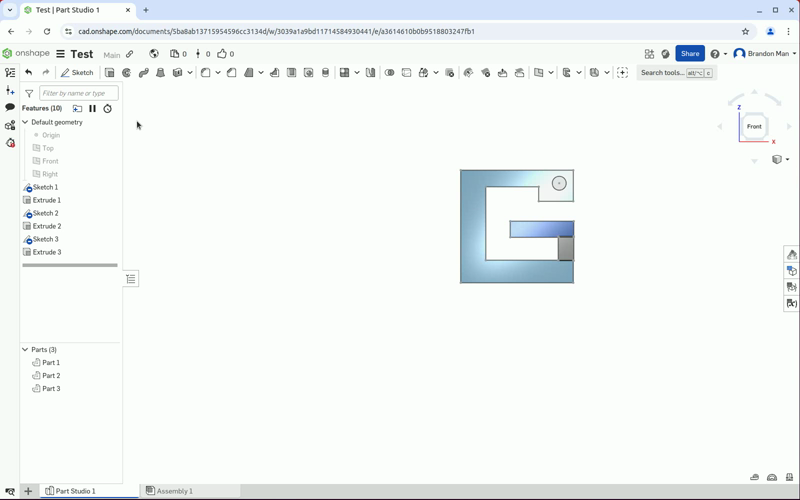
key(shift+7)
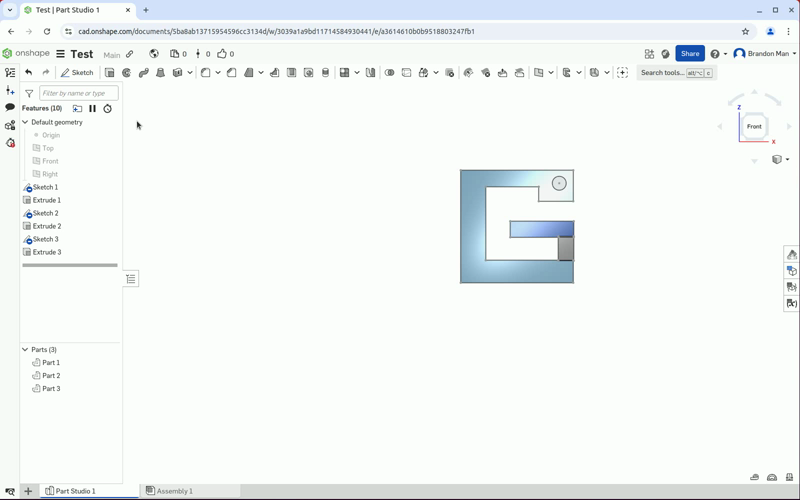
key(left, 2)
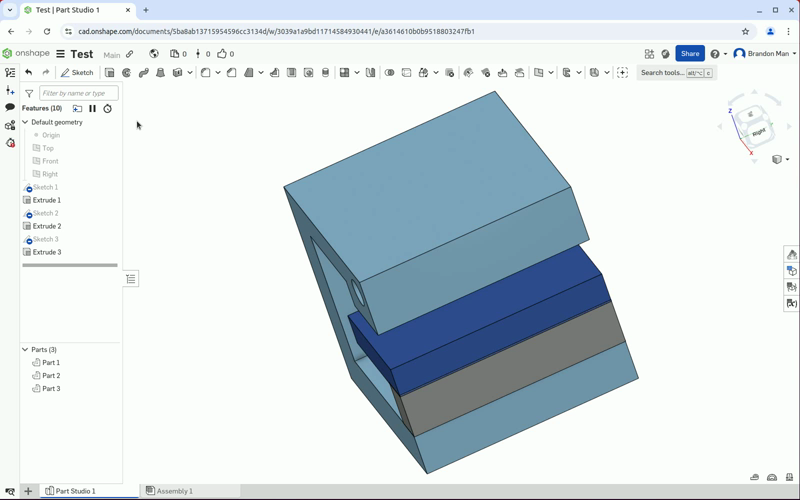
key(down, 2)
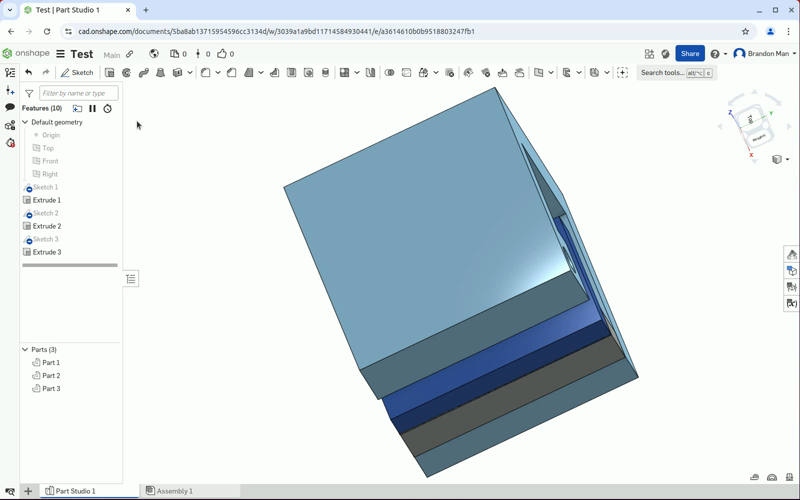
key(up, 2)
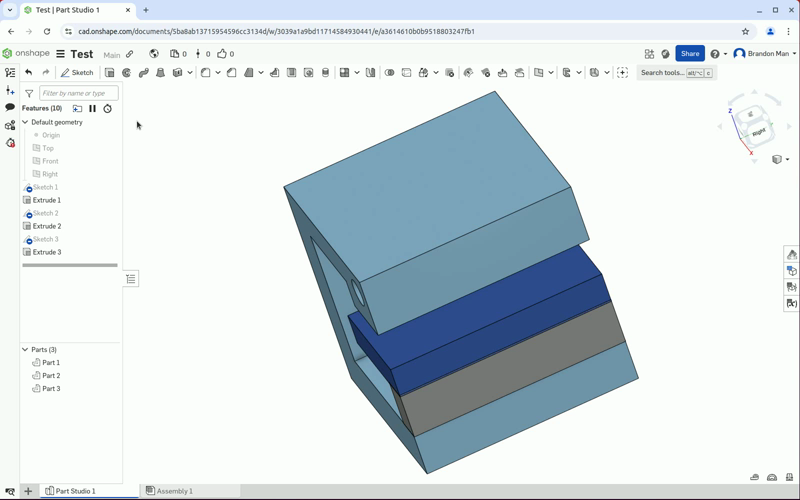
key(right, 2)
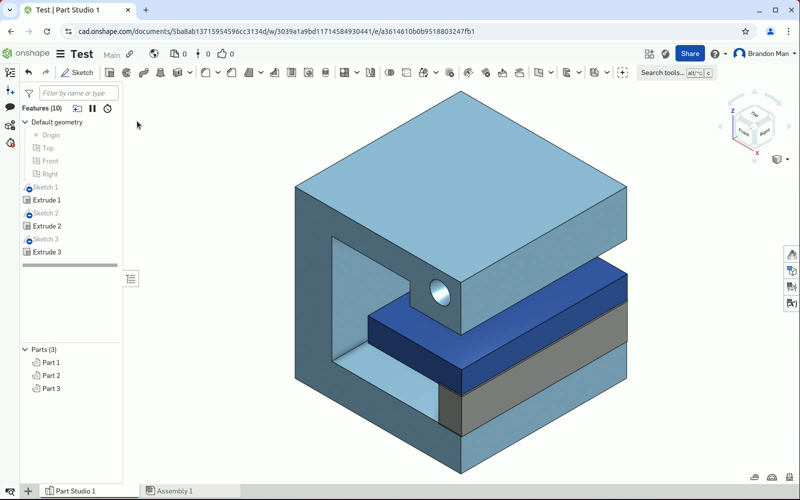
mouse_move(73, 189)
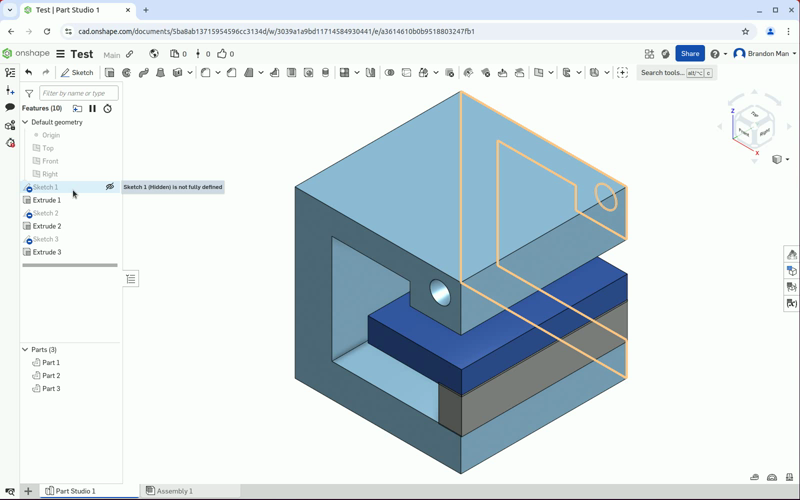
click(73, 189)